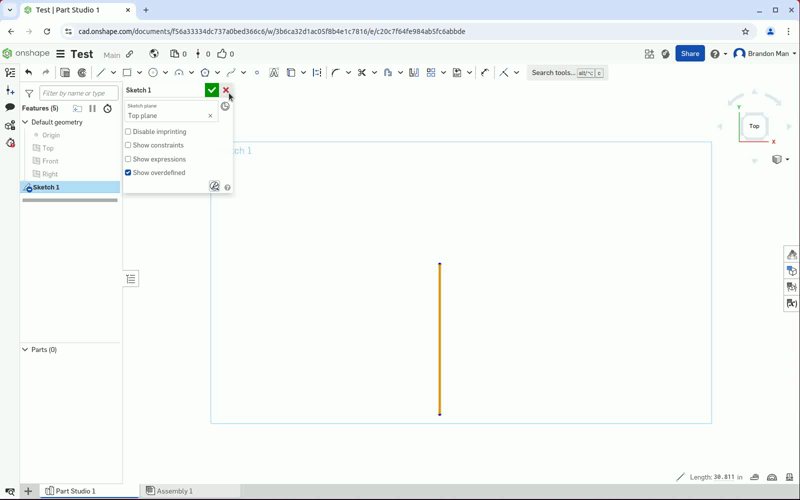
key(shift+h)
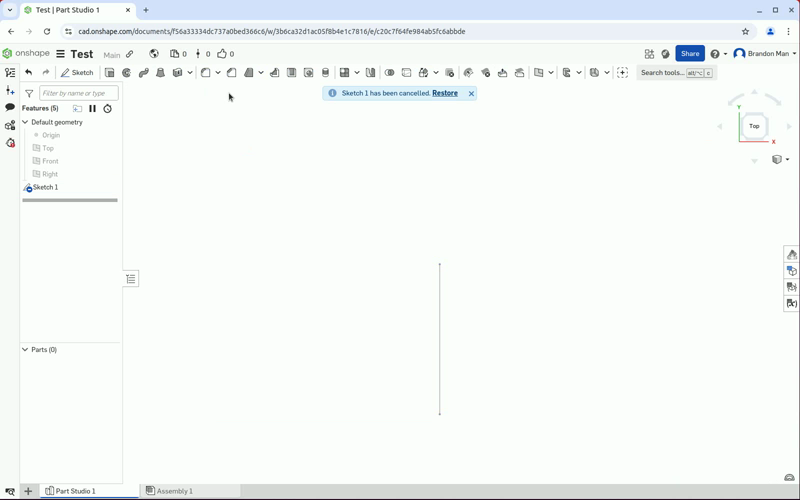
key(shift+s)
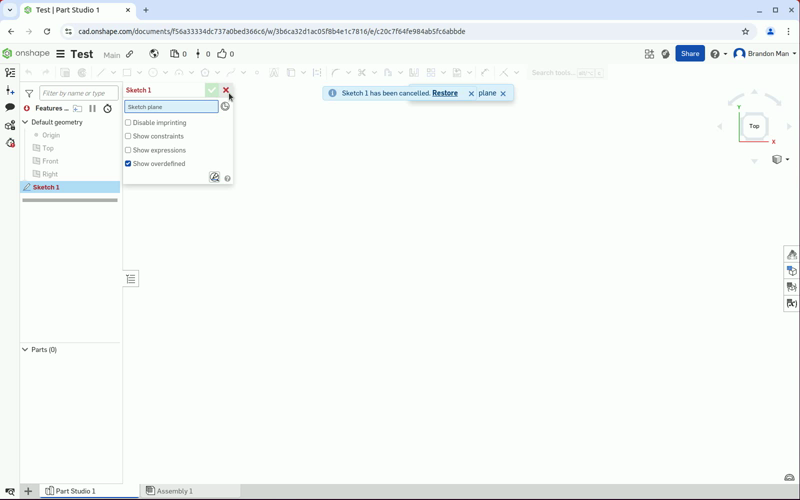
mouse_move(73, 150)
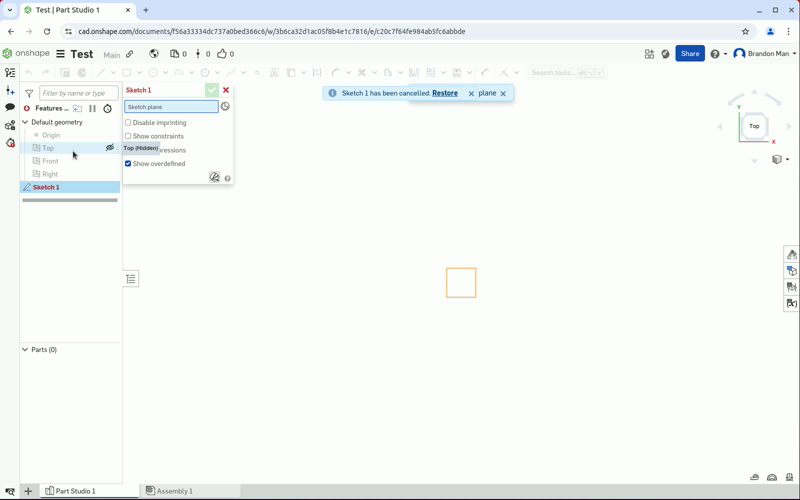
click(73, 150)
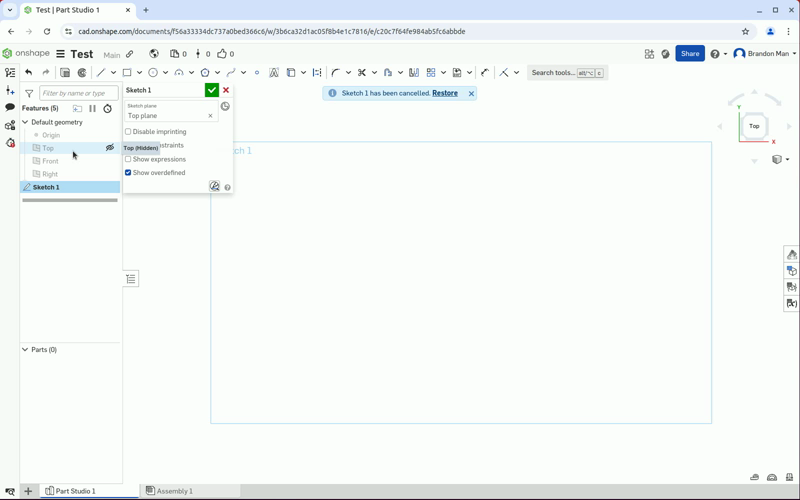
mouse_move(73, 352)
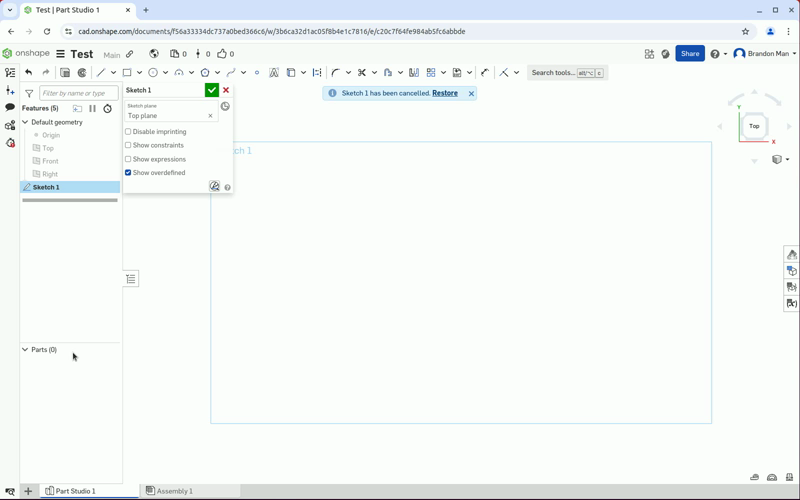
key(y)
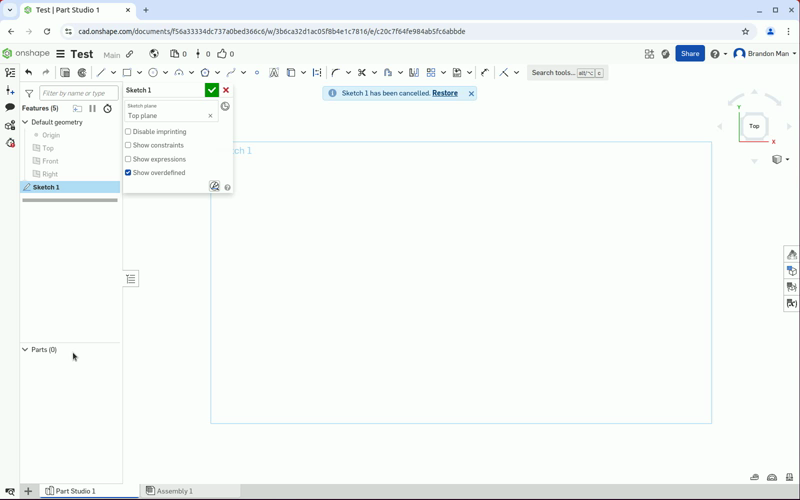
key(l)
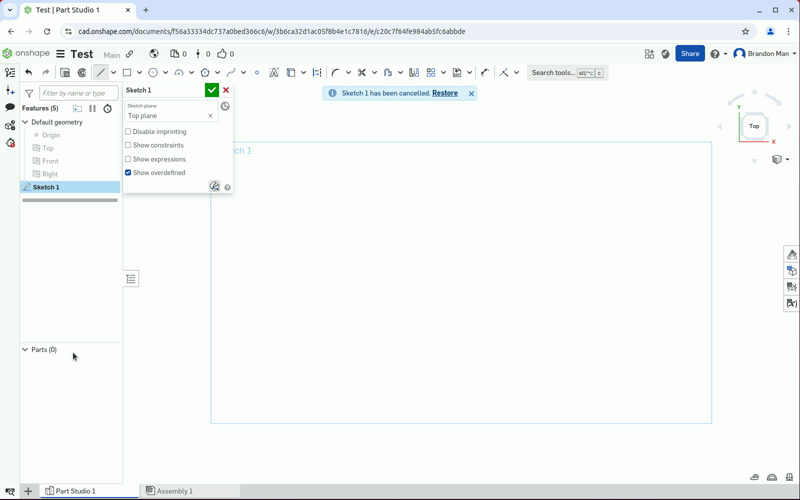
key_down(shift)
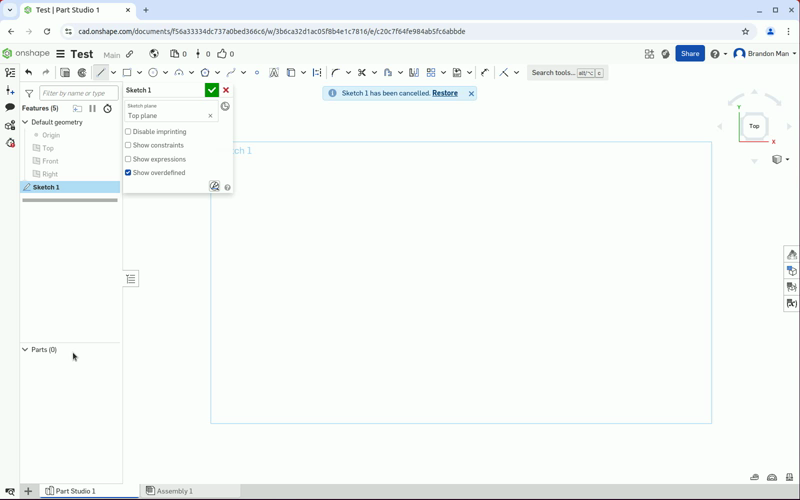
mouse_move(460, 282)
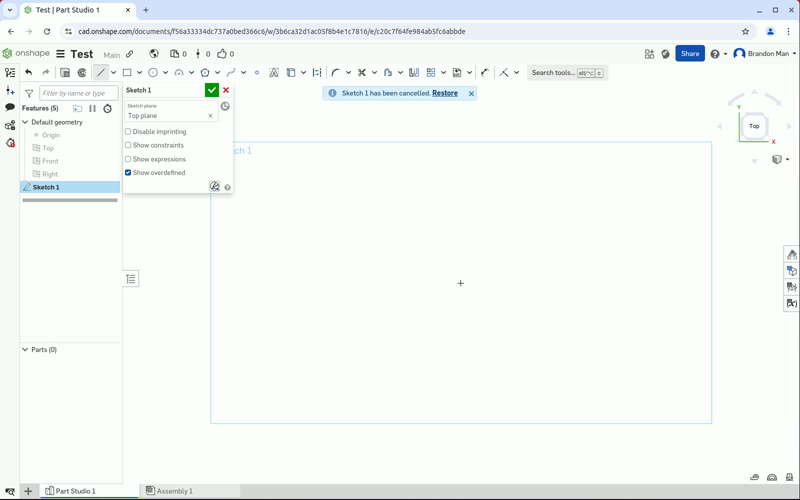
click(460, 282)
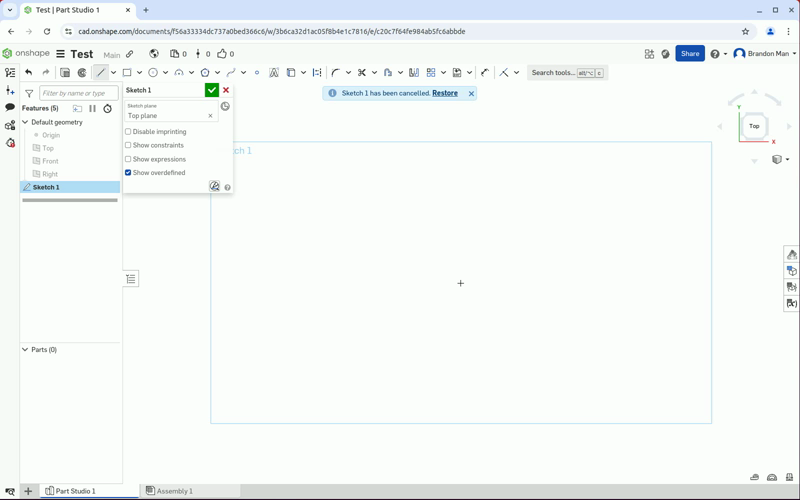
key_up(shift)
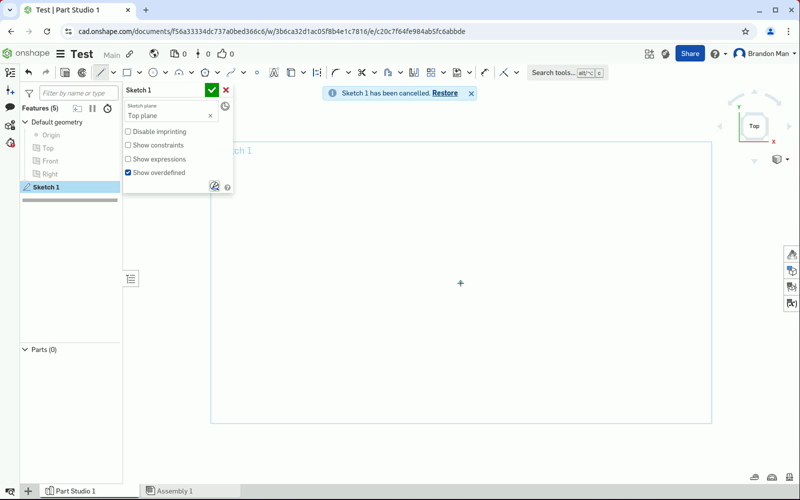
key_down(shift)
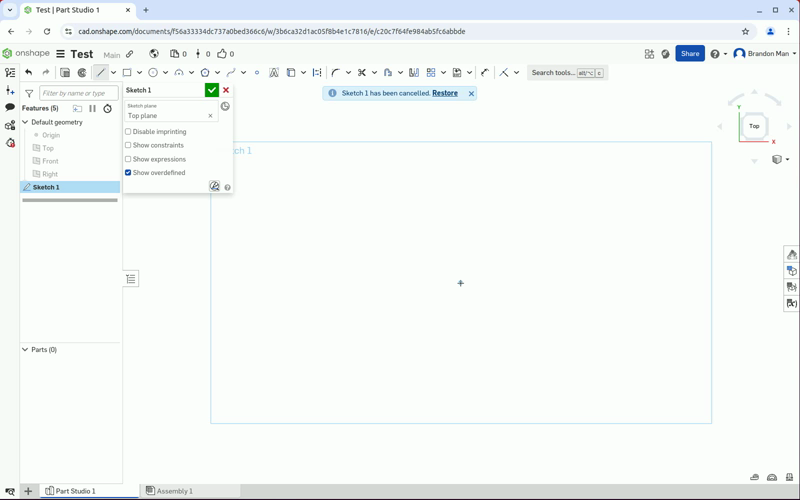
mouse_move(573, 282)
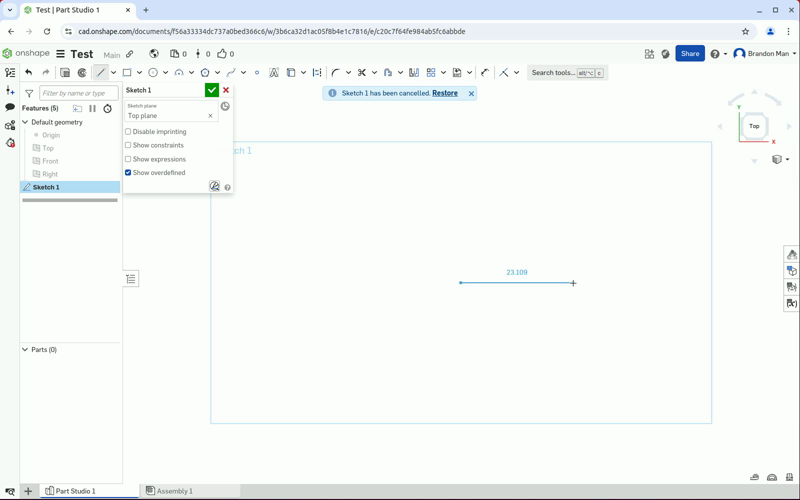
click(573, 282)
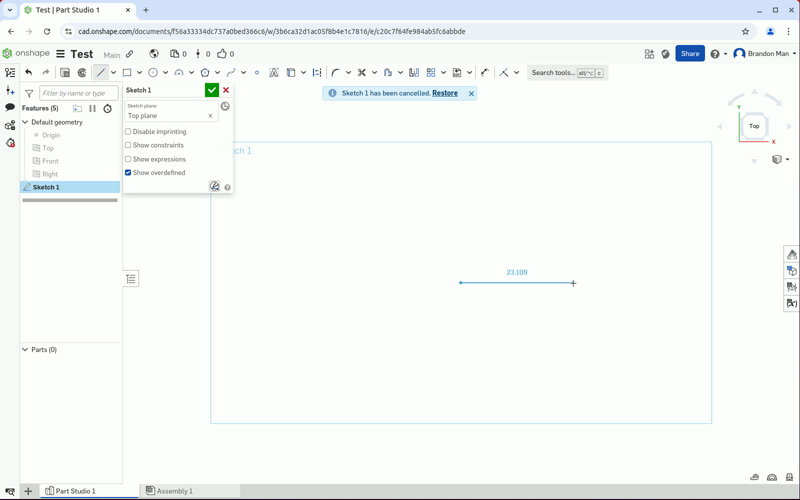
key_up(shift)
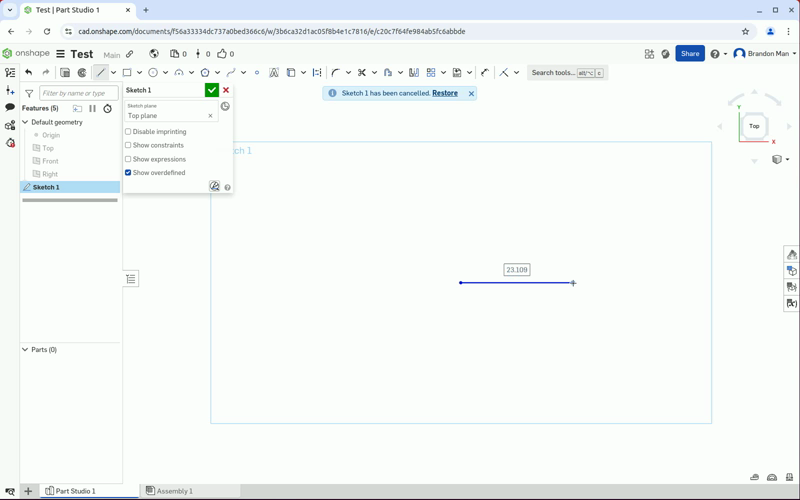
key_down(shift)
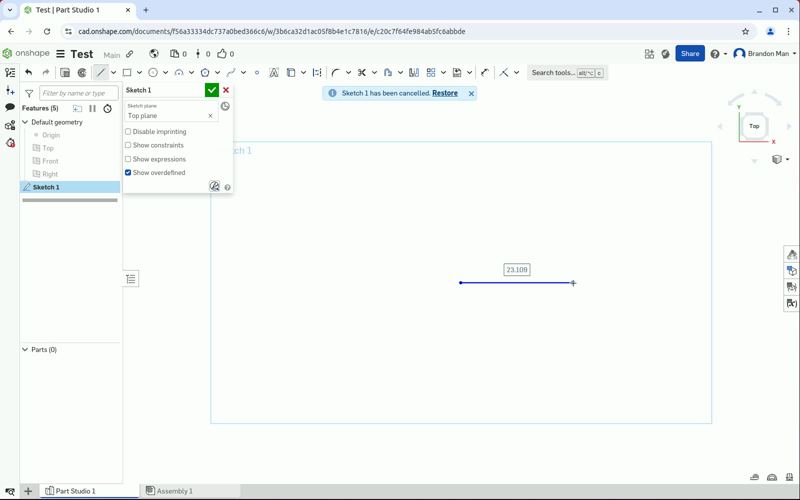
mouse_move(589, 282)
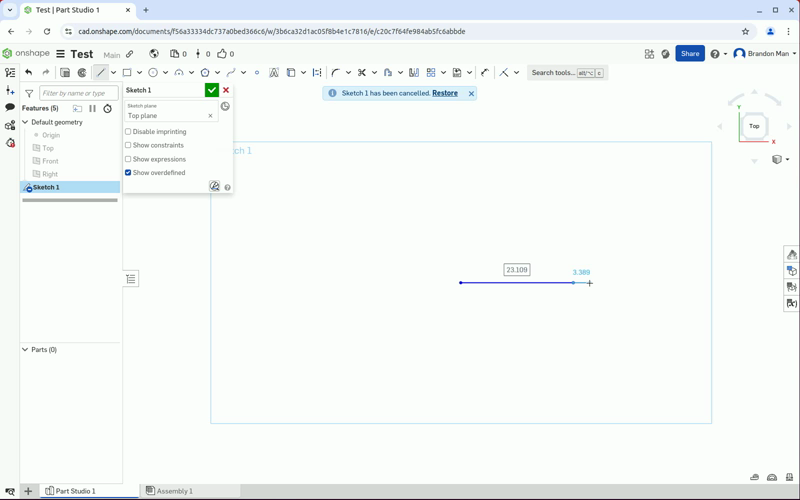
mouse_move(573, 266)
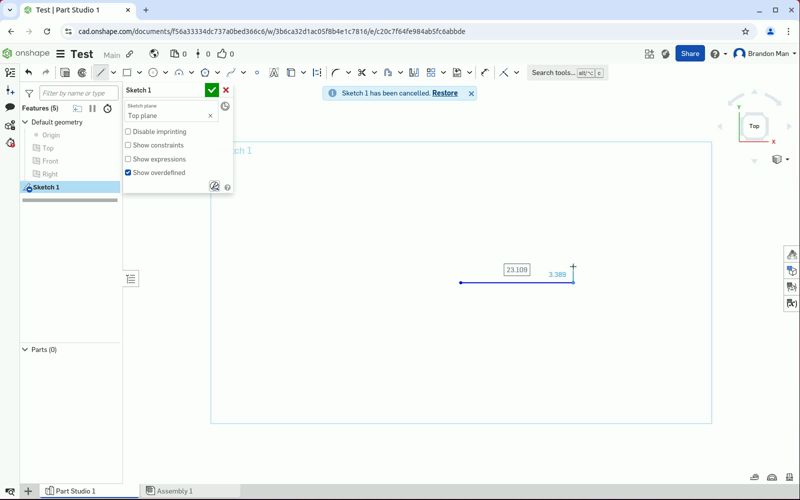
click(573, 266)
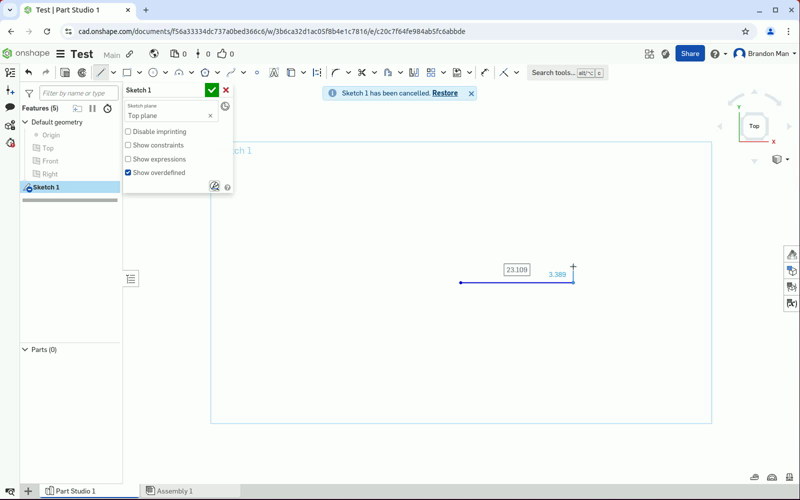
key_up(shift)
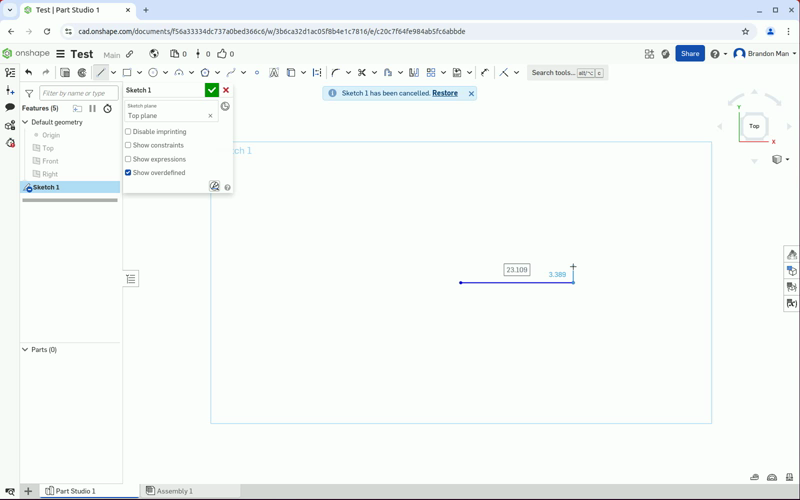
key_down(shift)
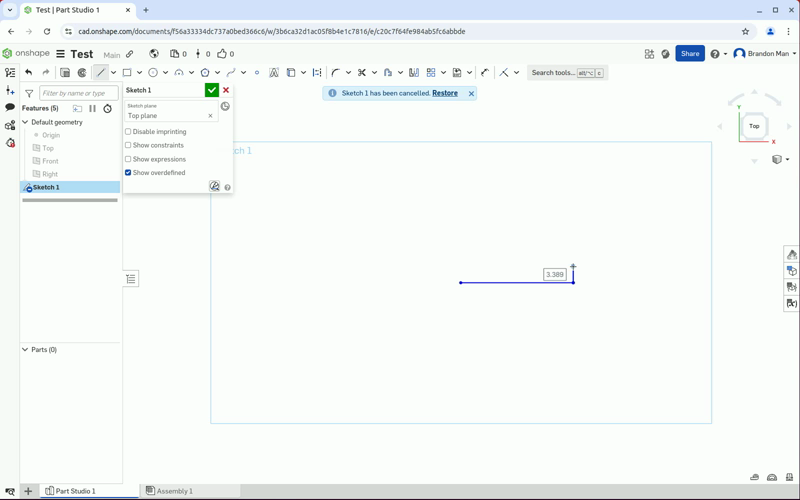
mouse_move(589, 266)
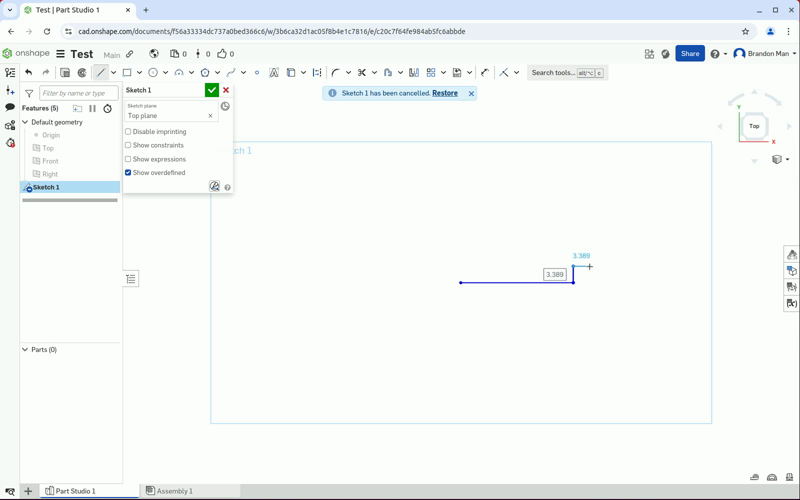
mouse_move(536, 229)
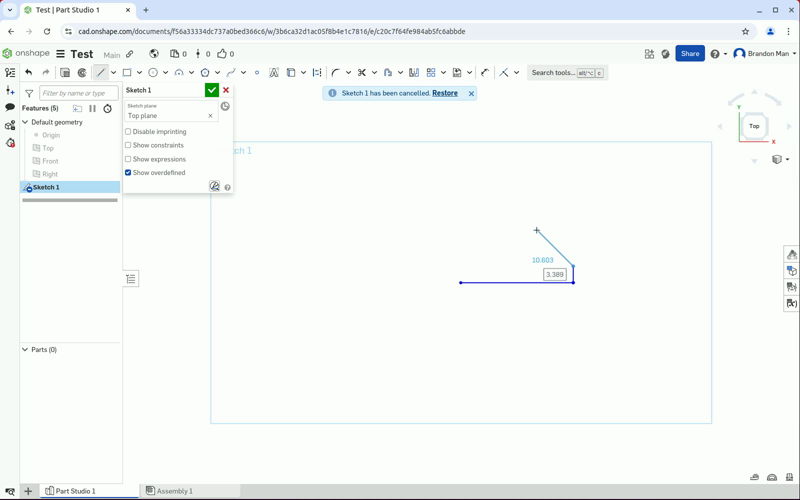
click(536, 229)
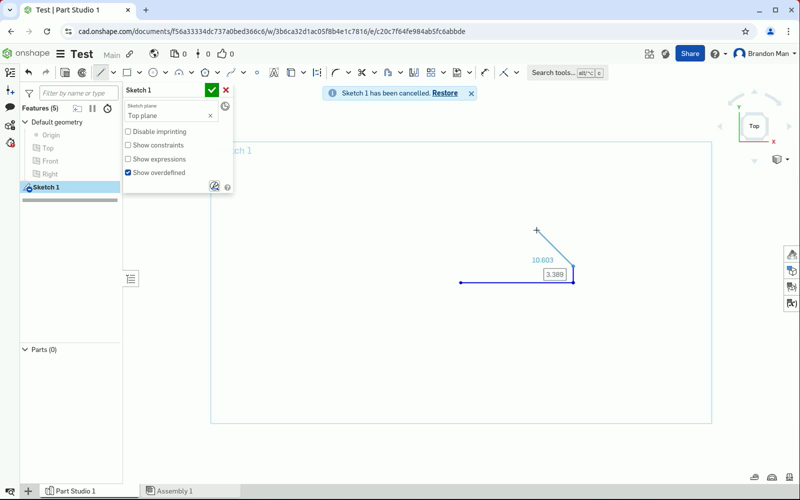
key_up(shift)
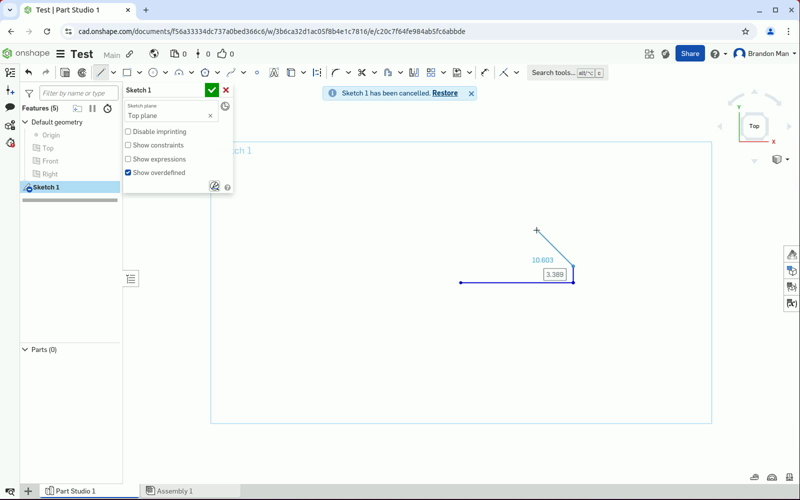
key_down(shift)
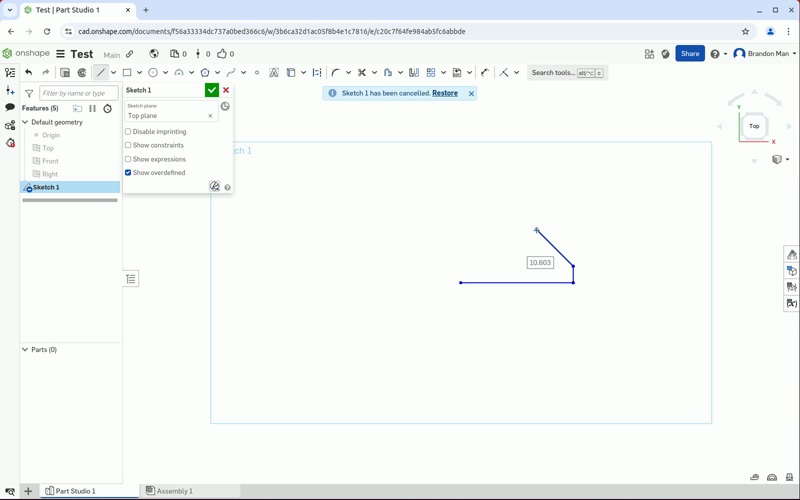
mouse_move(566, 229)
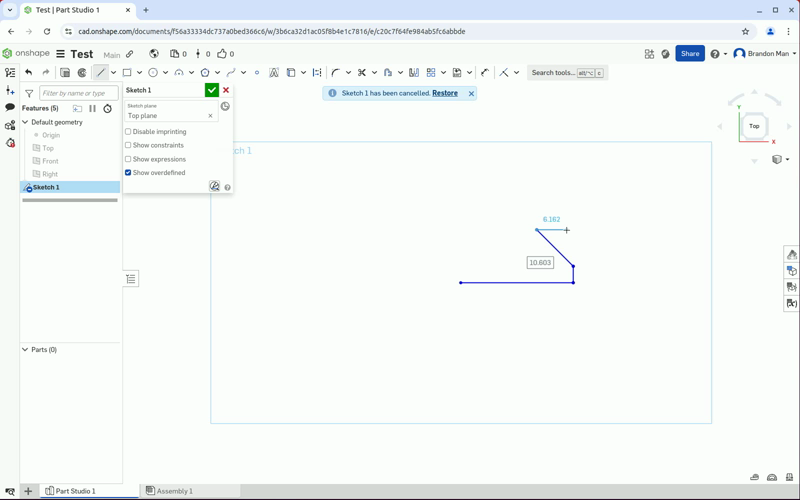
mouse_move(573, 191)
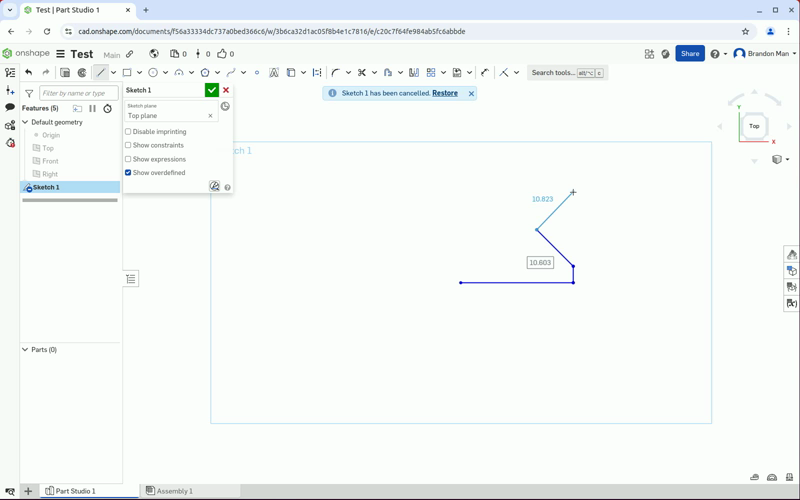
click(573, 191)
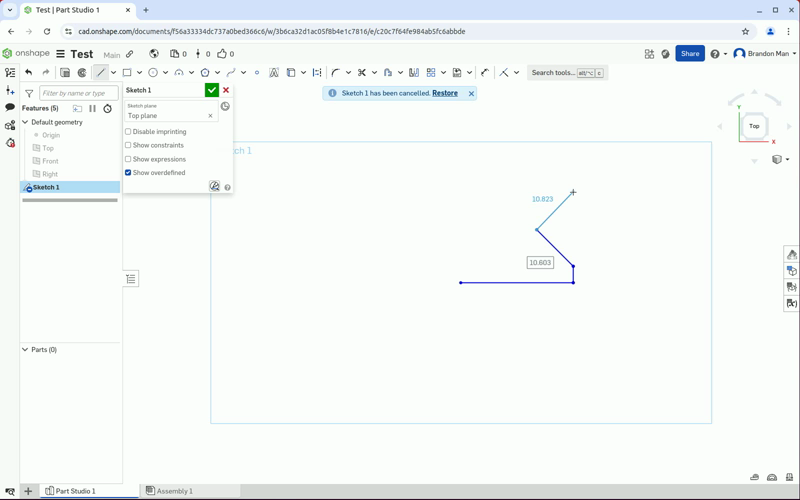
key_up(shift)
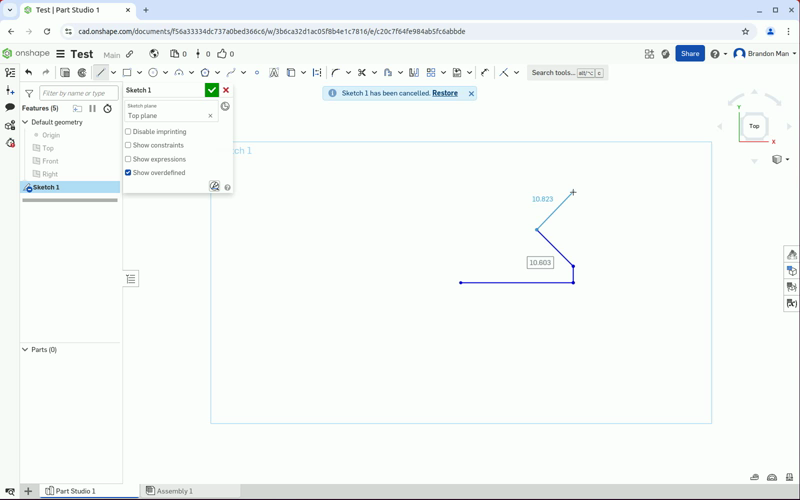
key_down(shift)
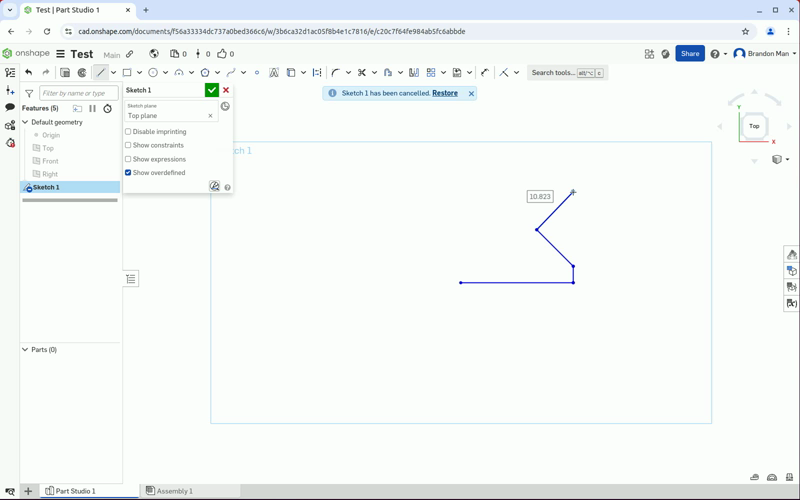
mouse_move(589, 191)
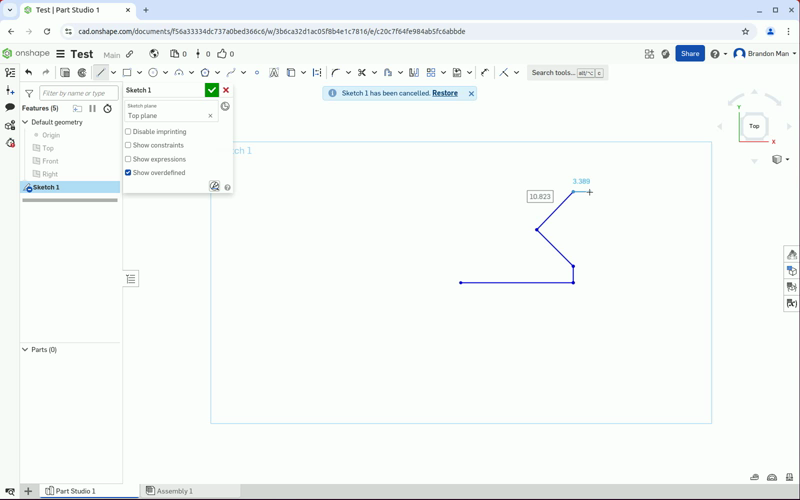
mouse_move(573, 176)
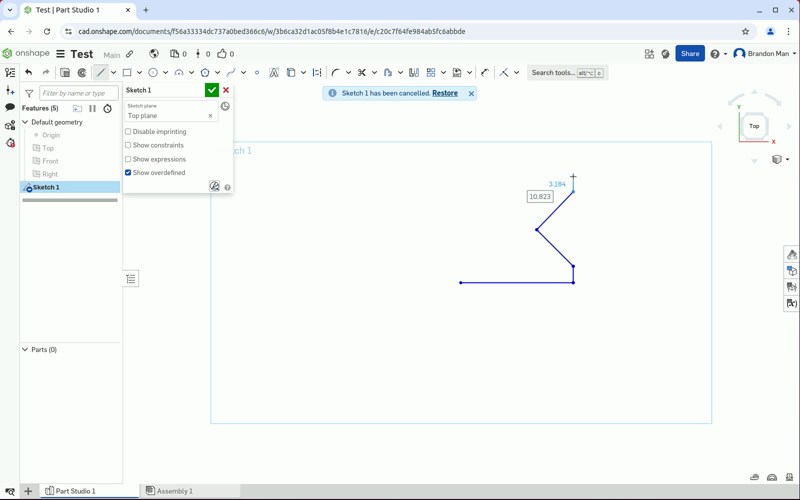
click(573, 176)
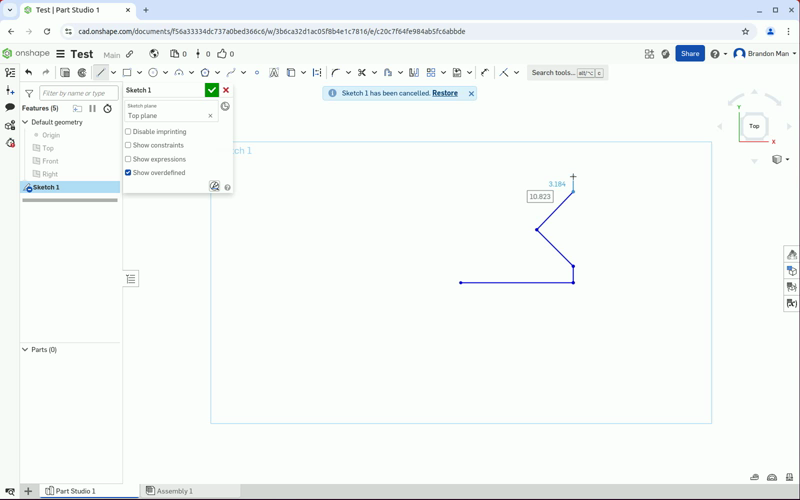
key_up(shift)
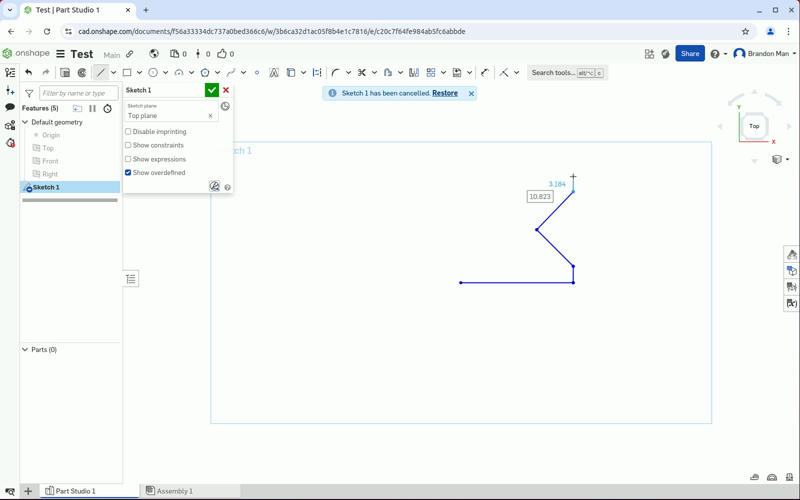
key_down(shift)
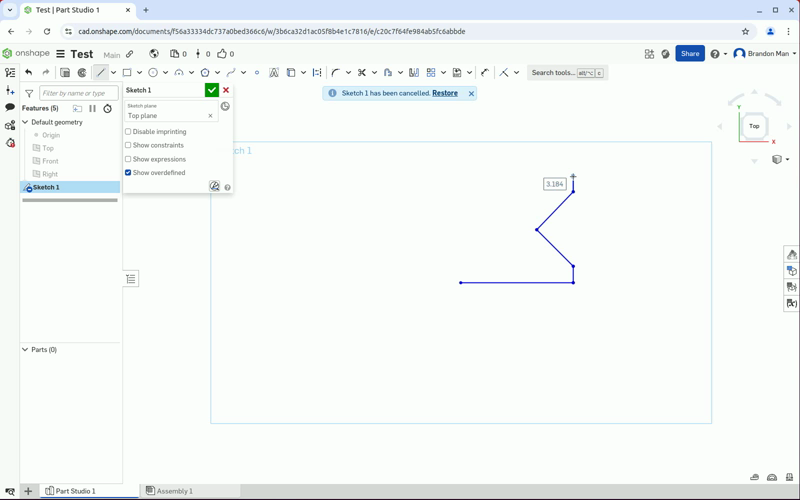
mouse_move(460, 176)
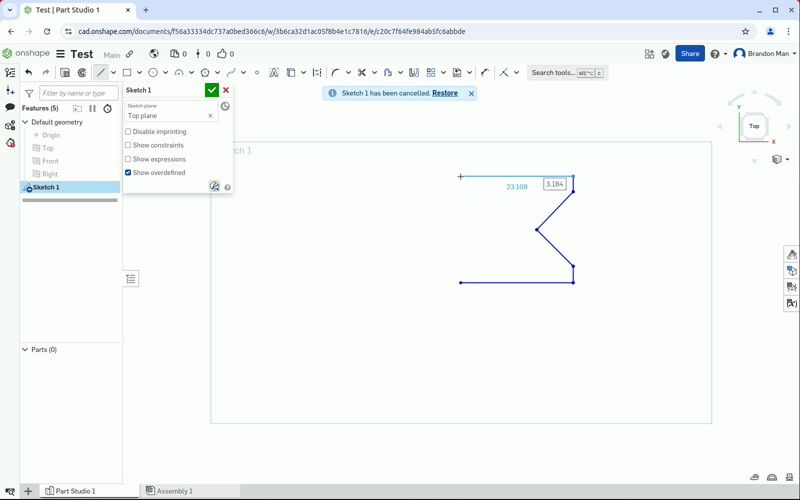
click(460, 176)
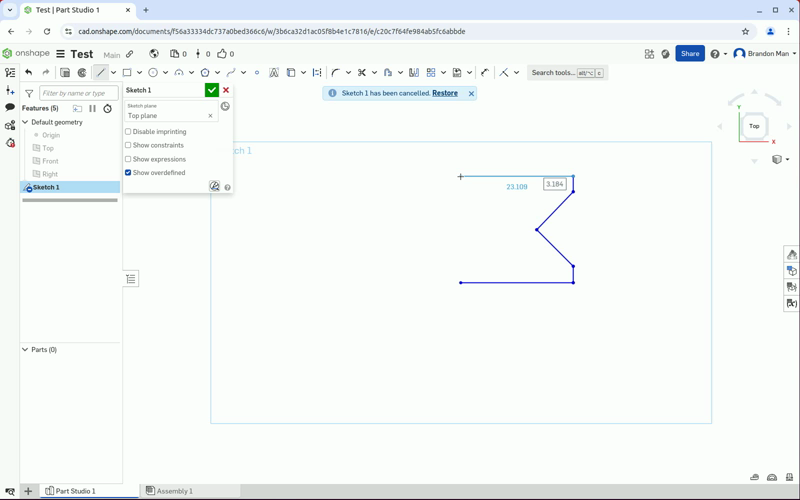
key_up(shift)
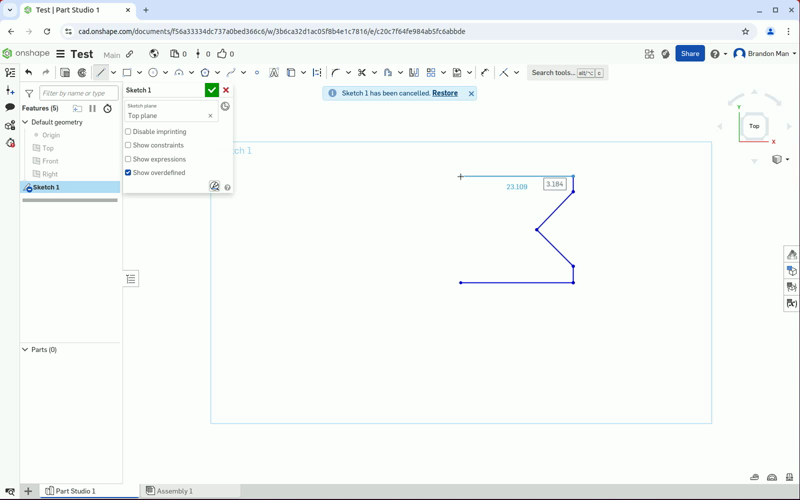
key_down(shift)
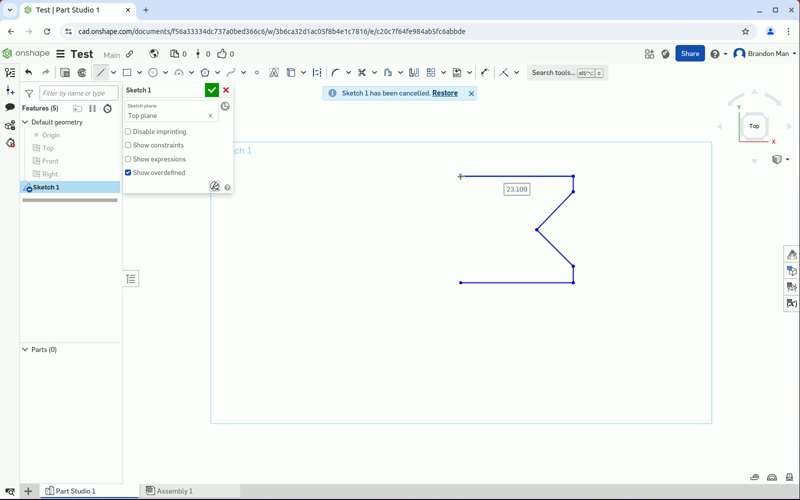
mouse_move(460, 282)
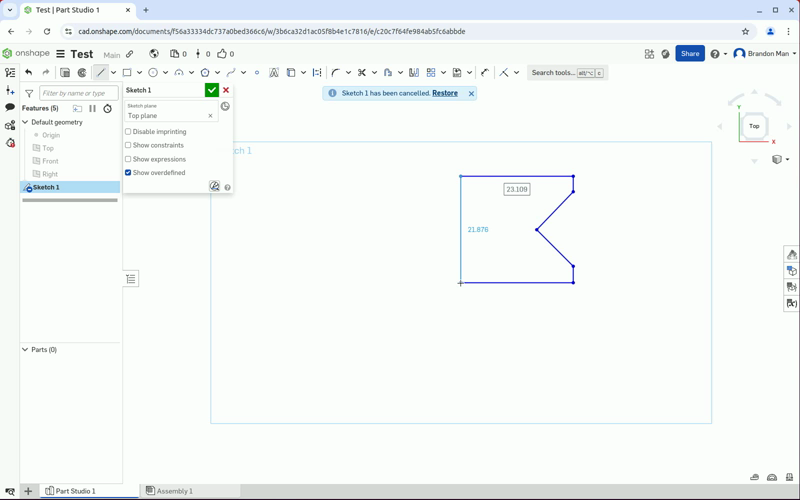
key_up(shift)
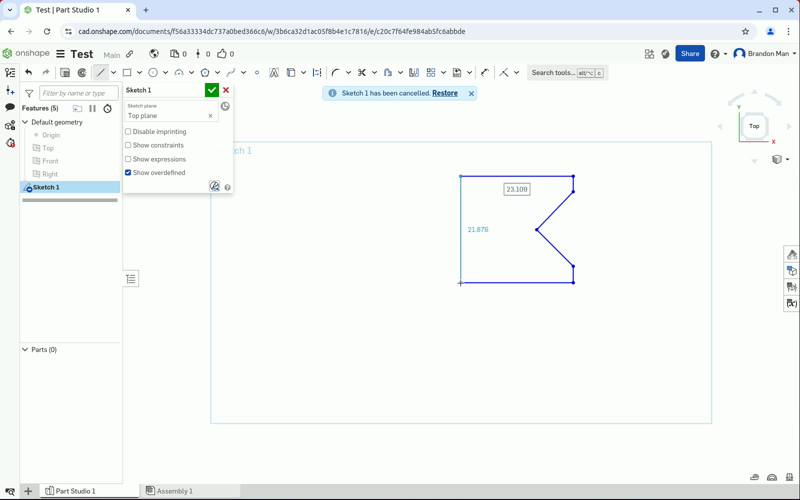
click(460, 282)
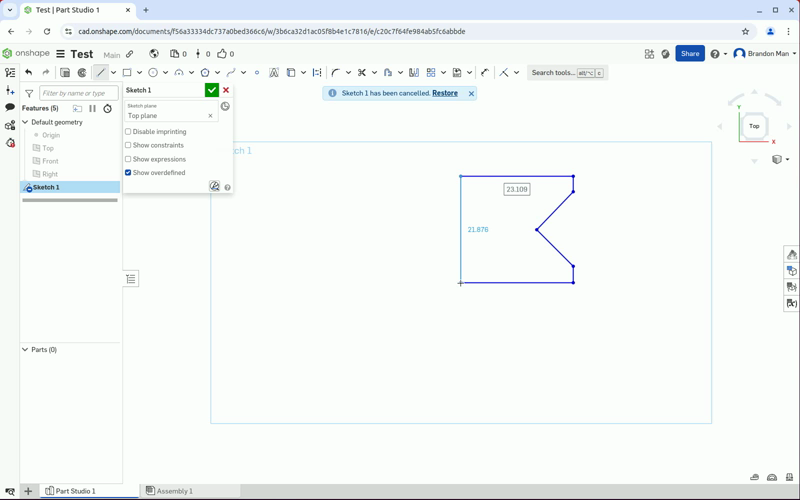
key(esc)
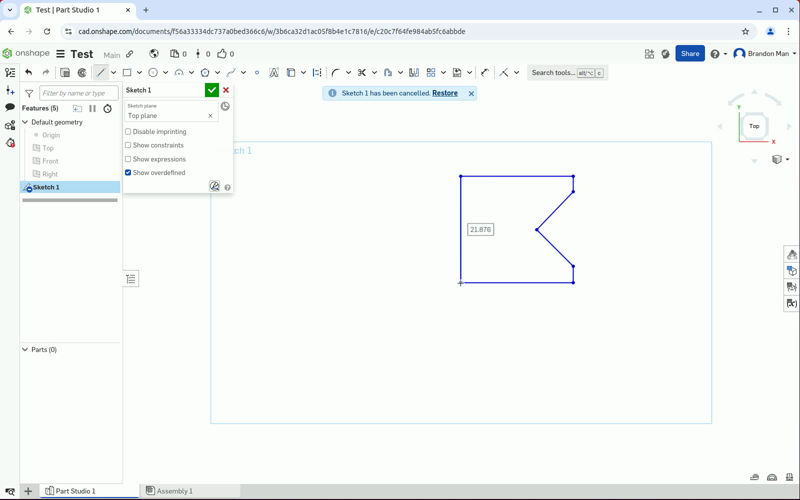
key(l)
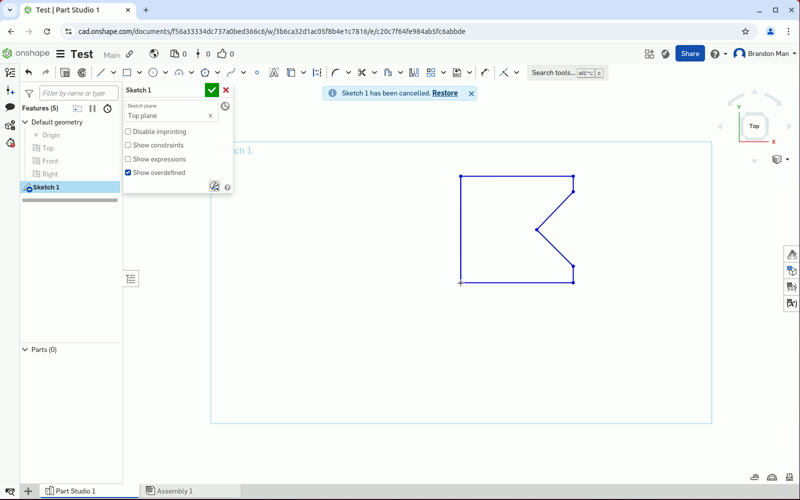
key_down(shift)
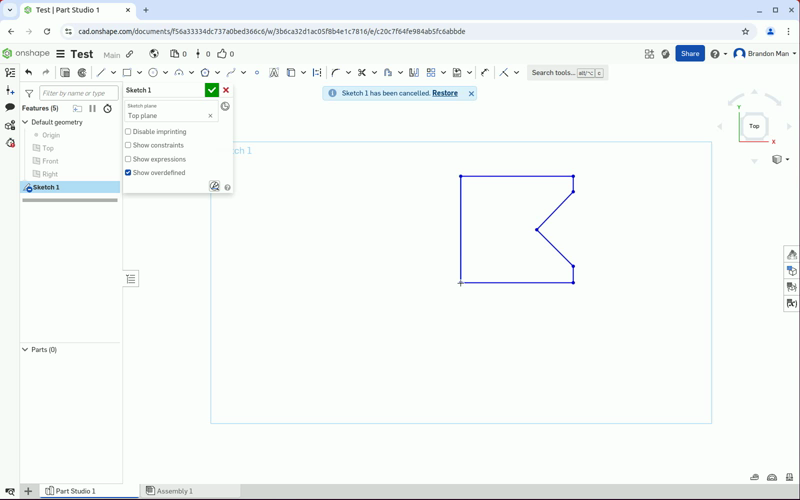
mouse_move(477, 237)
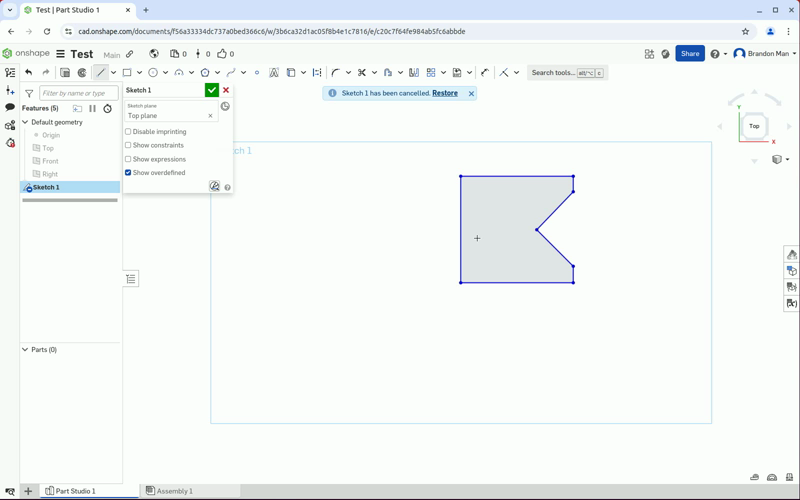
click(477, 237)
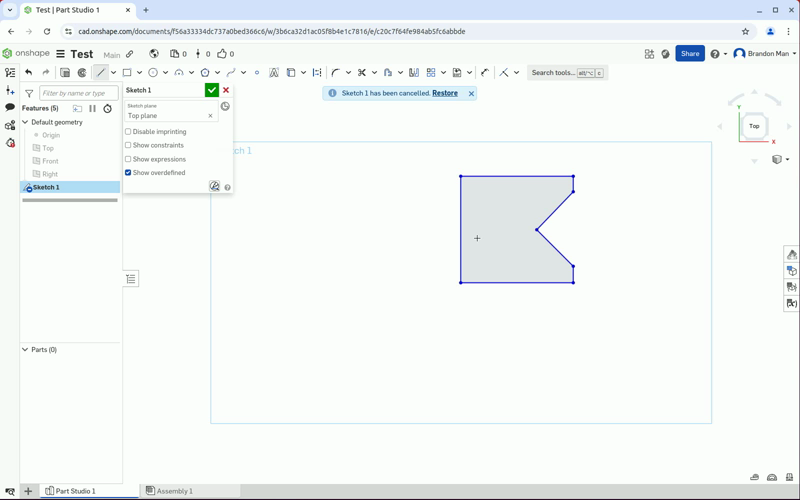
key_up(shift)
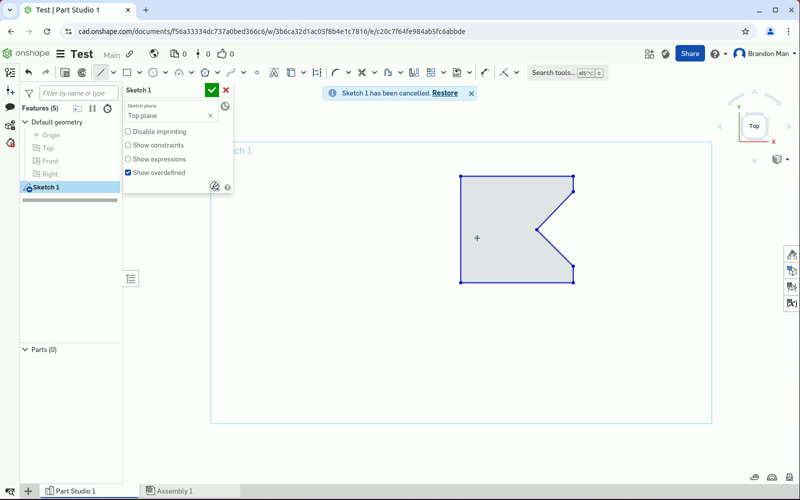
key_down(shift)
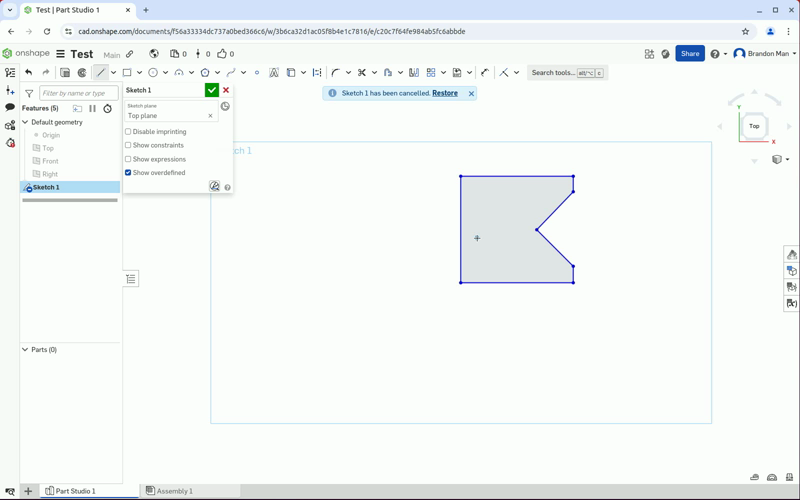
mouse_move(507, 237)
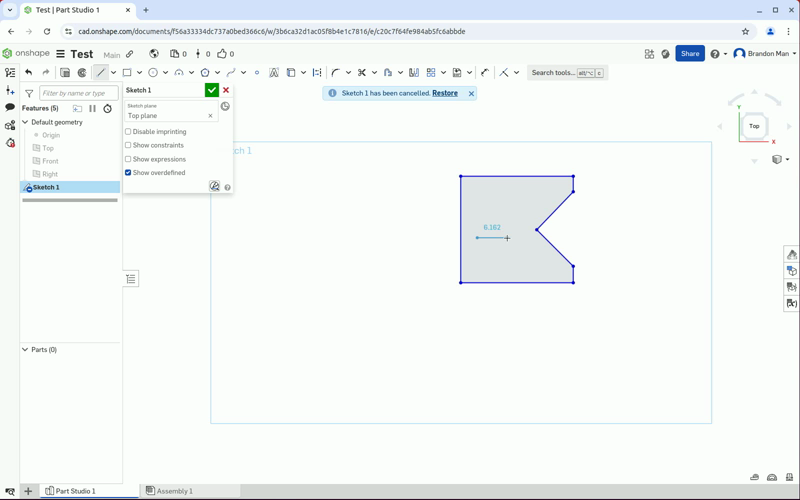
mouse_move(495, 237)
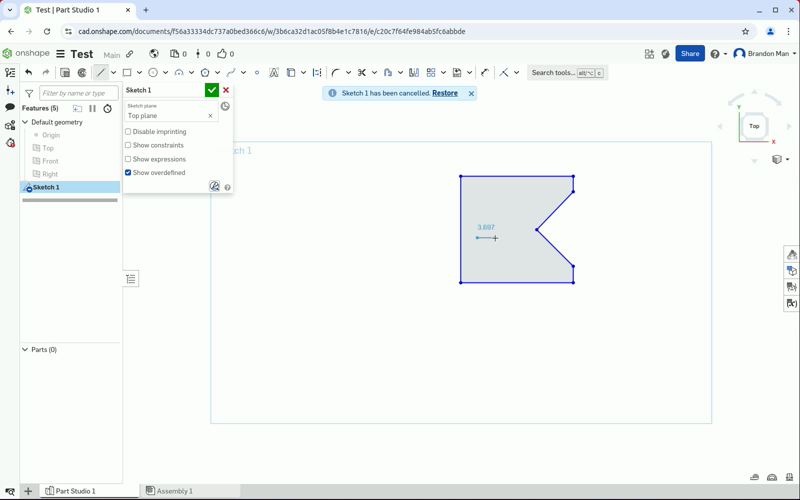
click(495, 237)
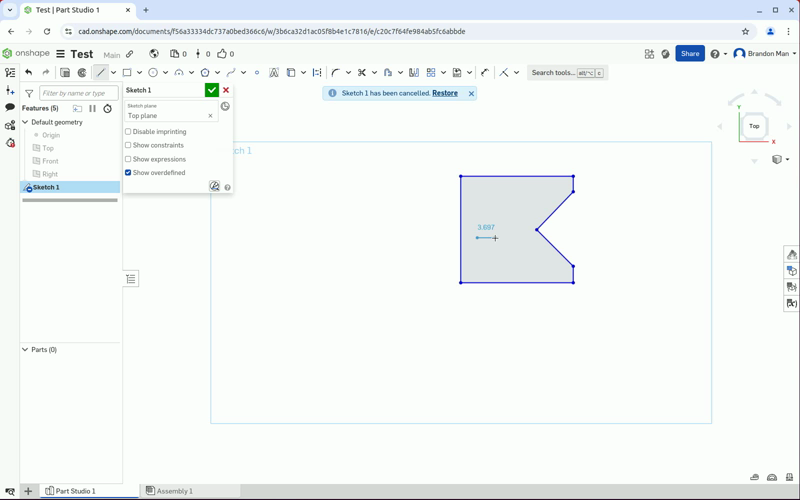
key_up(shift)
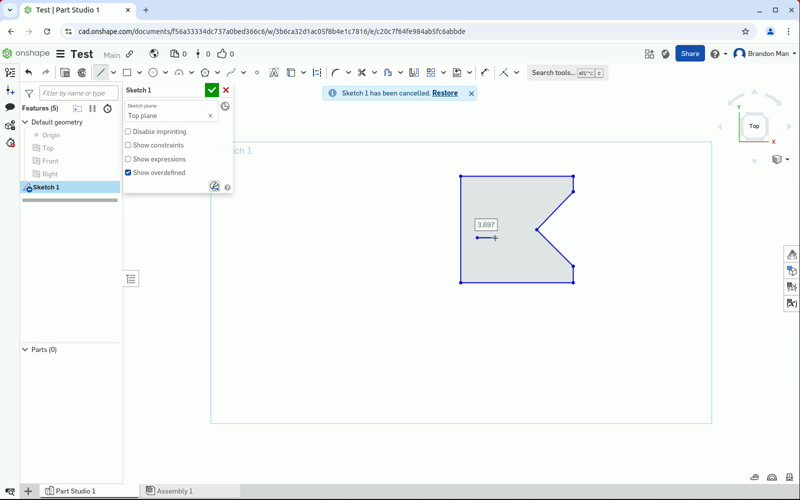
key_down(shift)
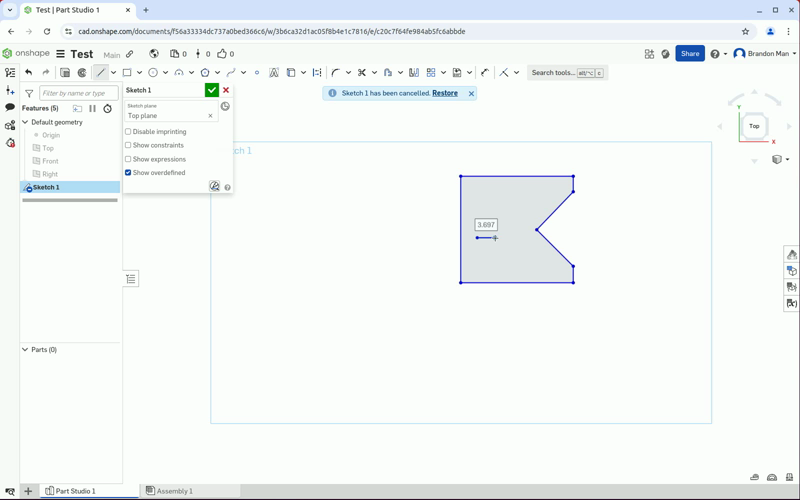
mouse_move(525, 237)
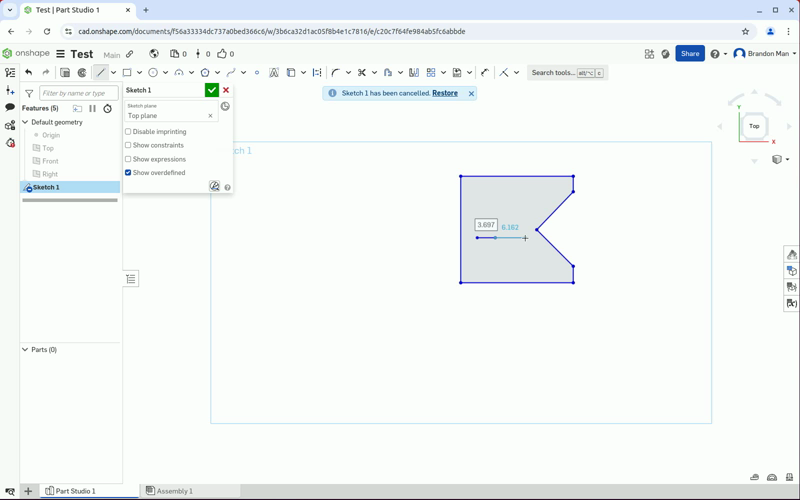
mouse_move(495, 220)
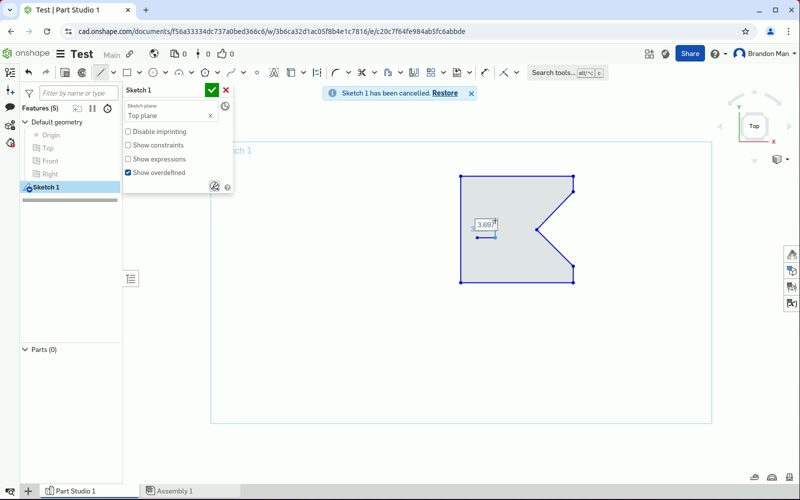
click(495, 220)
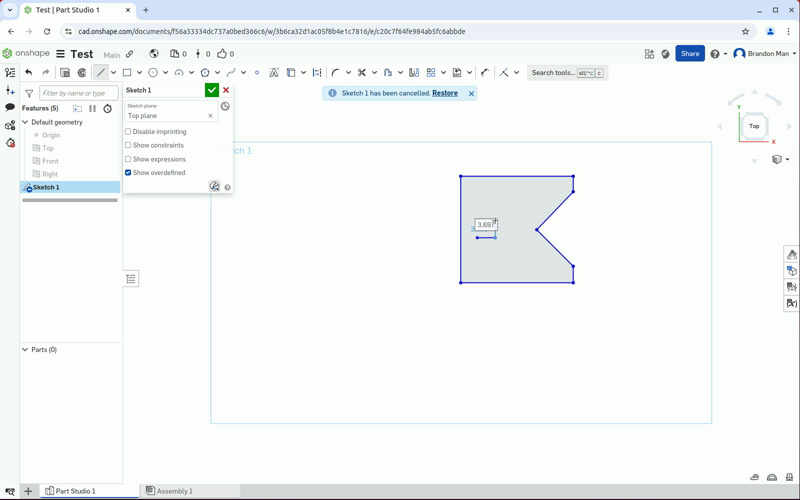
key_up(shift)
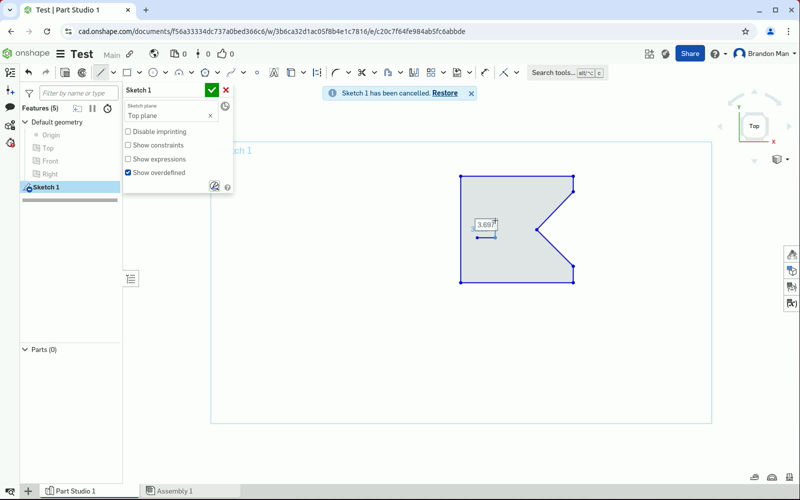
key_down(shift)
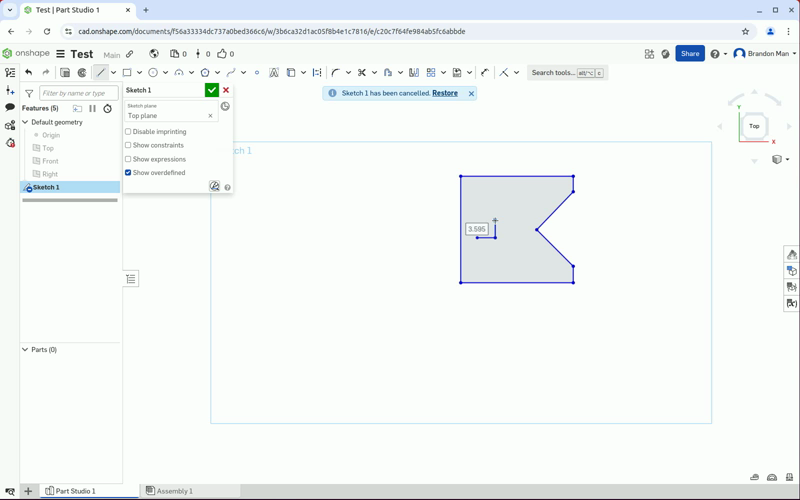
mouse_move(525, 220)
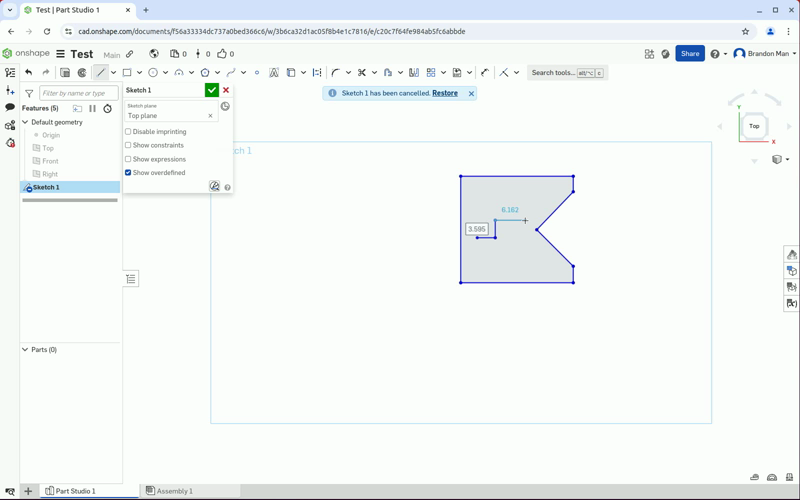
mouse_move(477, 220)
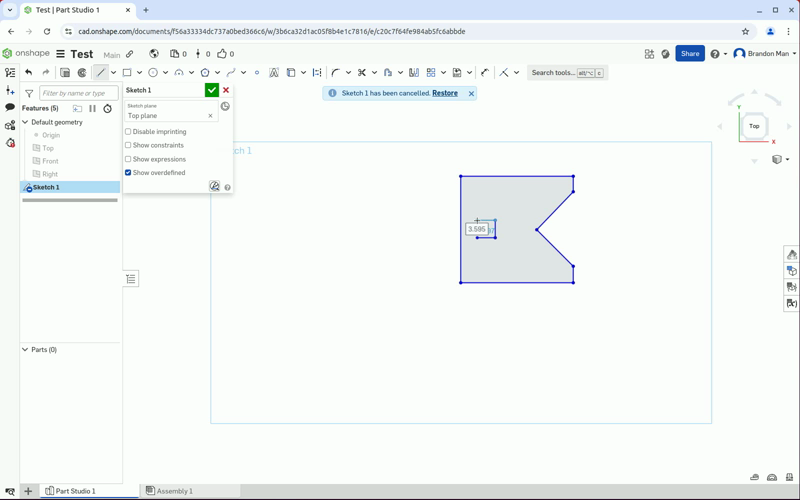
click(477, 220)
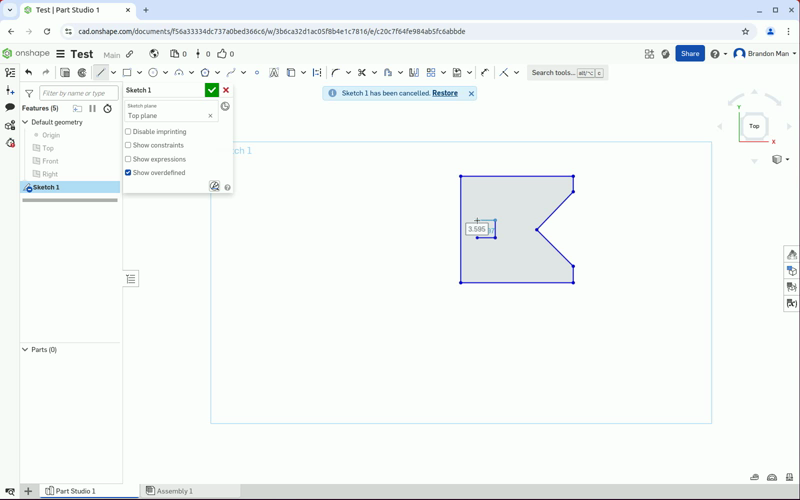
key_up(shift)
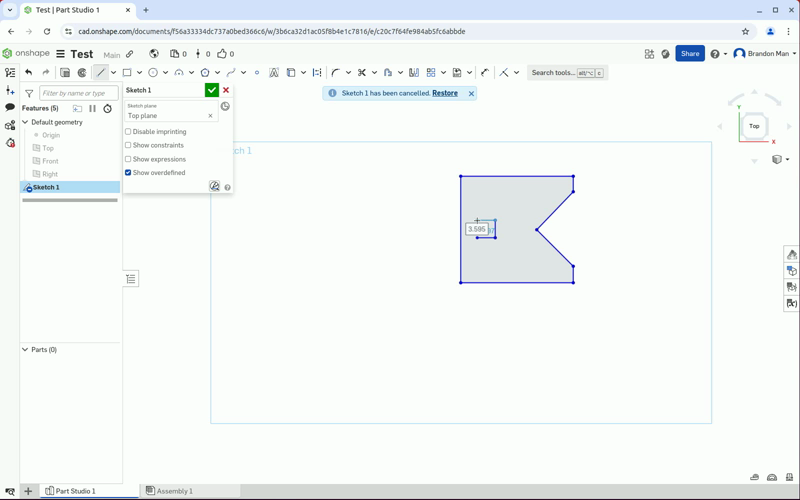
mouse_move(507, 220)
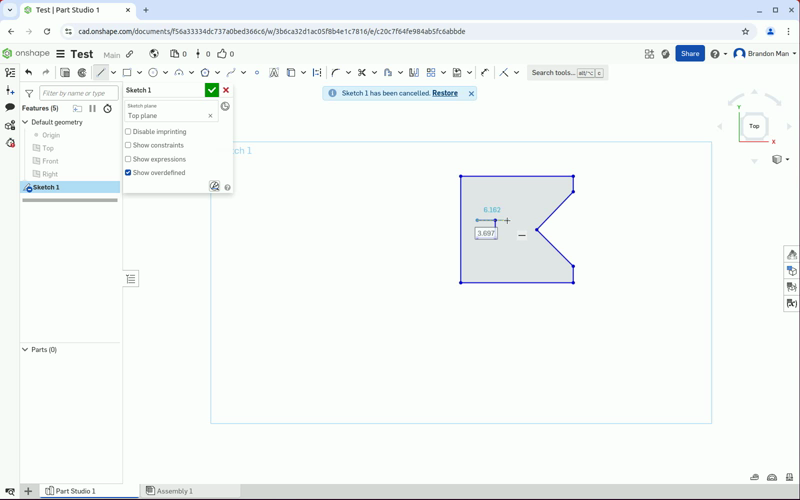
key_down(shift)
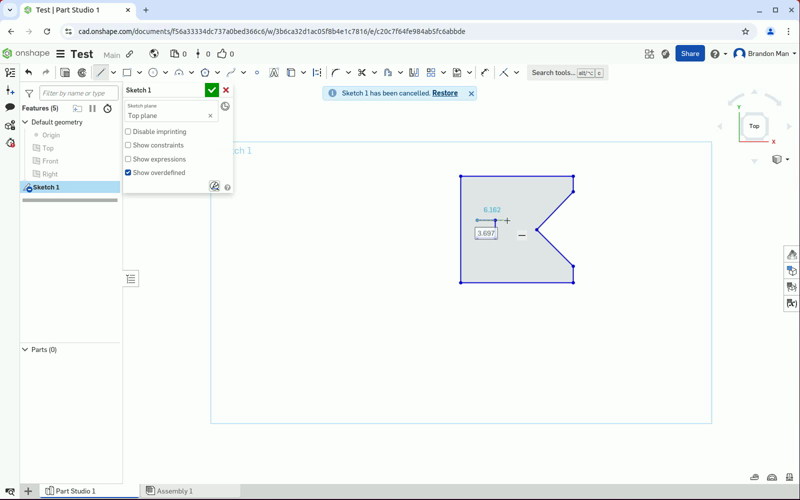
mouse_move(477, 237)
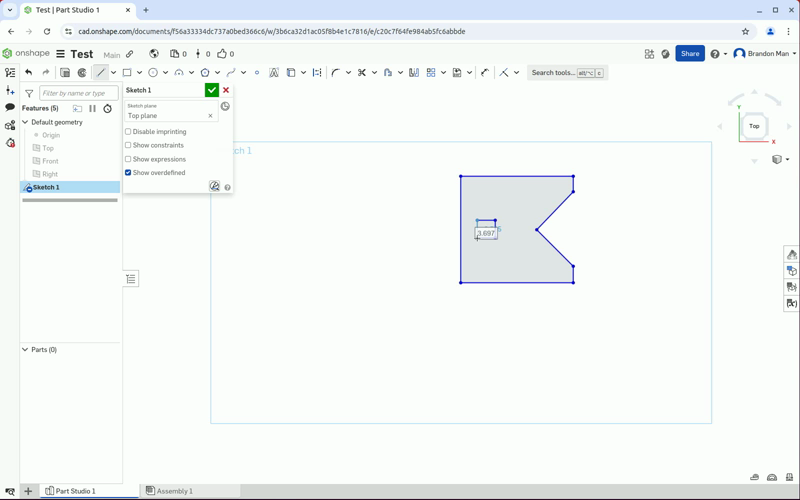
key_up(shift)
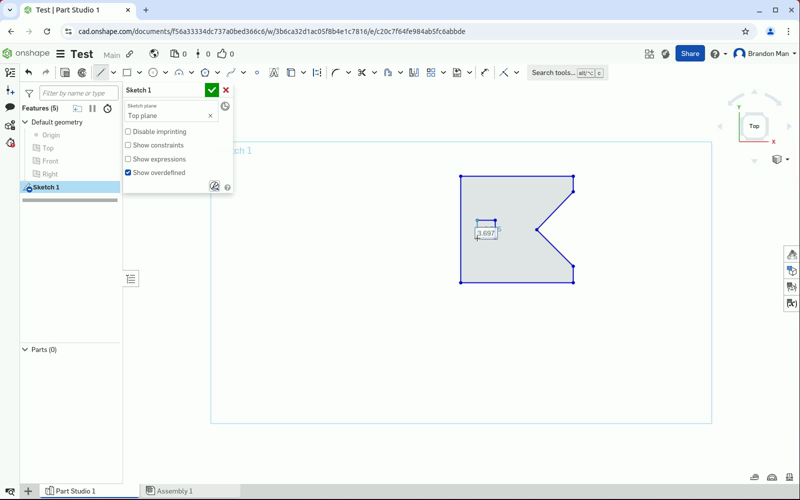
click(477, 237)
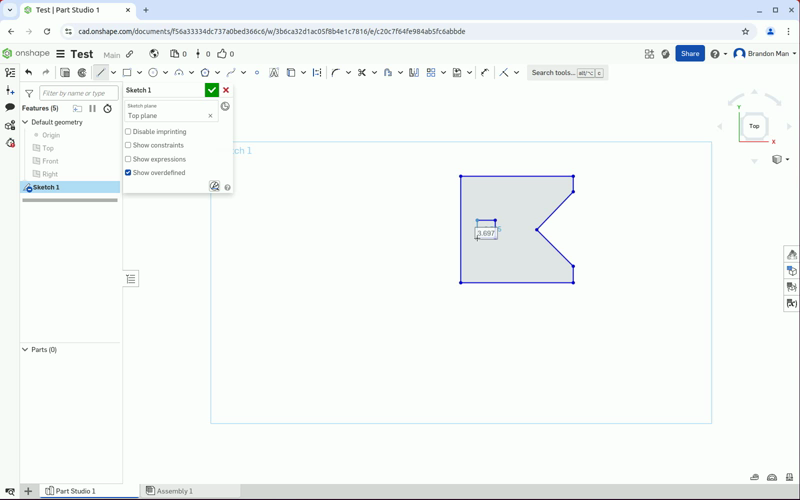
key(esc)
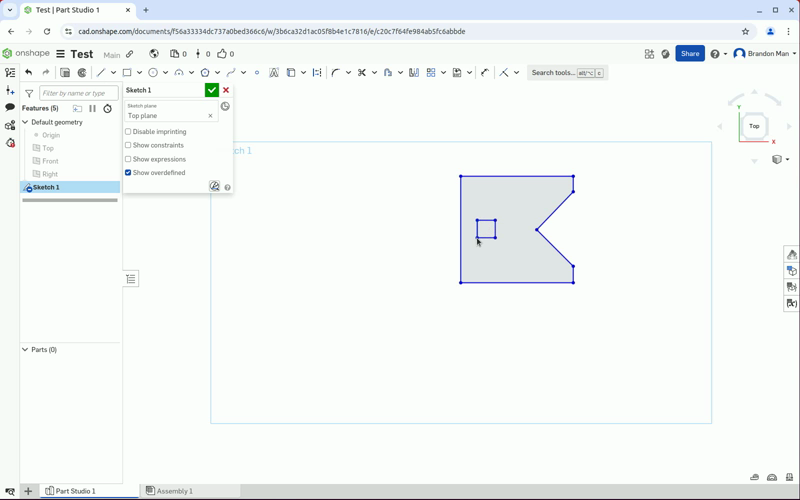
mouse_move(543, 261)
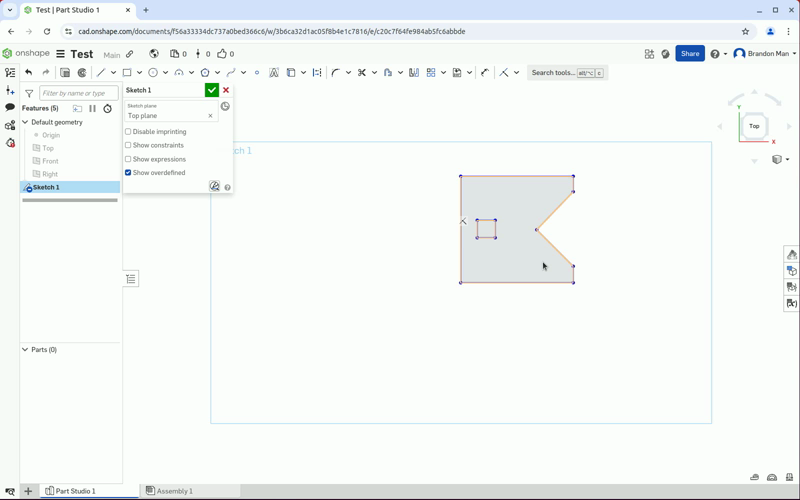
click(543, 261)
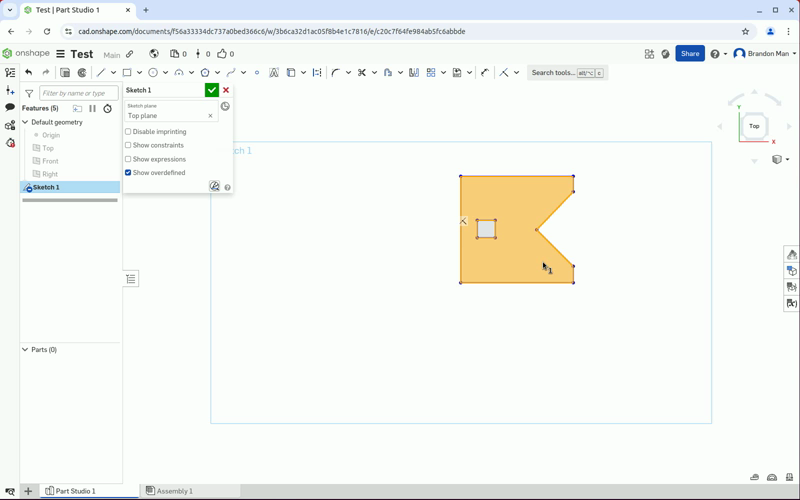
mouse_move(73, 352)
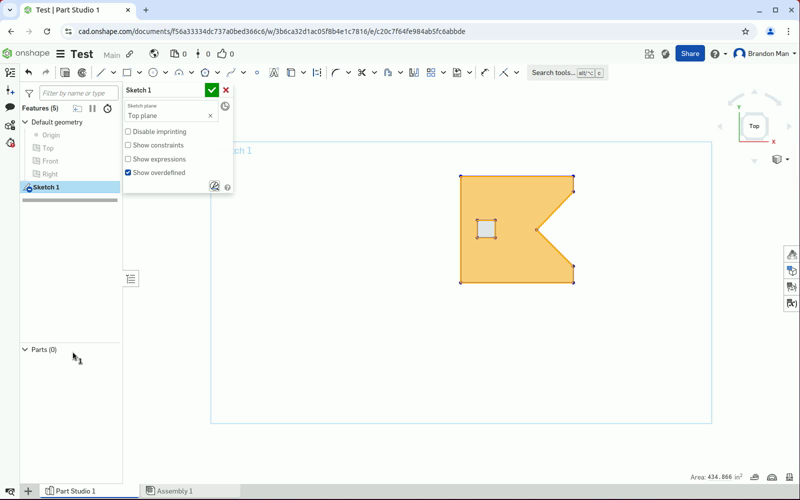
key(shift+y)
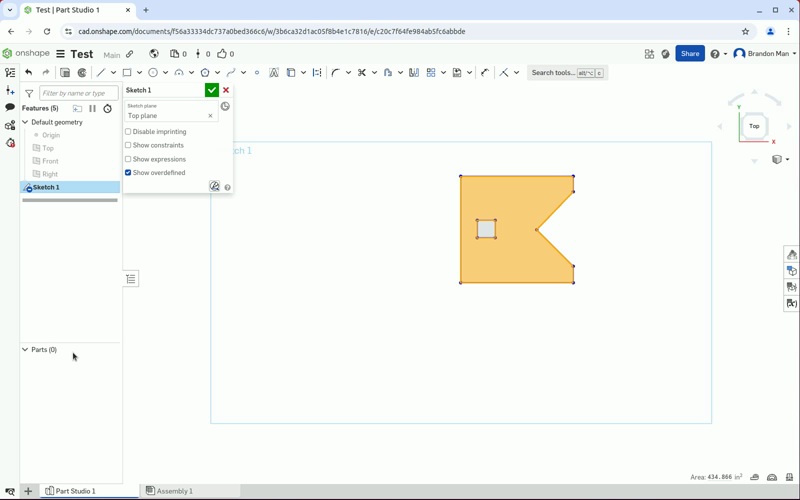
key(shift+e)
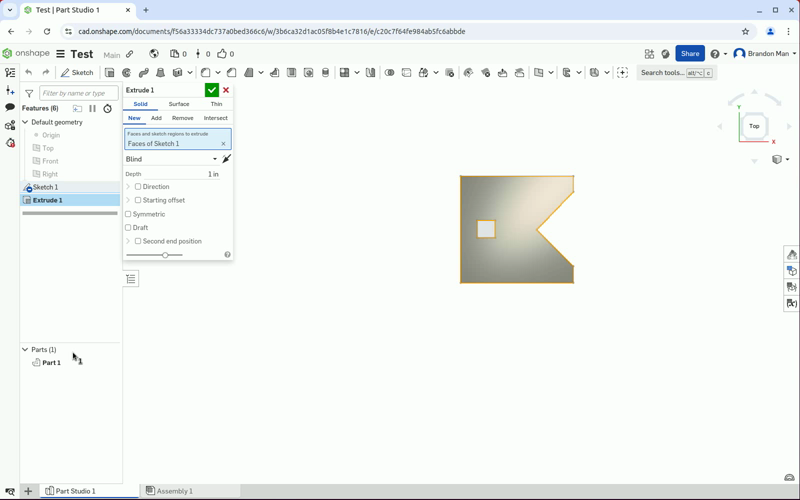
mouse_move(143, 106)
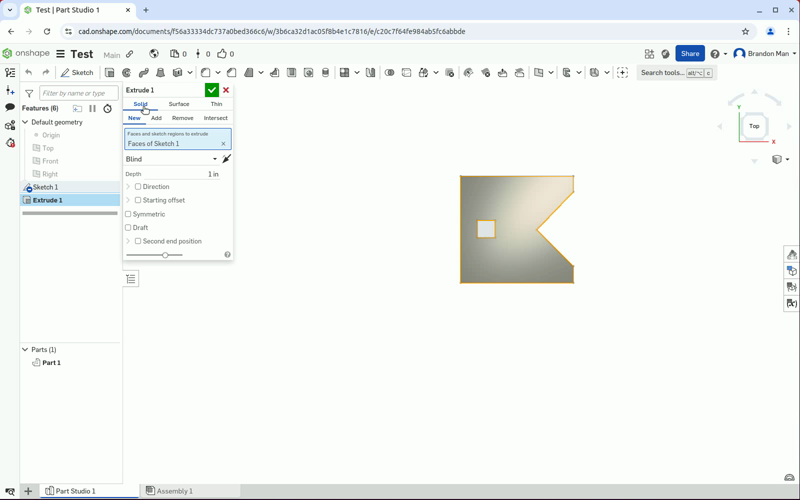
click(143, 106)
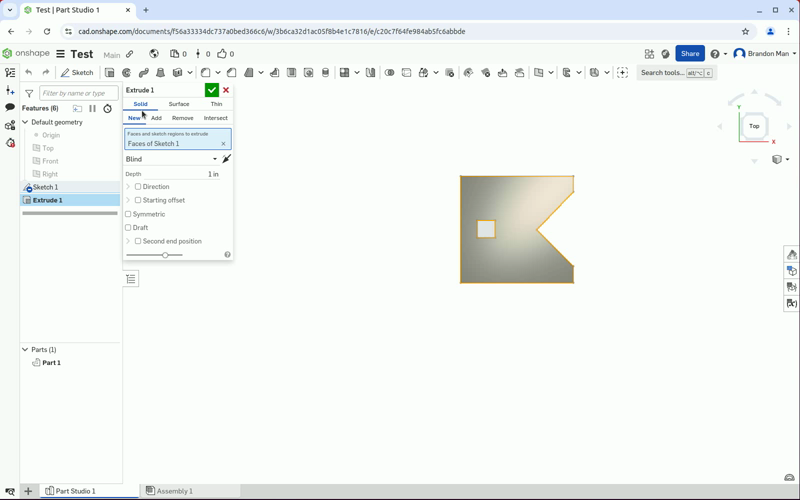
mouse_move(137, 120)
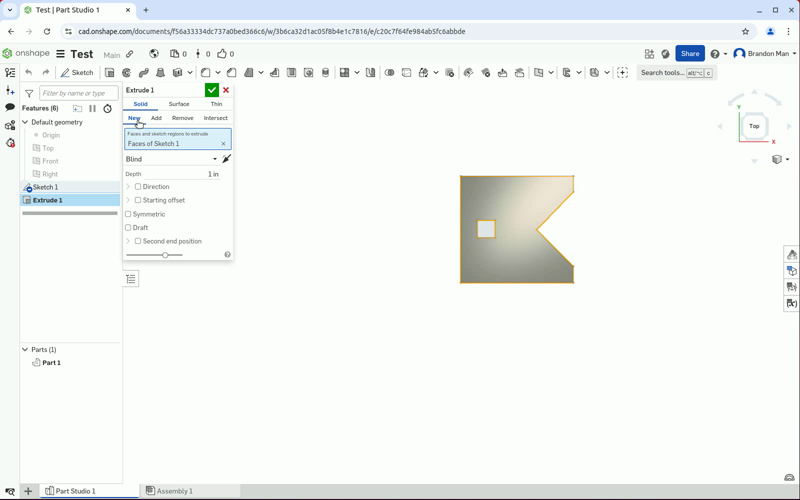
click(137, 120)
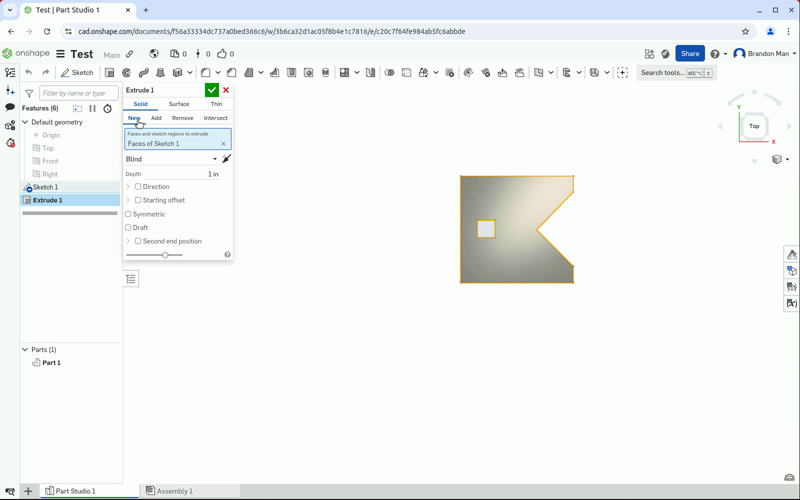
key(tab, 4)
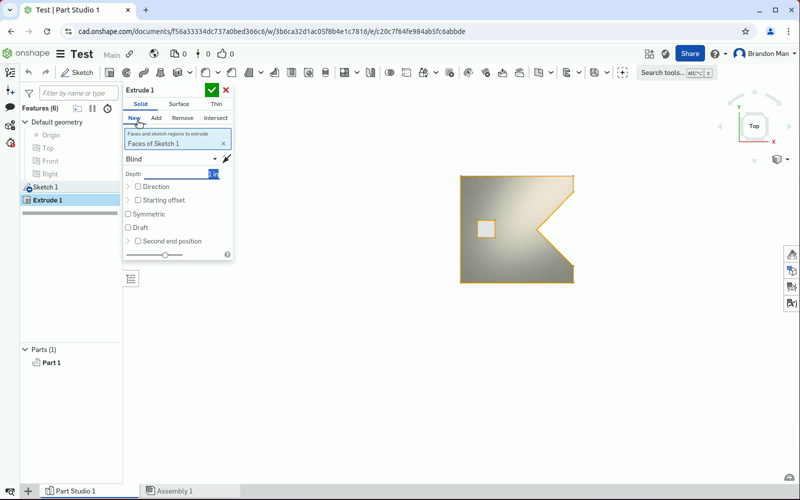
text(0.963)
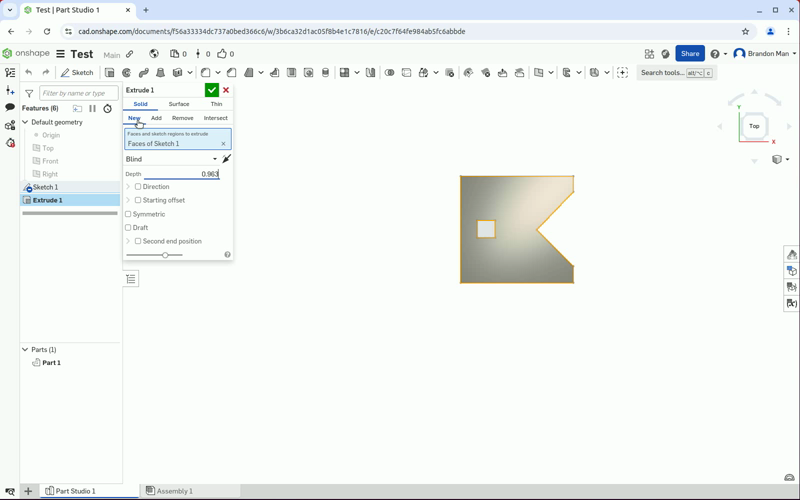
key(enter)
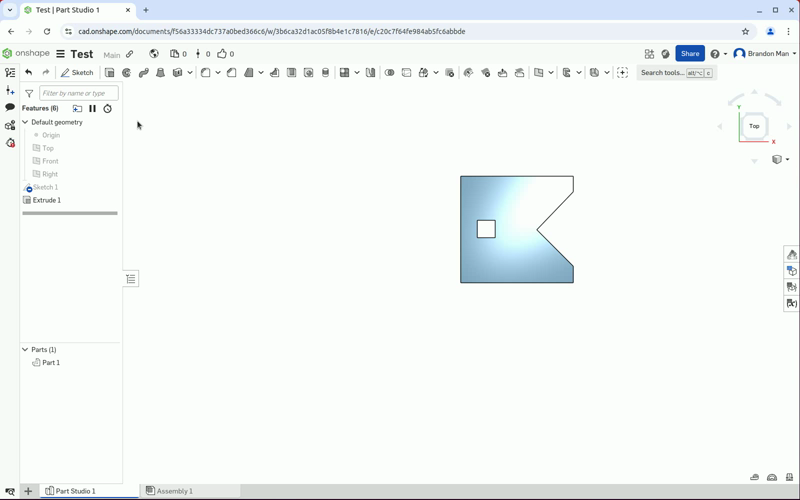
key(shift+h)
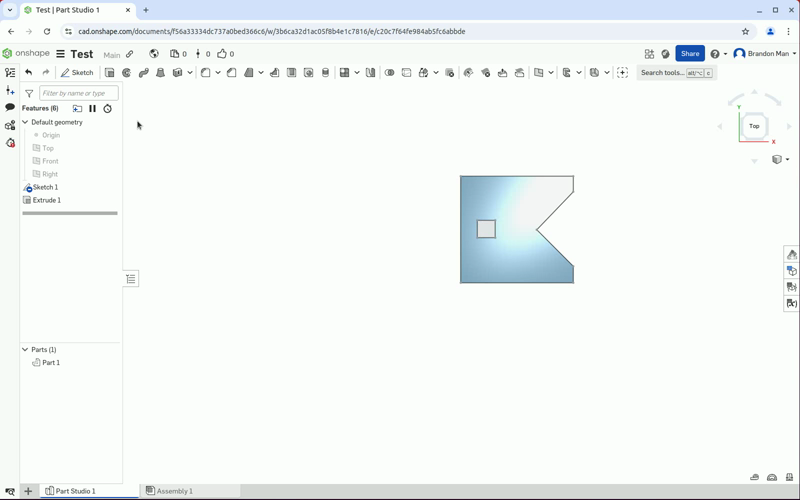
key(shift+h)
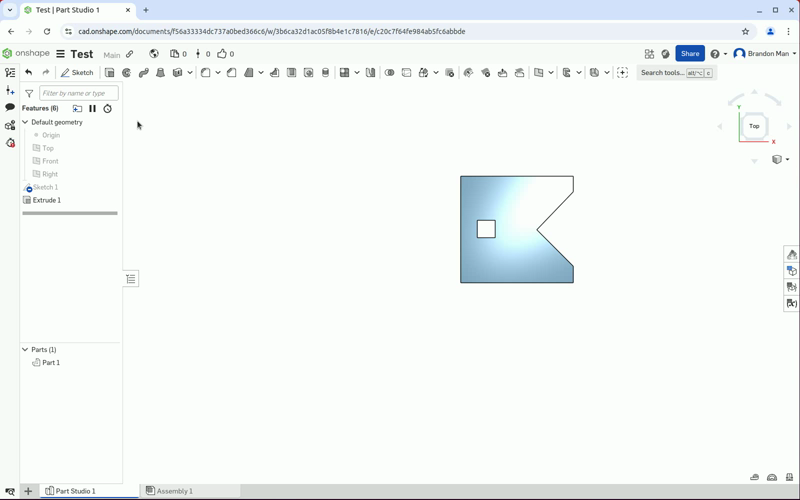
mouse_move(73, 189)
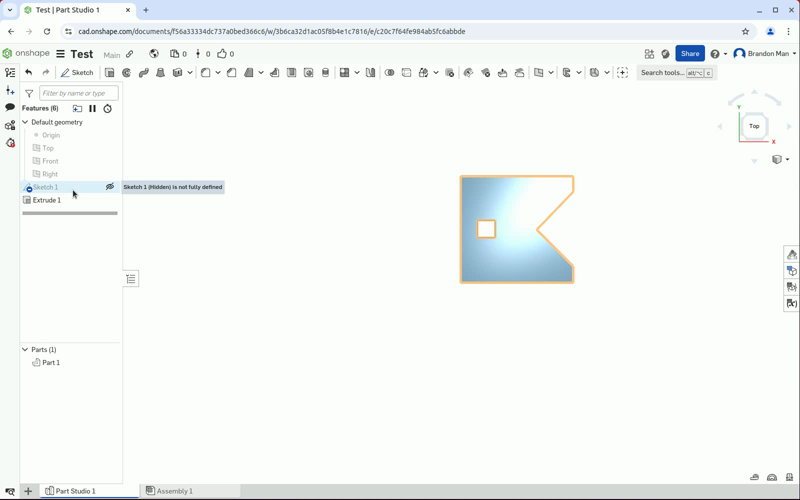
click(73, 189)
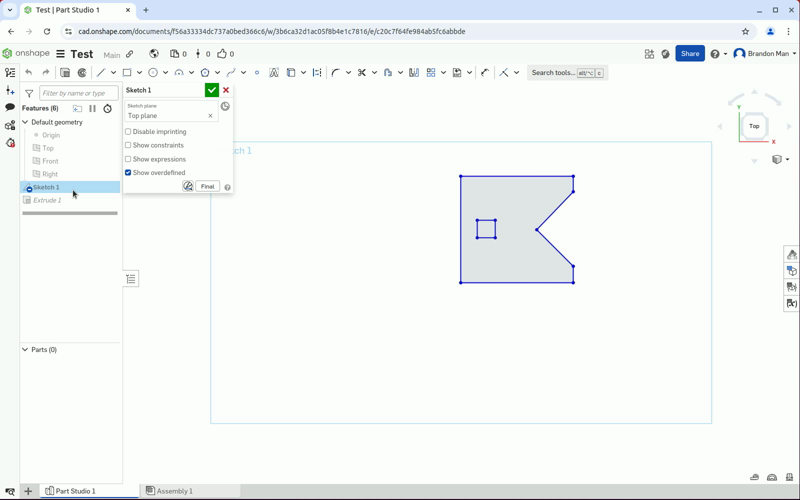
mouse_move(229, 92)
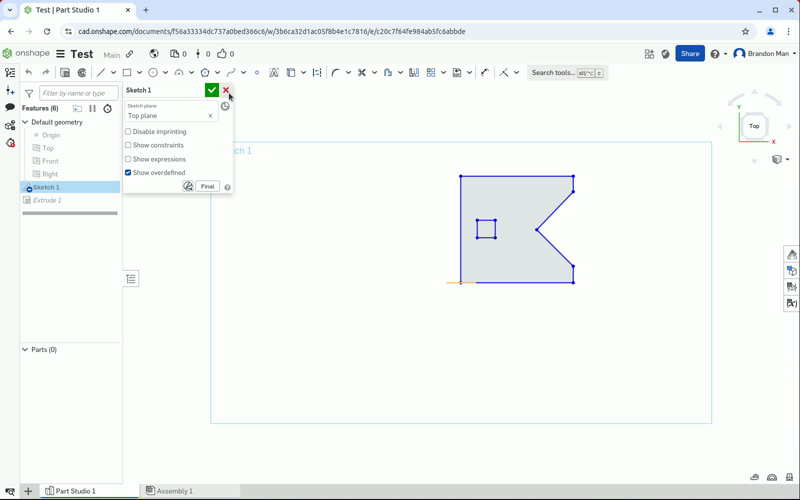
click(229, 92)
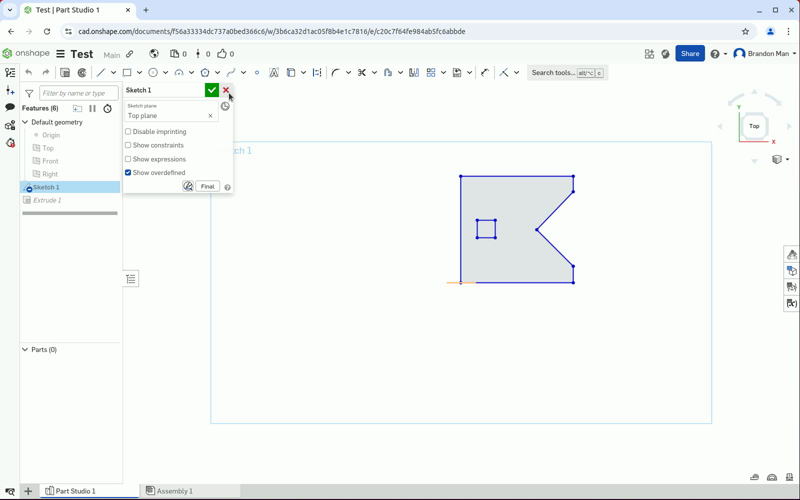
key(shift+s)
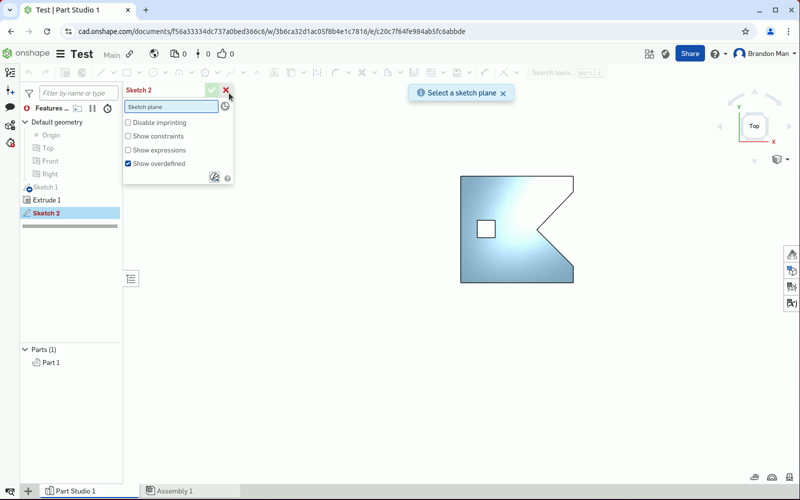
mouse_move(73, 150)
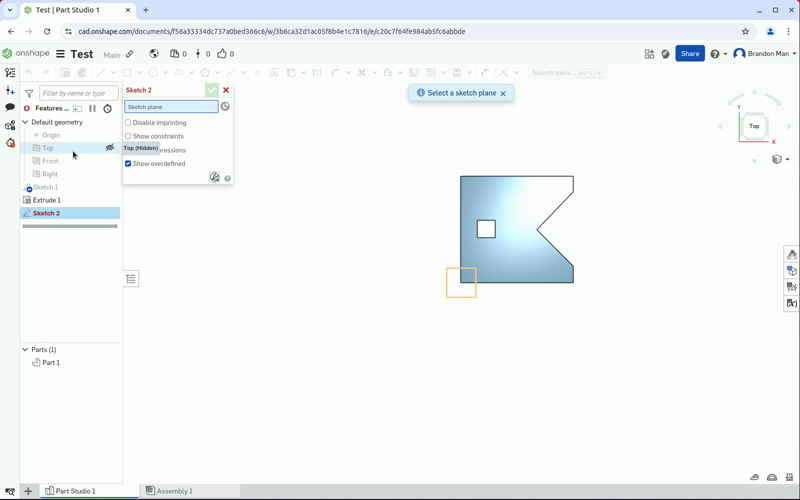
click(73, 150)
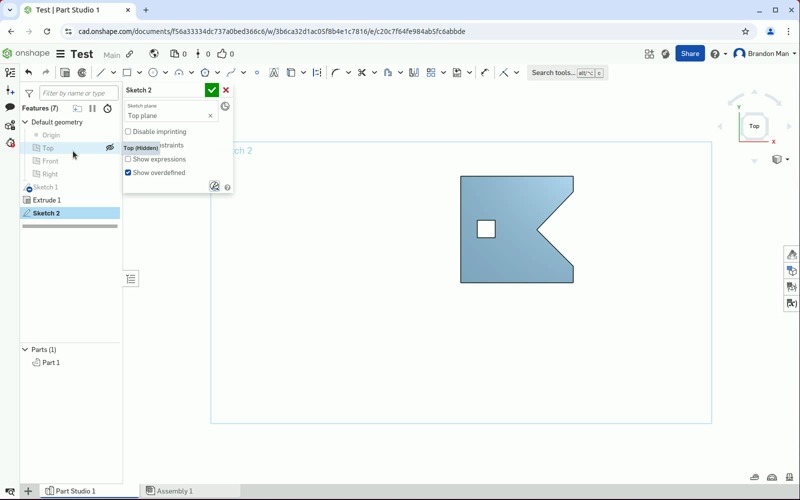
mouse_move(73, 352)
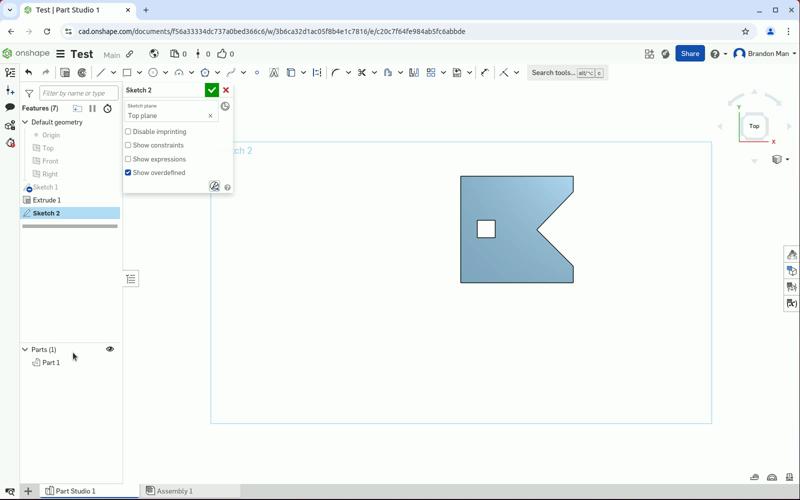
key(y)
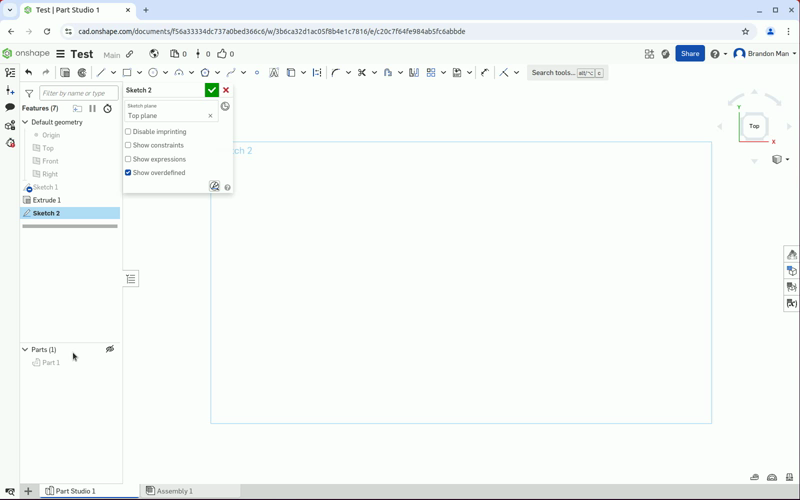
key(l)
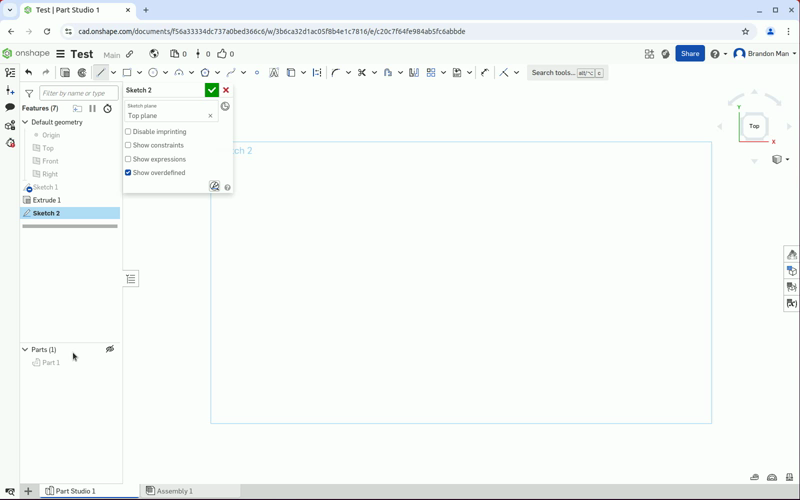
key_down(shift)
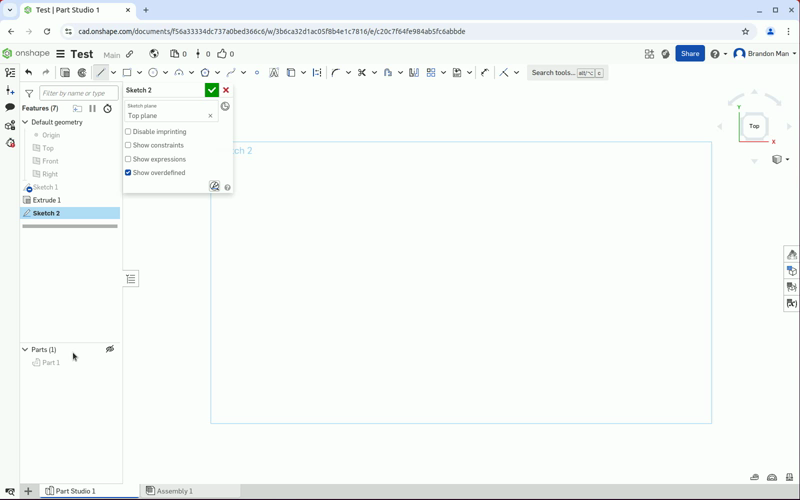
mouse_move(477, 238)
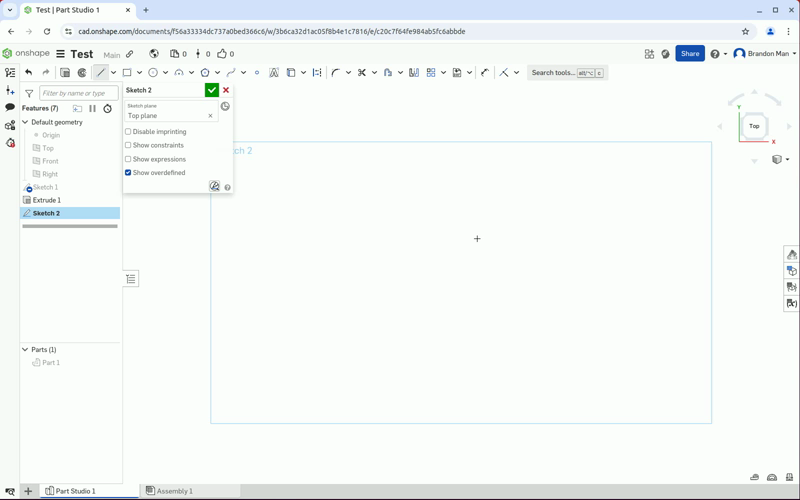
click(477, 238)
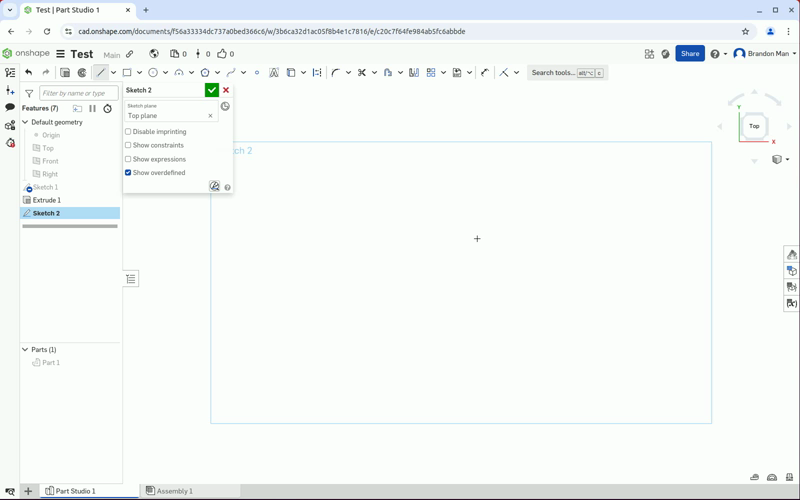
key_up(shift)
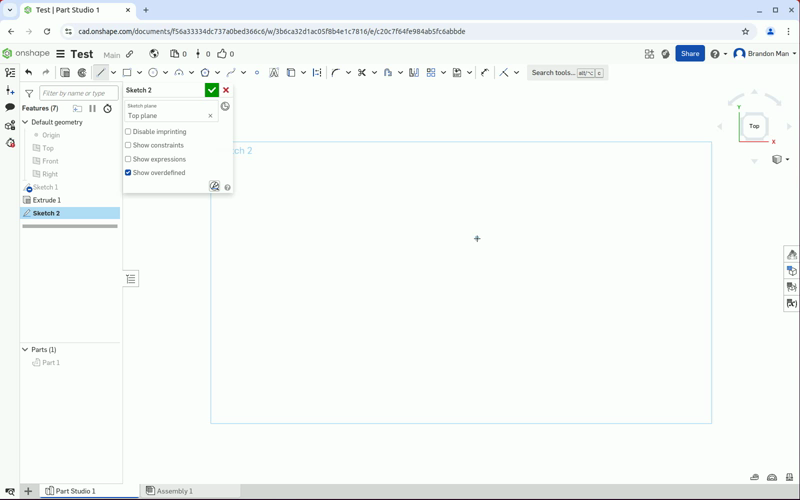
key_down(shift)
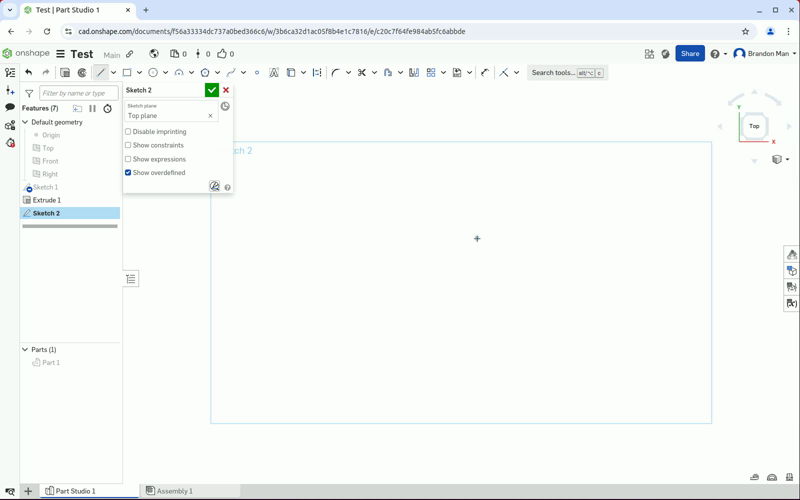
mouse_move(507, 238)
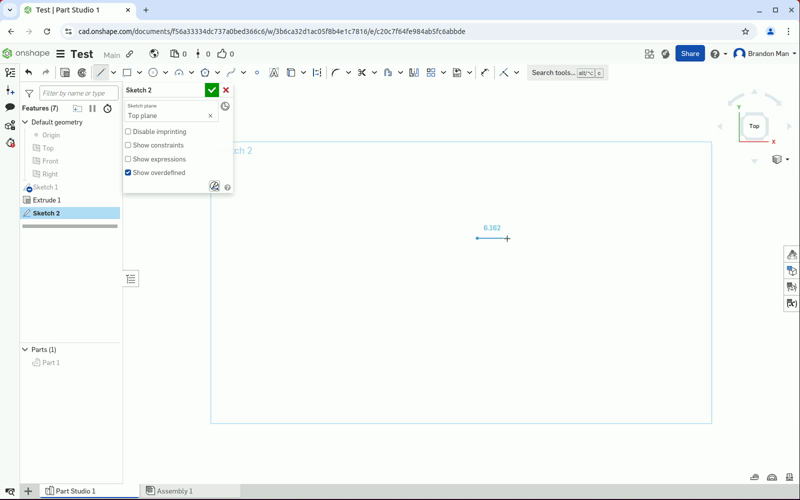
mouse_move(495, 238)
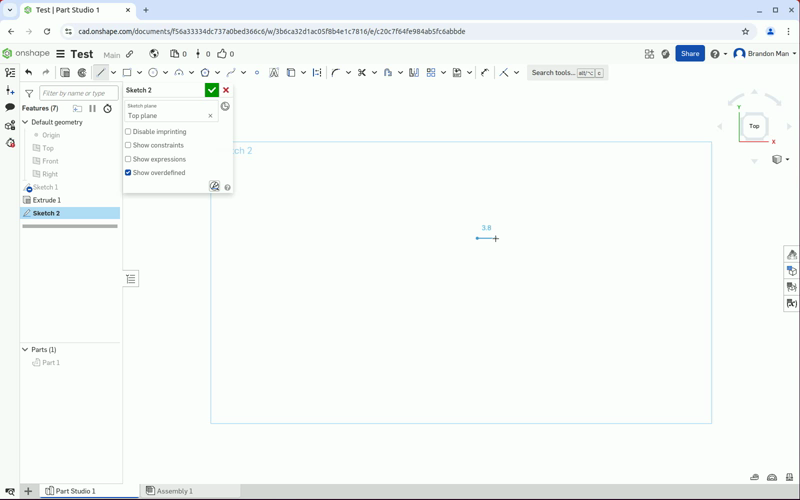
click(495, 238)
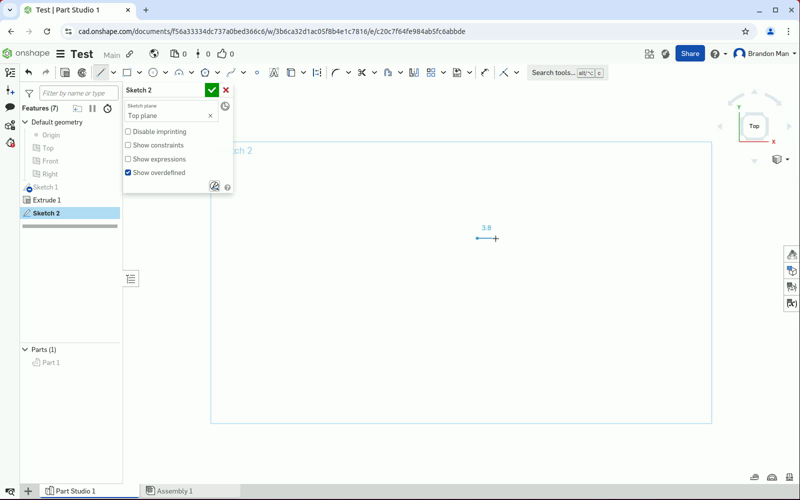
key_up(shift)
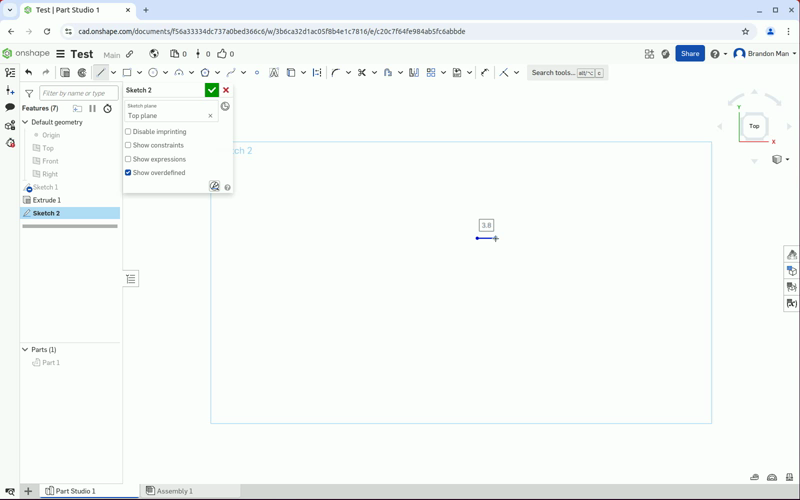
key_down(shift)
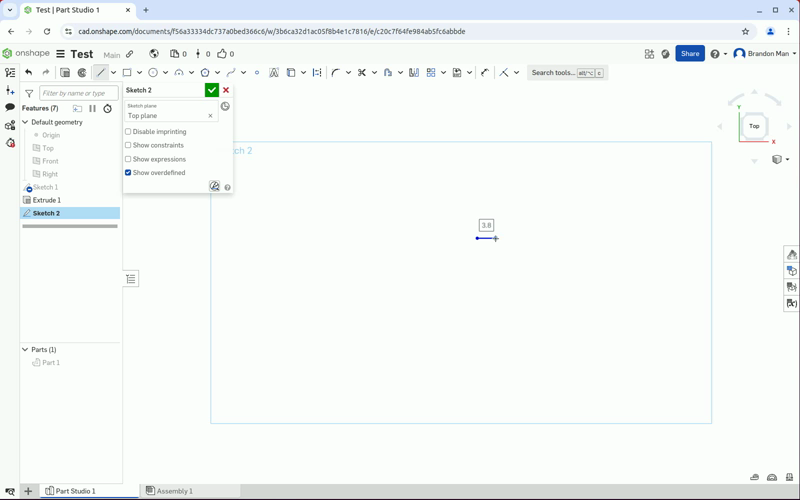
mouse_move(525, 238)
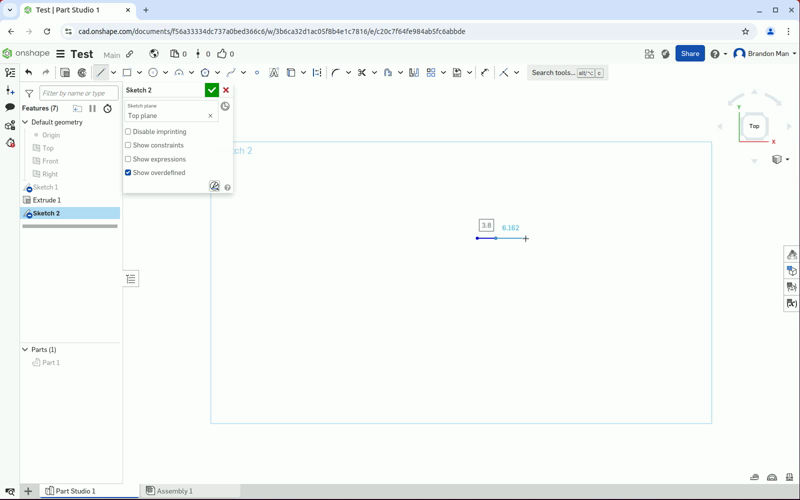
mouse_move(495, 219)
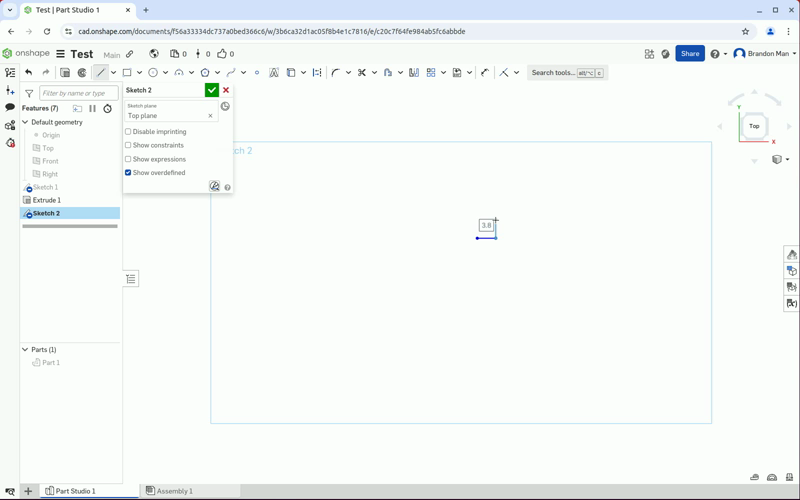
click(495, 219)
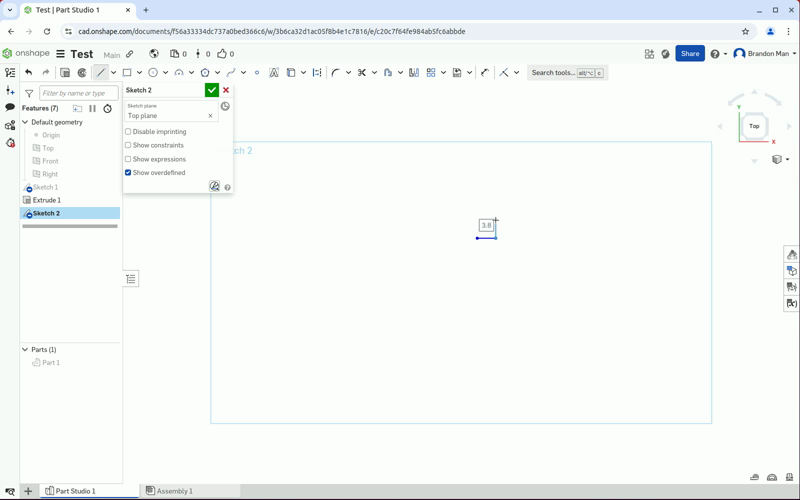
key_up(shift)
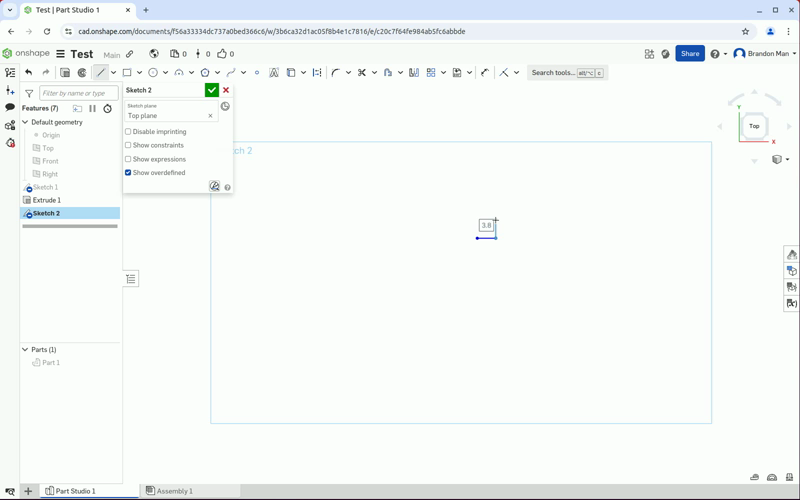
key_down(shift)
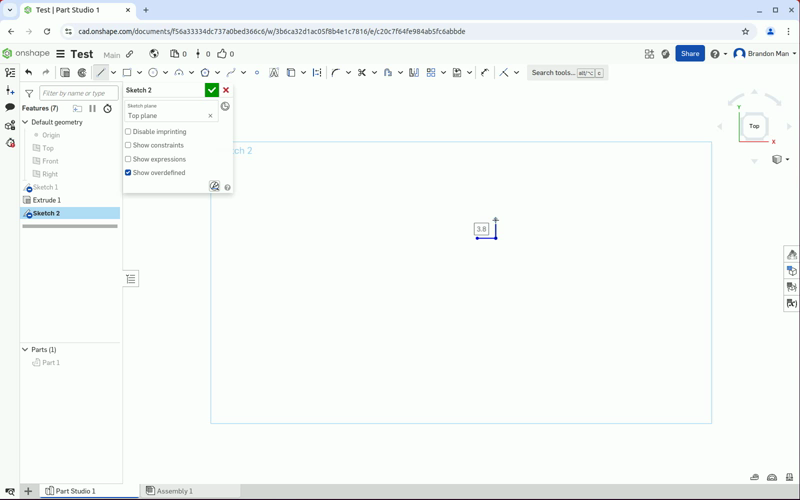
mouse_move(525, 219)
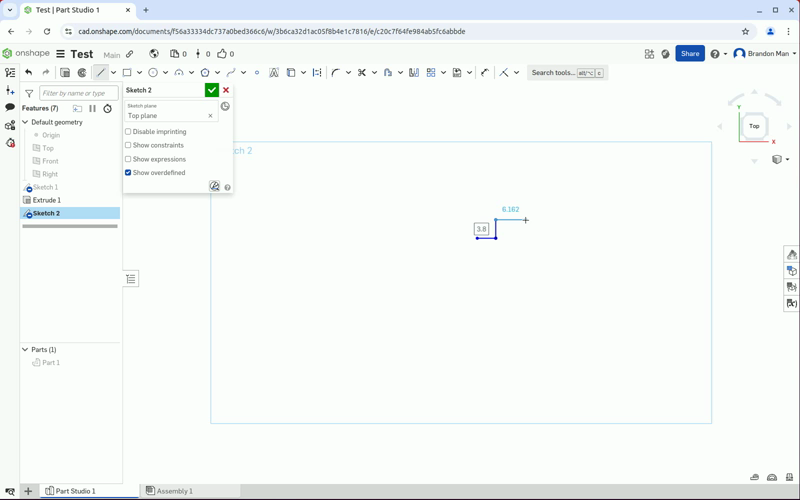
mouse_move(477, 219)
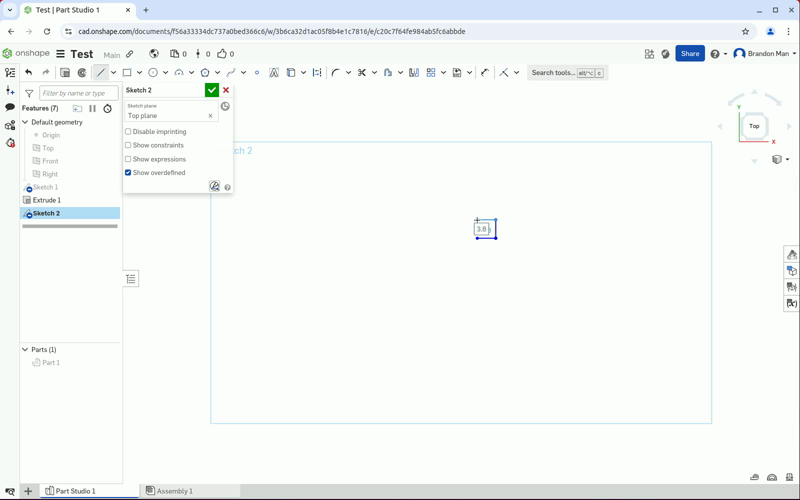
click(477, 219)
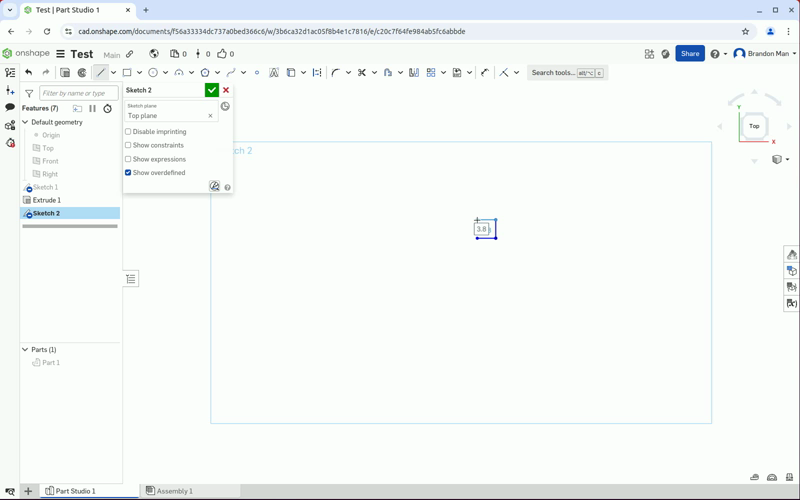
key_up(shift)
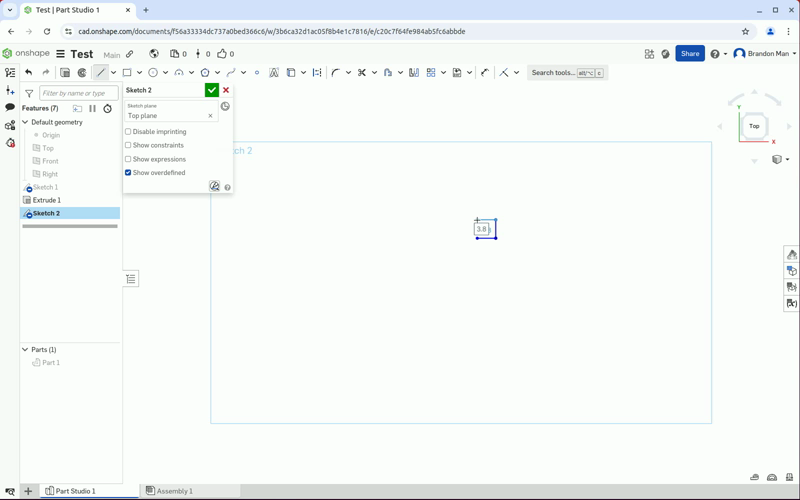
mouse_move(507, 219)
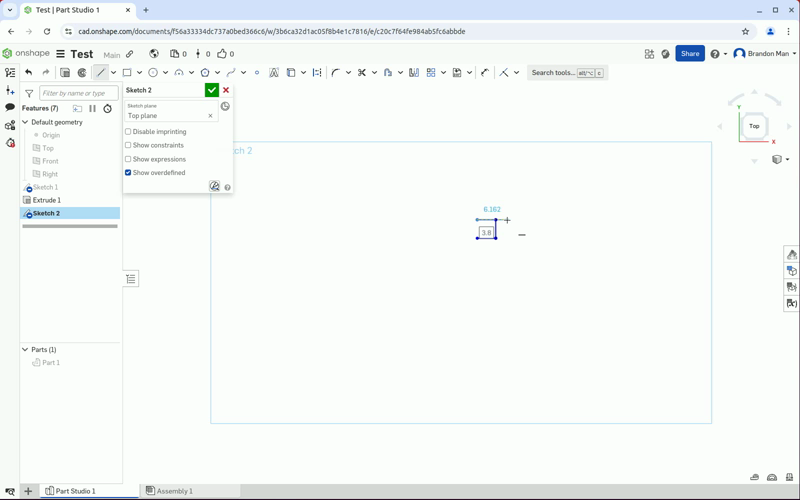
key_down(shift)
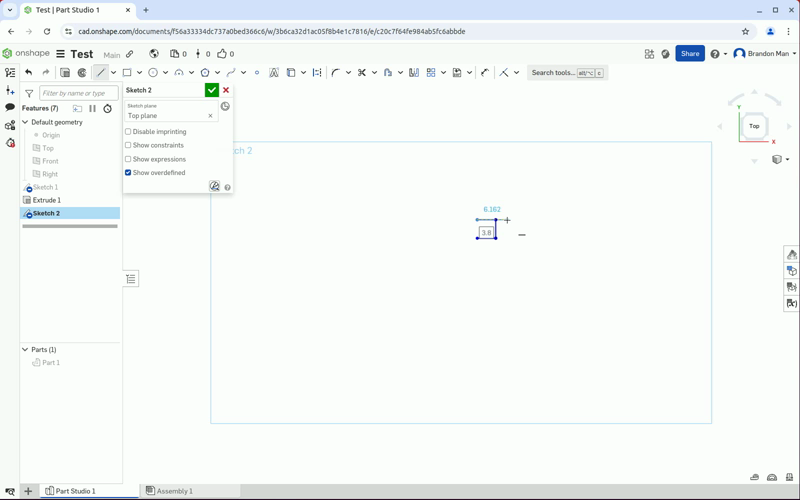
mouse_move(477, 238)
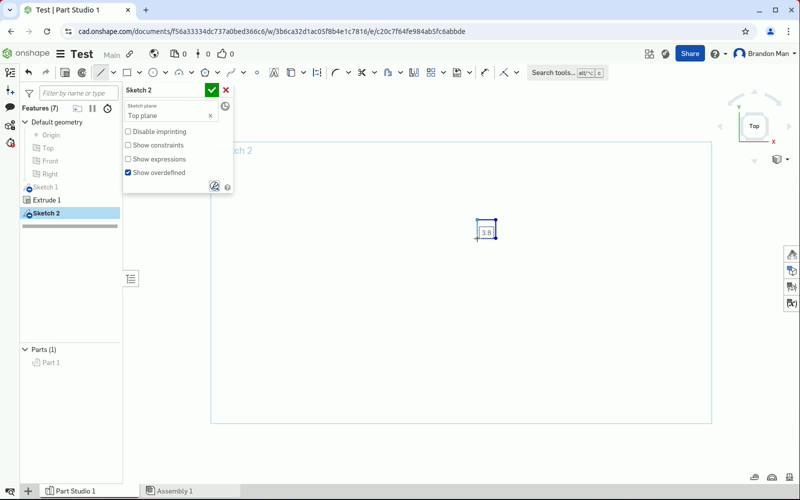
key_up(shift)
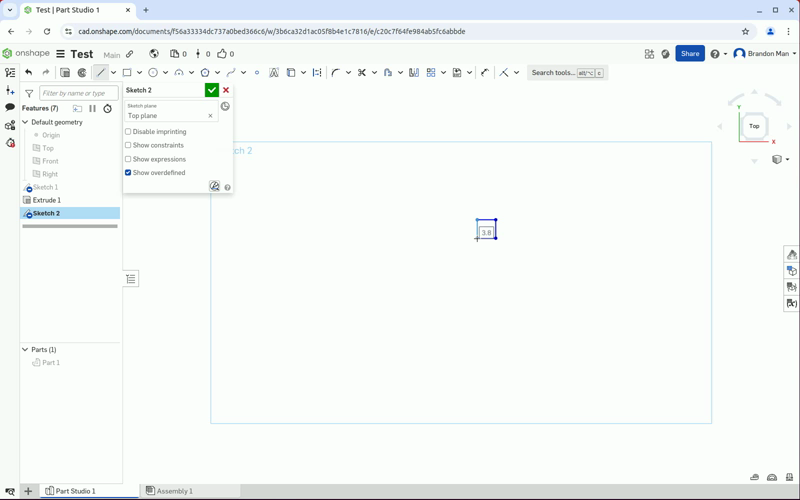
click(477, 238)
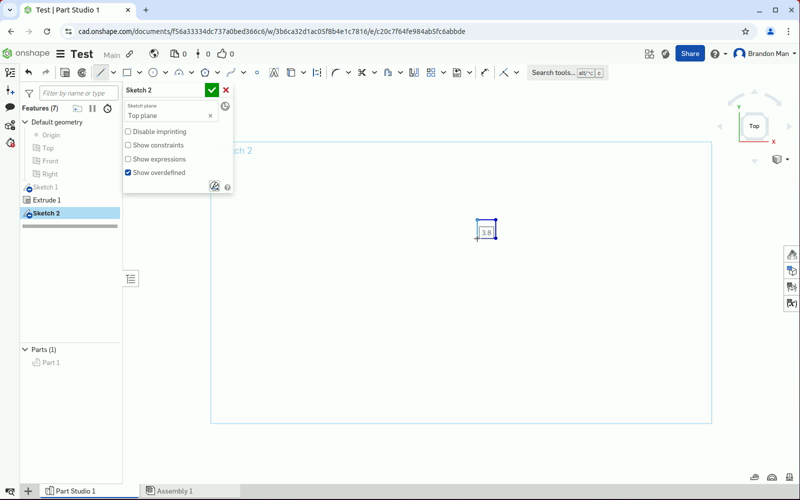
key(esc)
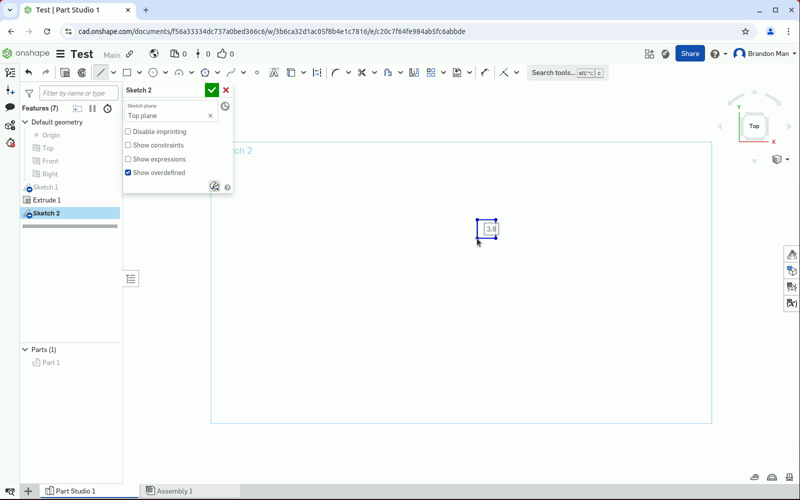
key(c)
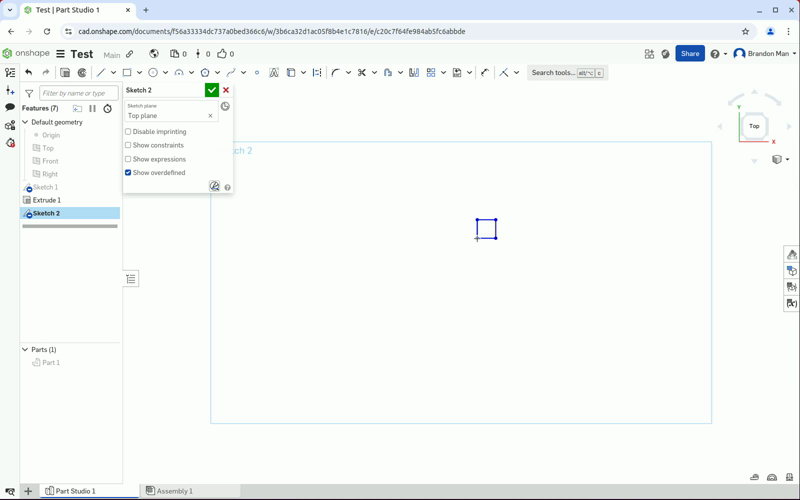
key_down(shift)
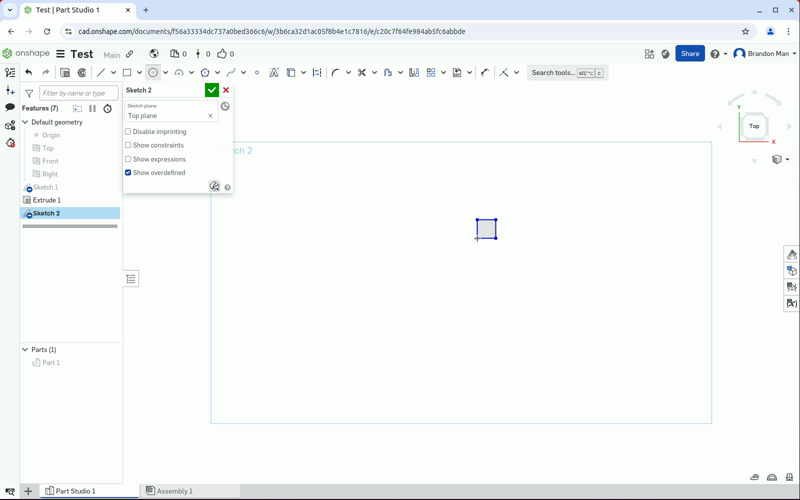
mouse_move(486, 228)
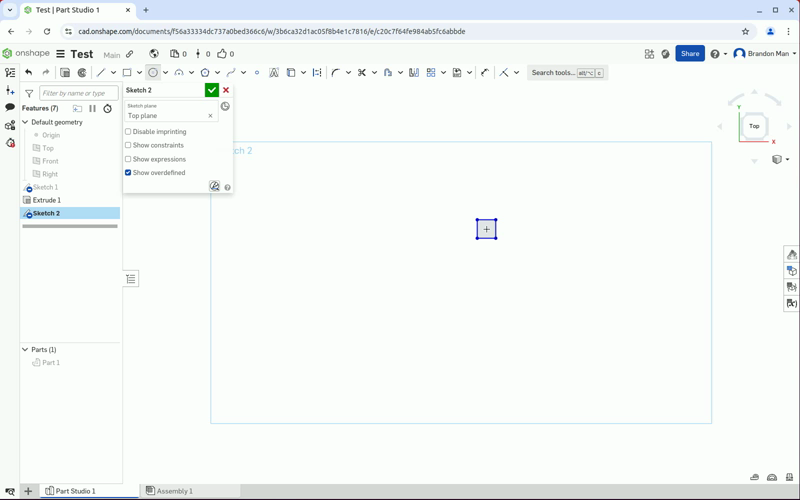
click(486, 228)
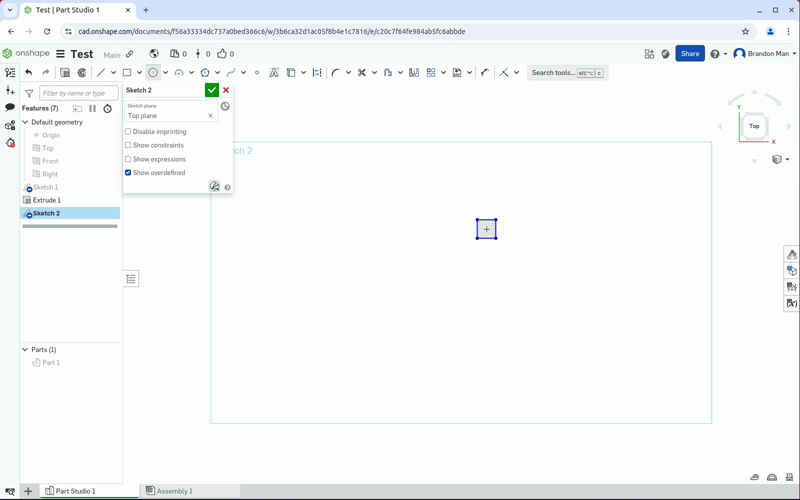
key_up(shift)
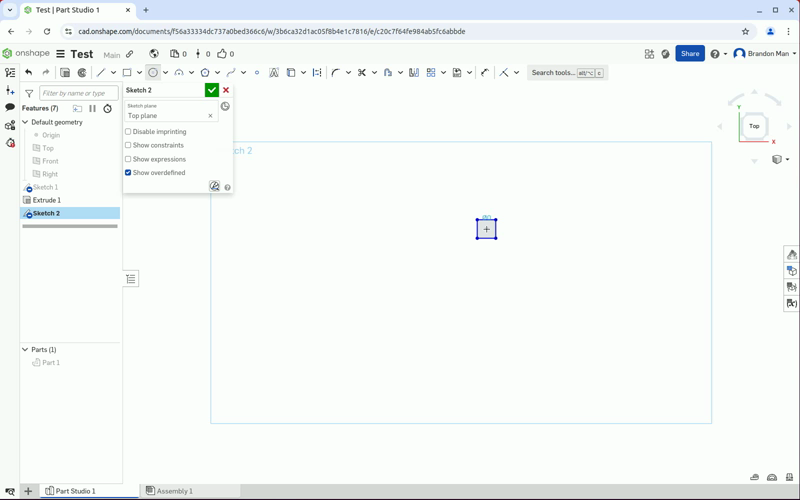
mouse_move(487, 228)
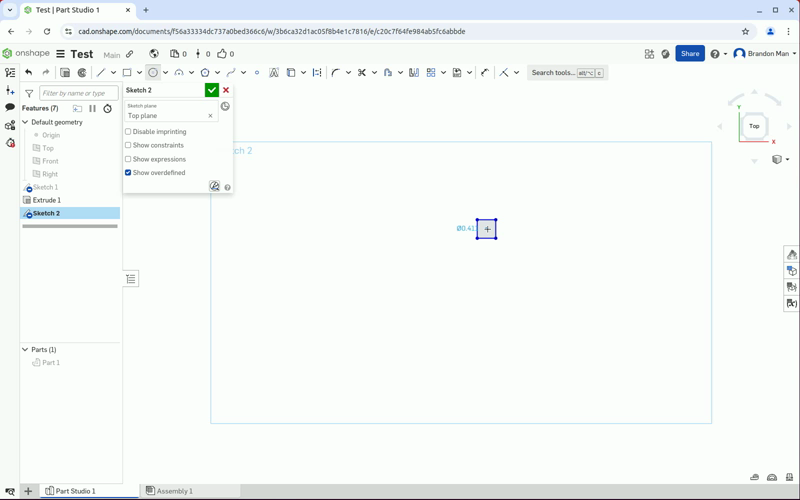
scroll(6)
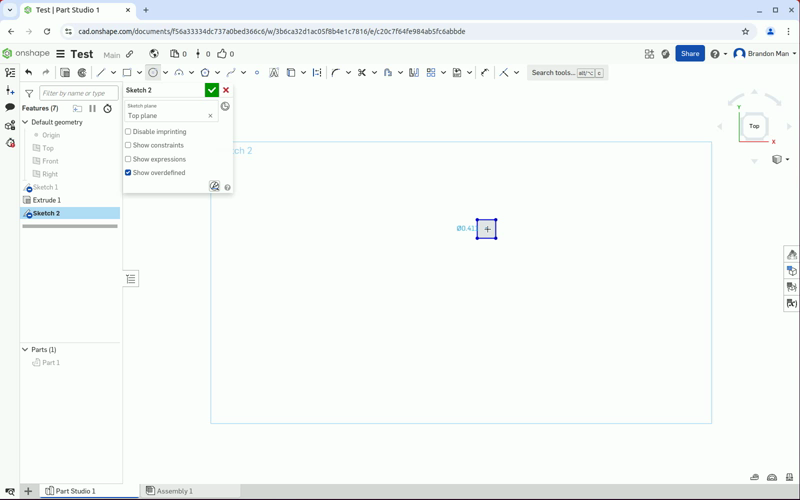
scroll(6)
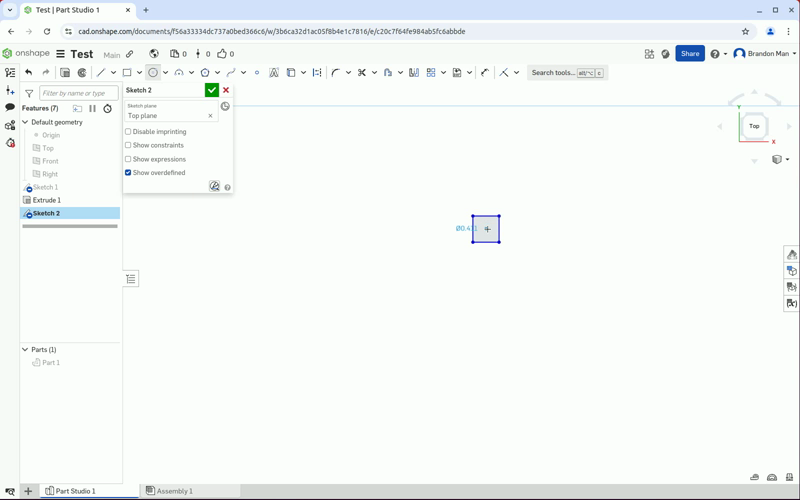
scroll(6)
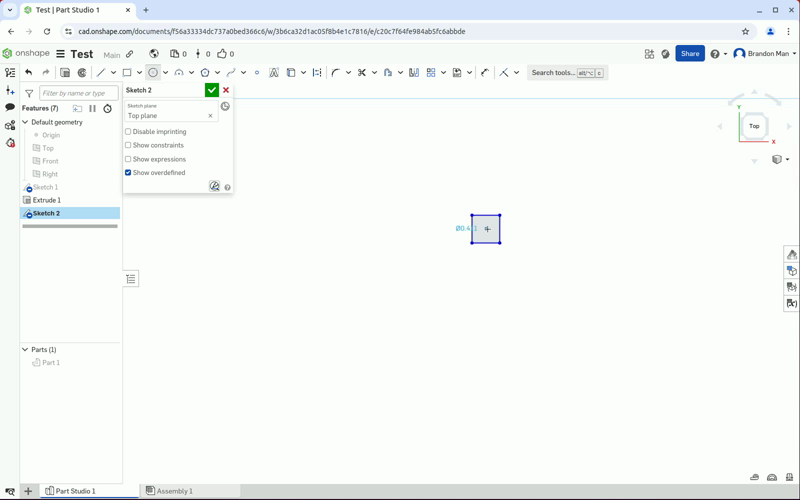
scroll(6)
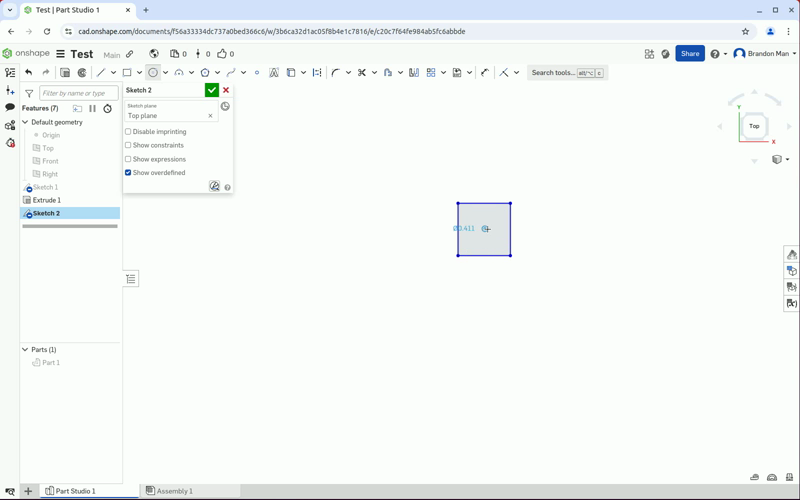
scroll(6)
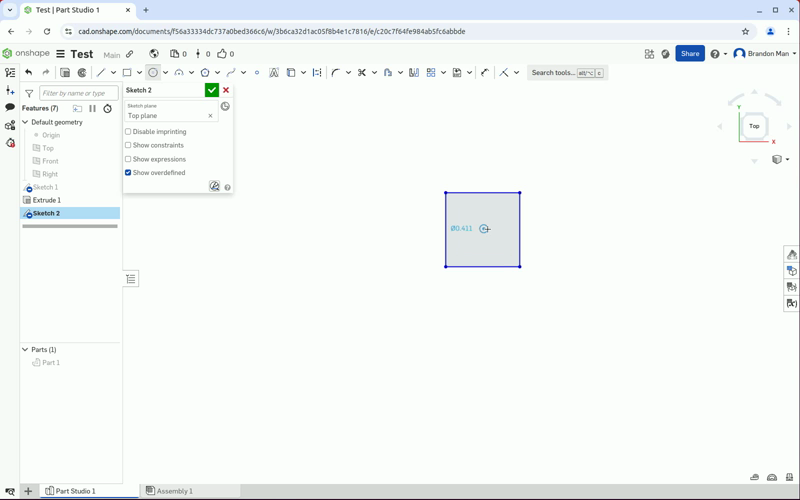
scroll(6)
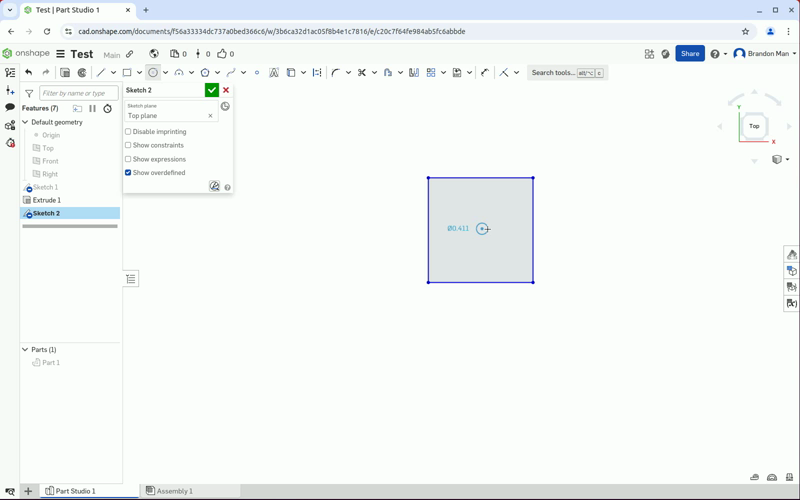
scroll(6)
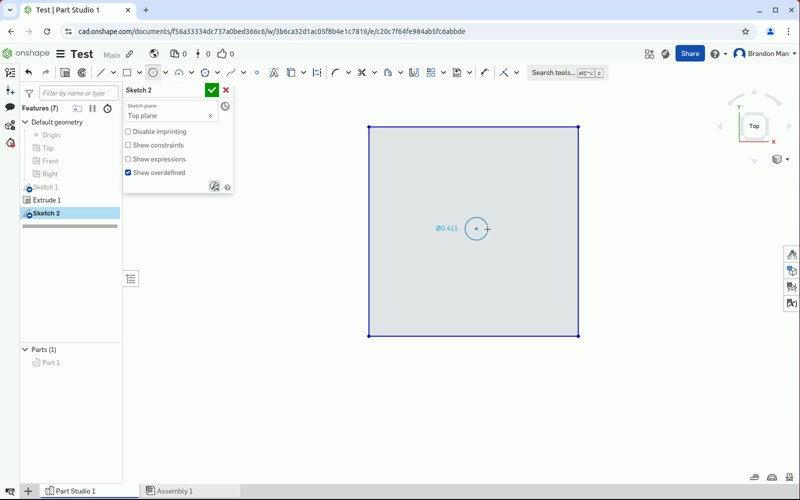
click(487, 228)
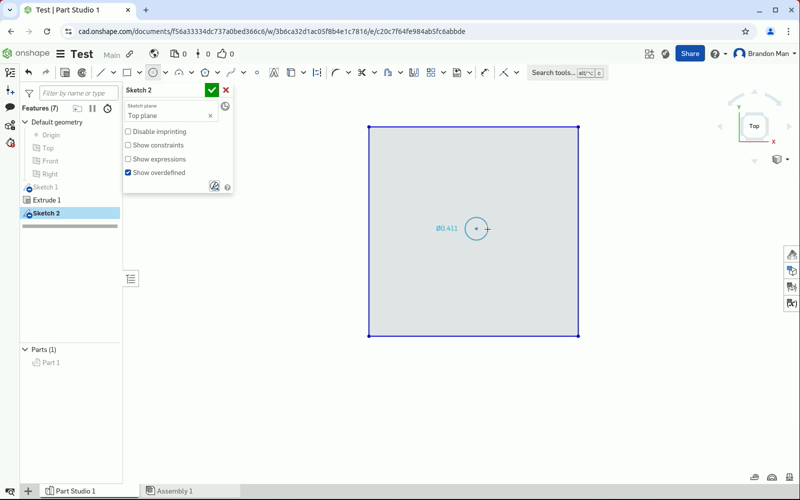
scroll(-6)
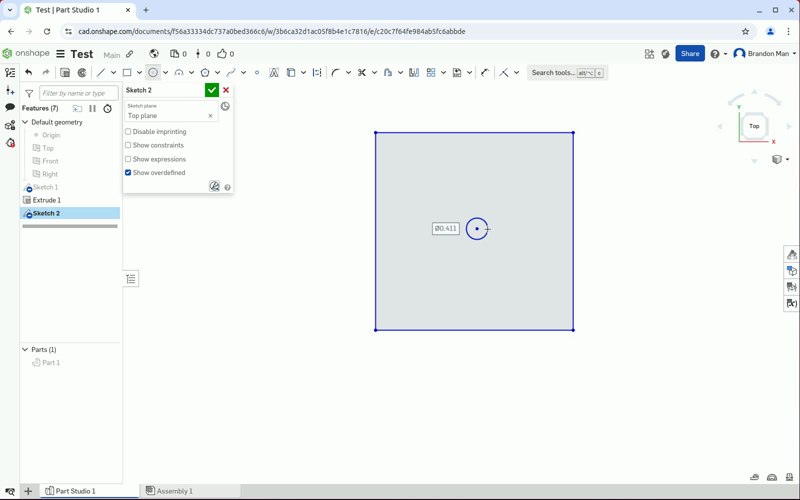
scroll(-6)
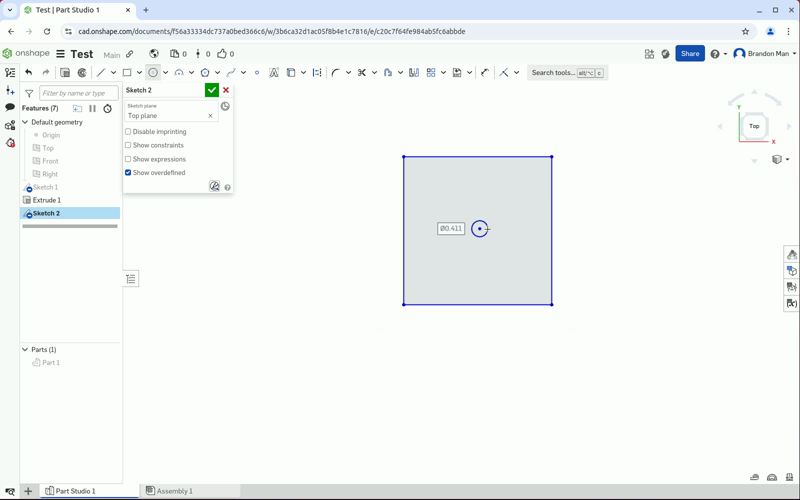
scroll(-6)
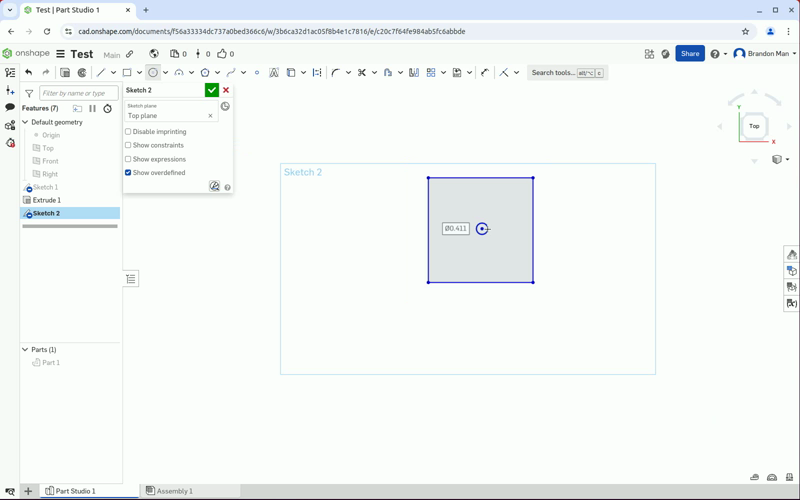
scroll(-6)
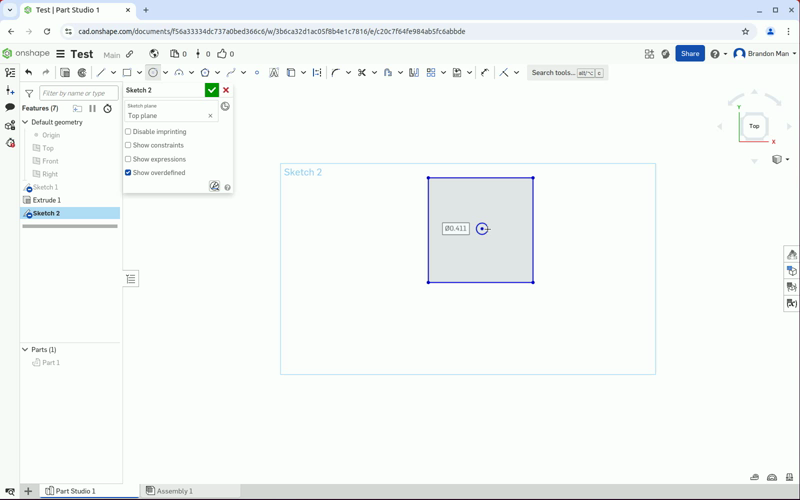
scroll(-6)
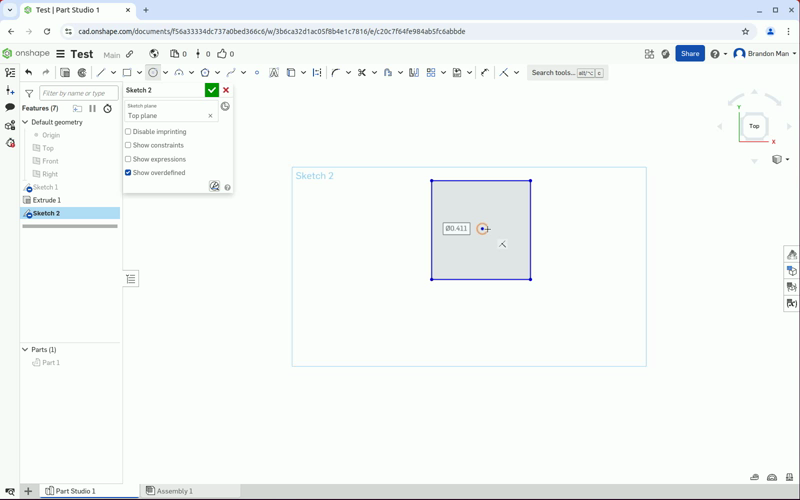
scroll(-6)
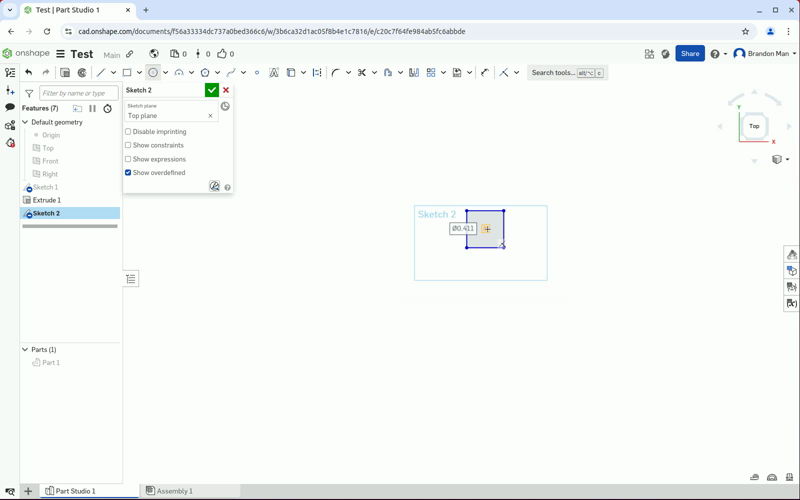
scroll(-6)
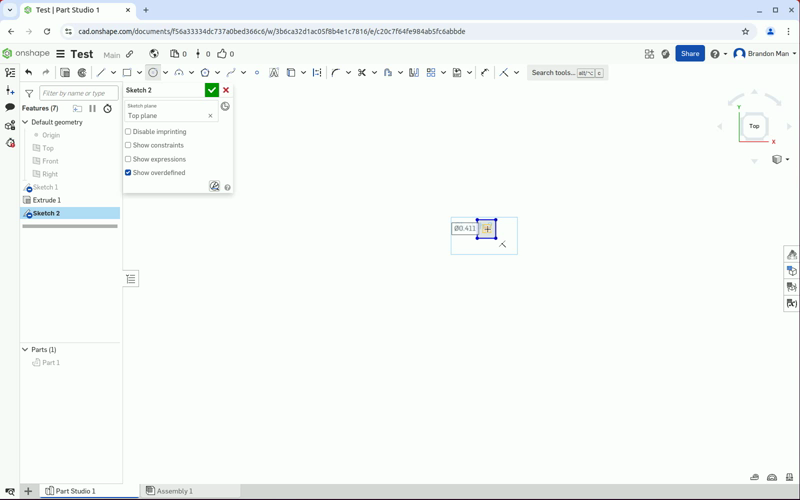
key(esc)
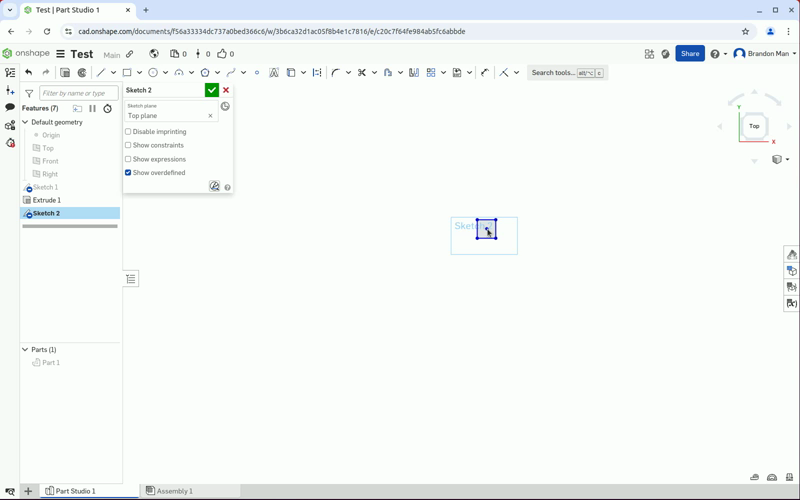
mouse_move(492, 229)
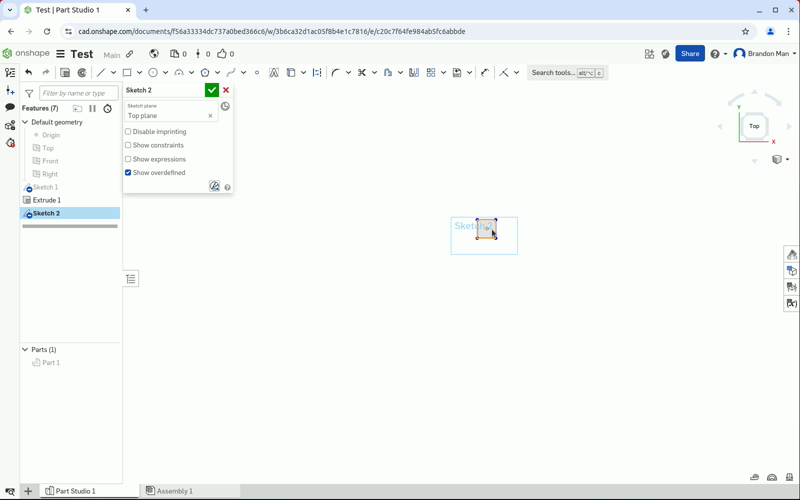
scroll(6)
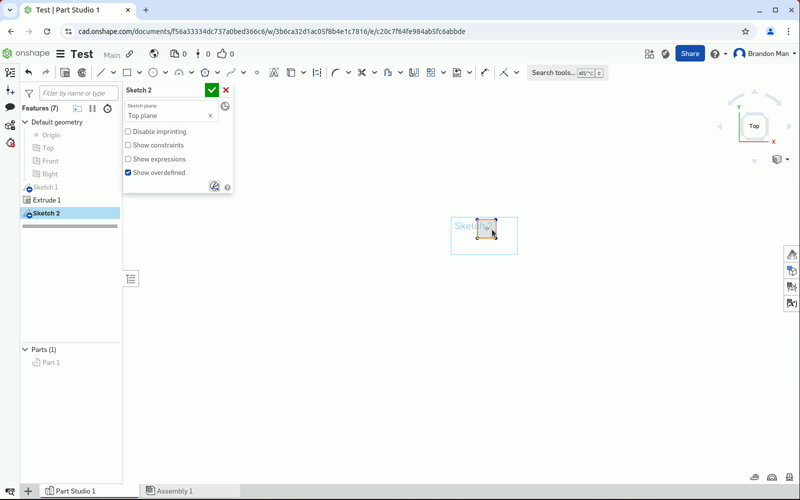
scroll(6)
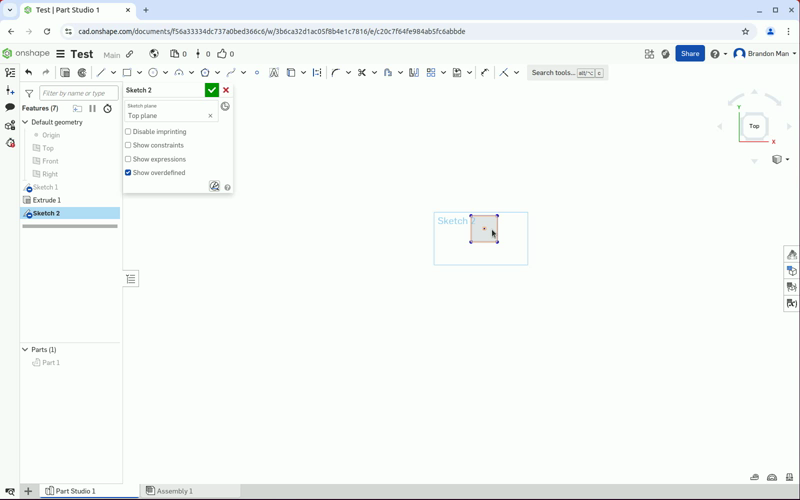
scroll(6)
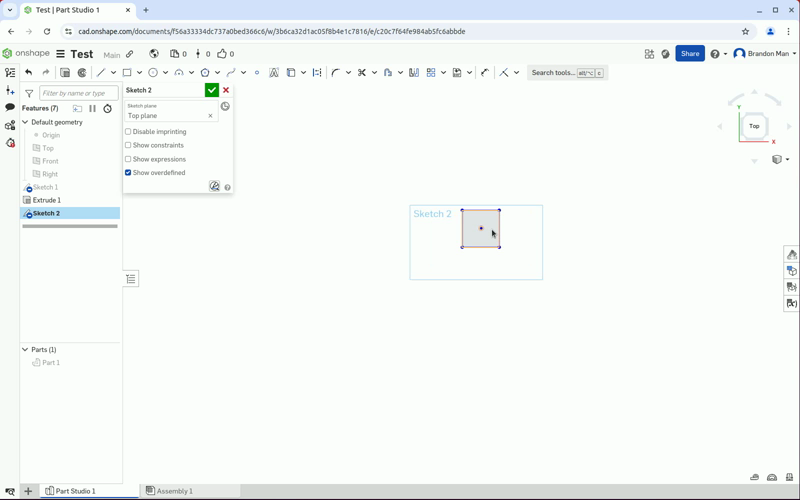
scroll(6)
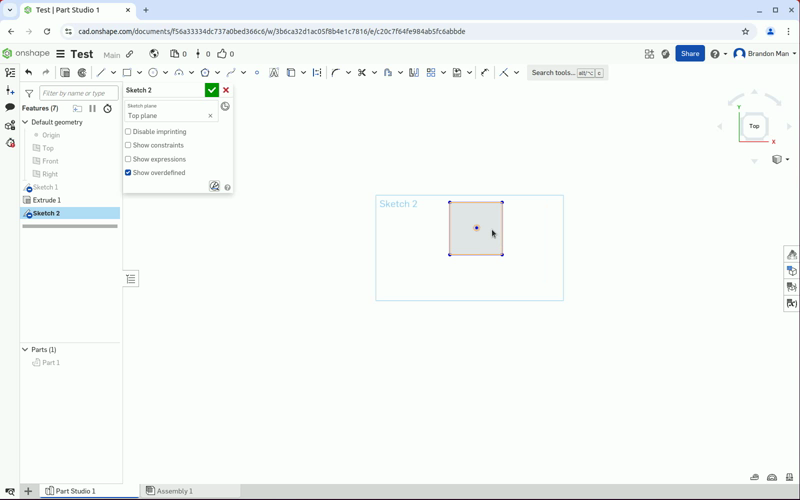
scroll(6)
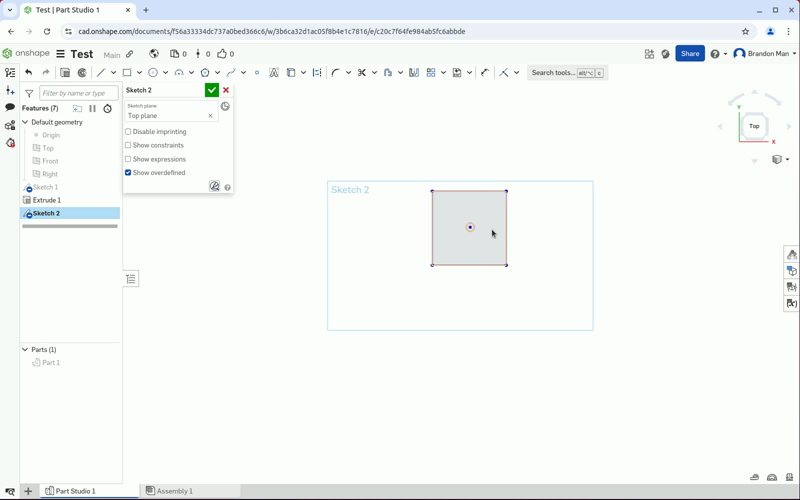
scroll(6)
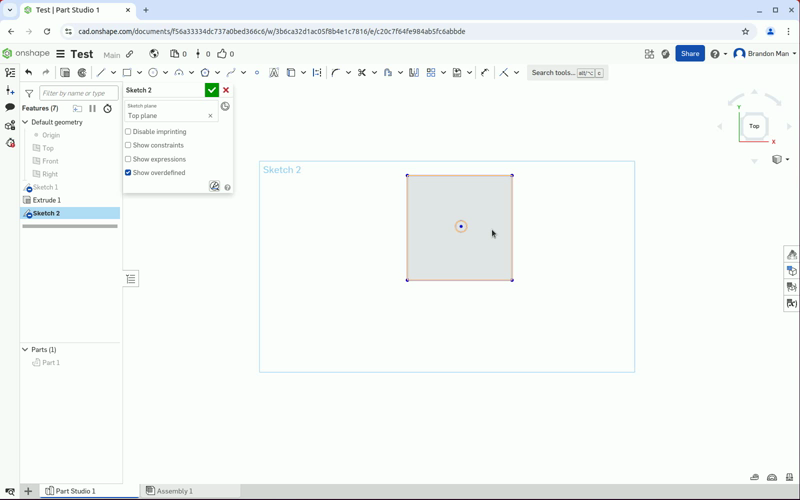
scroll(6)
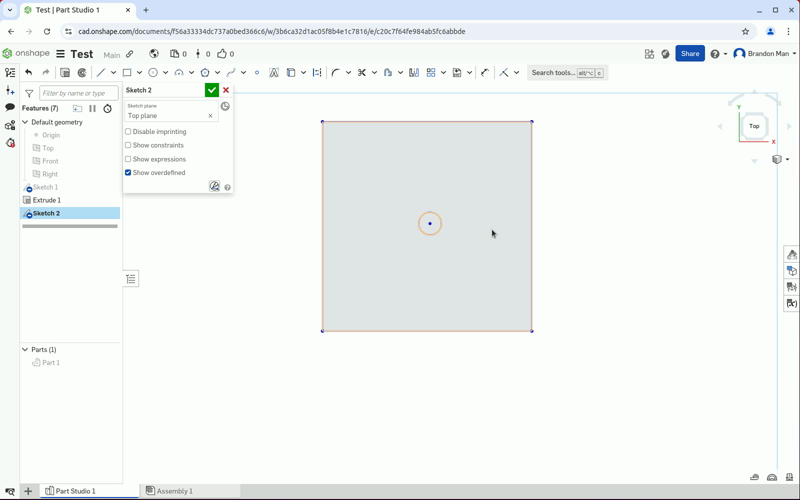
click(492, 229)
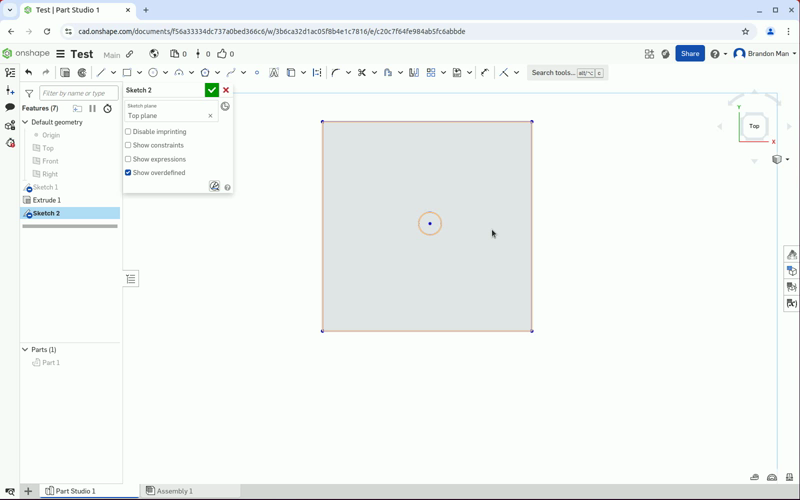
scroll(-6)
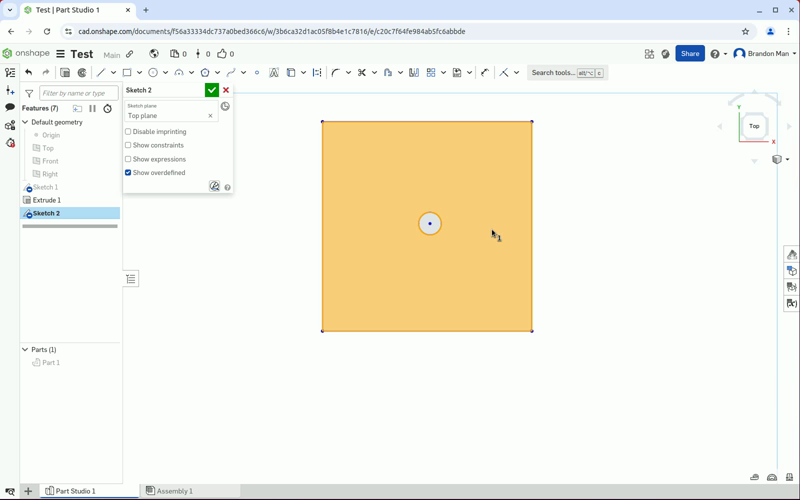
scroll(-6)
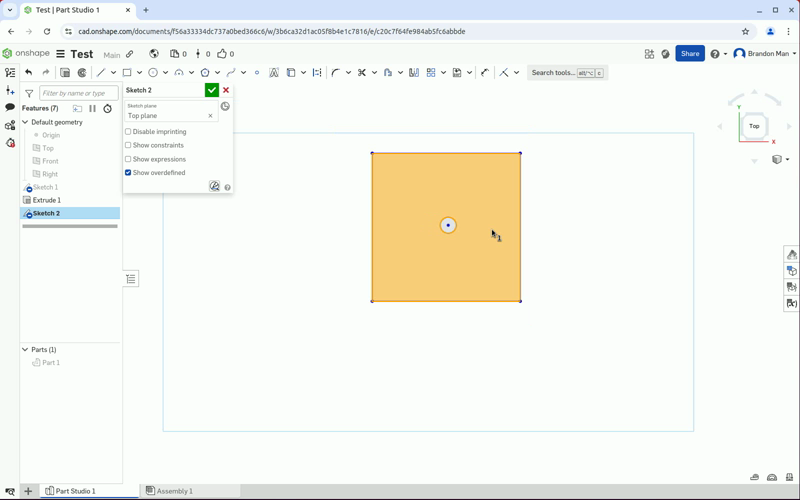
scroll(-6)
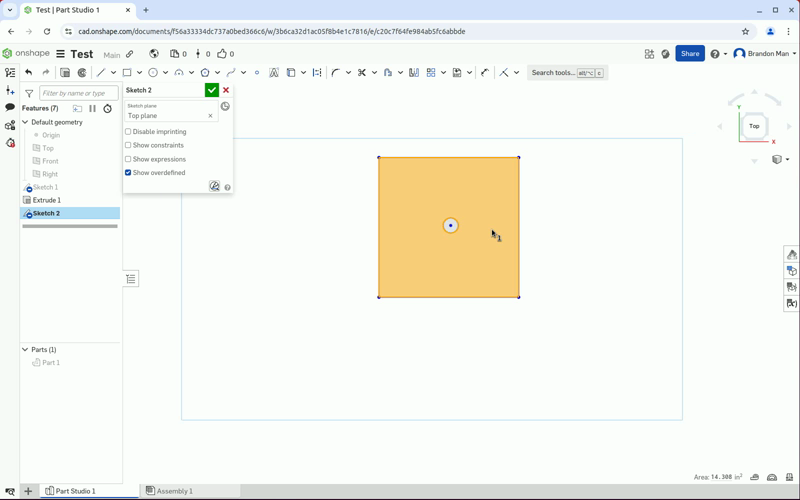
scroll(-6)
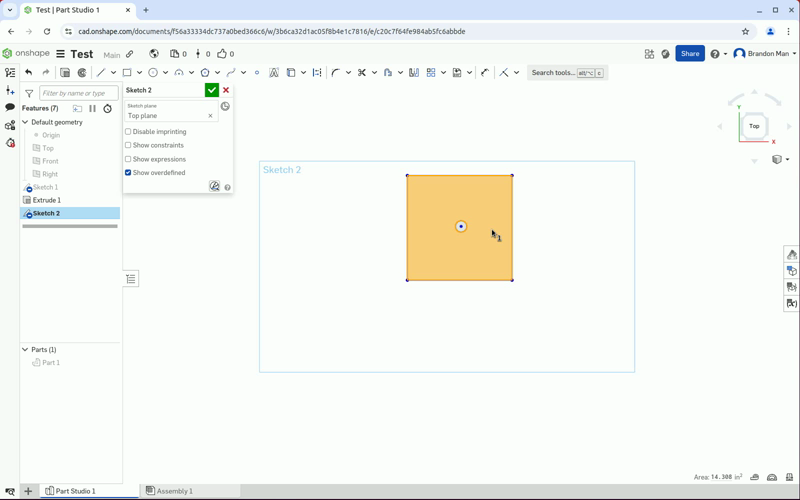
scroll(-6)
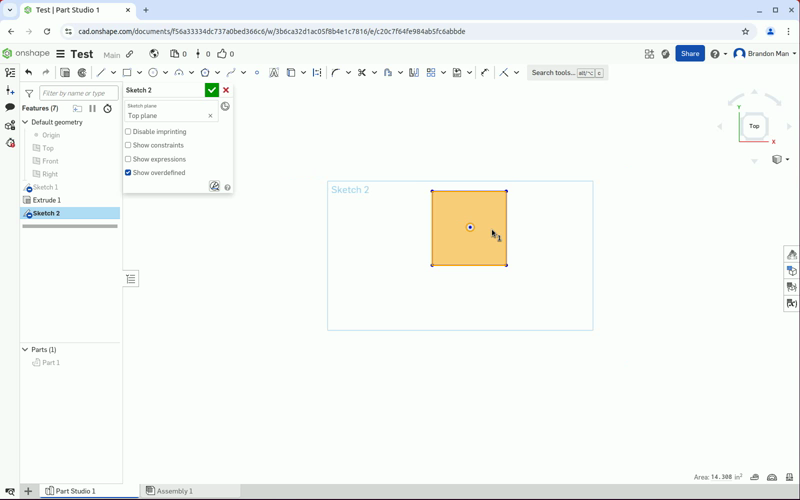
scroll(-6)
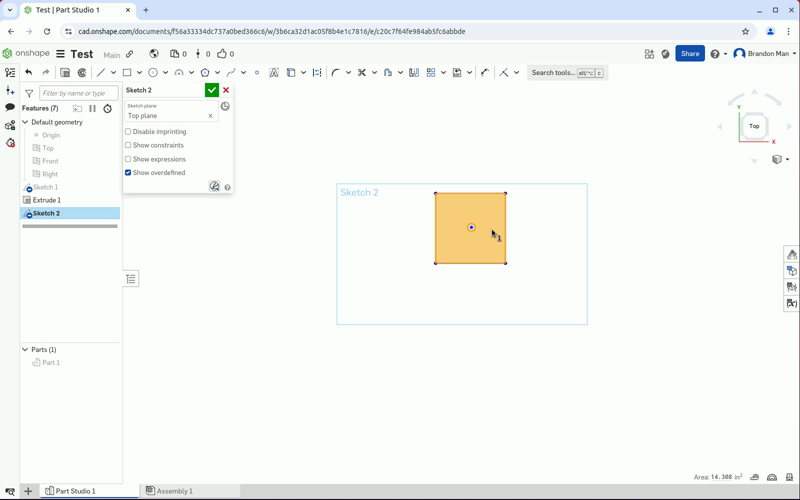
scroll(-6)
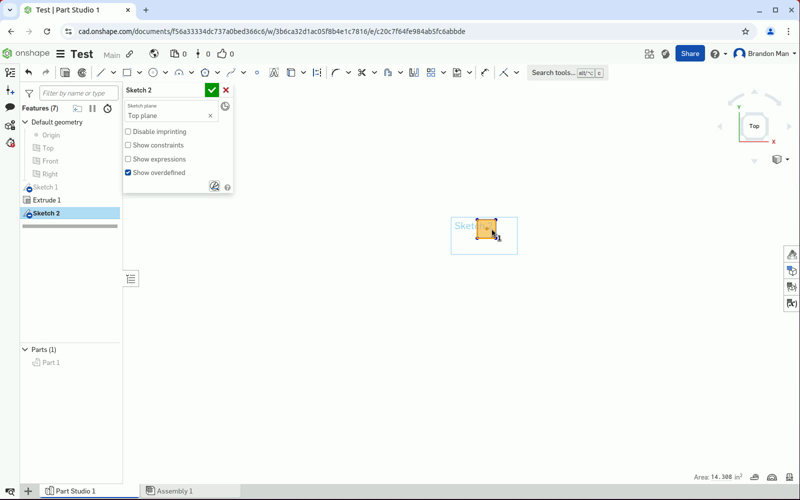
mouse_move(73, 352)
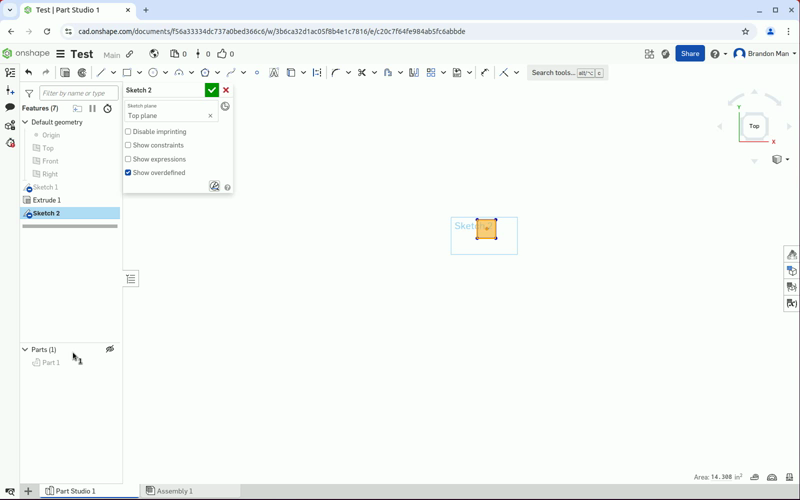
key(shift+y)
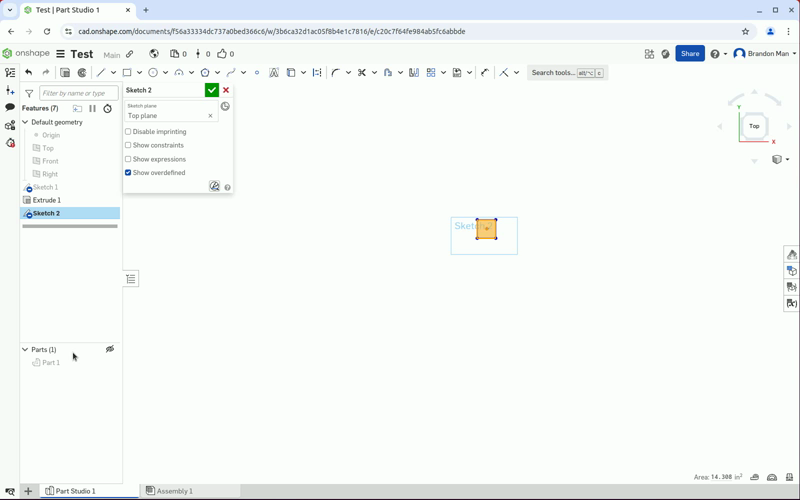
key(shift+e)
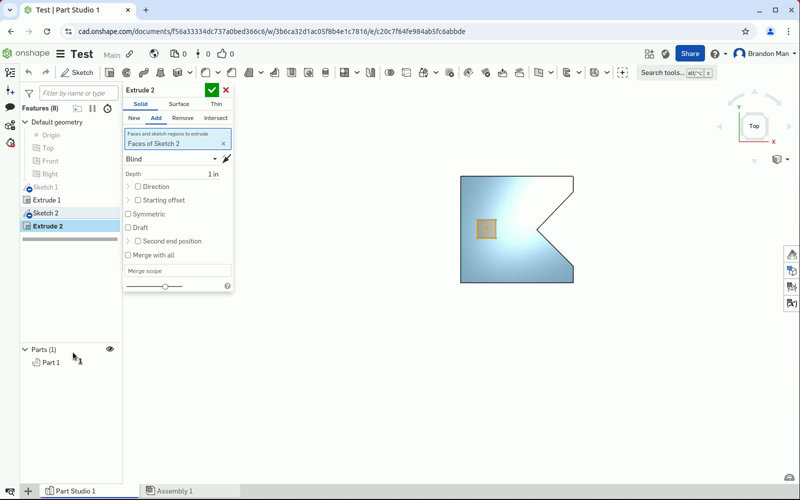
mouse_move(143, 106)
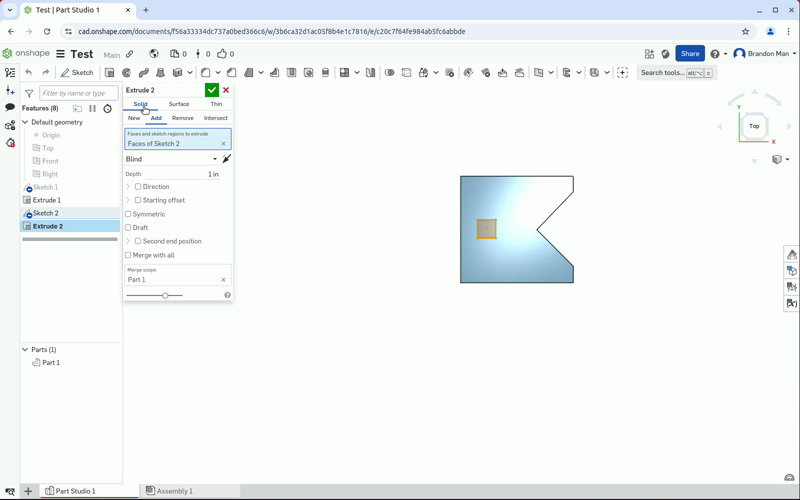
click(143, 106)
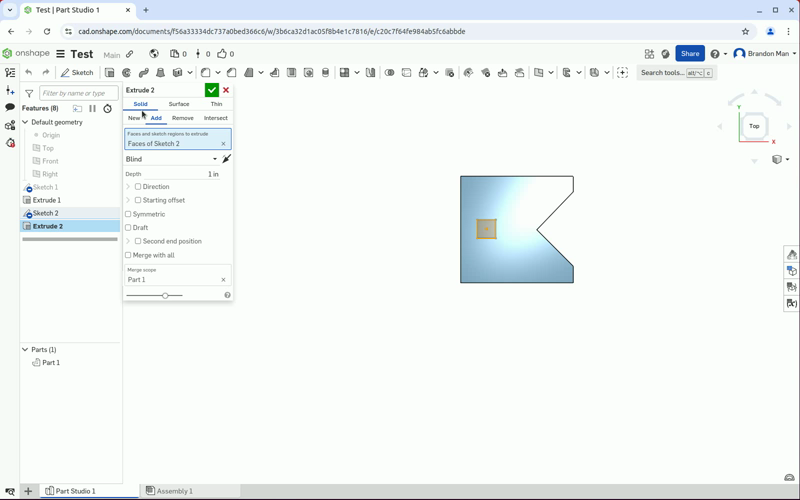
mouse_move(137, 120)
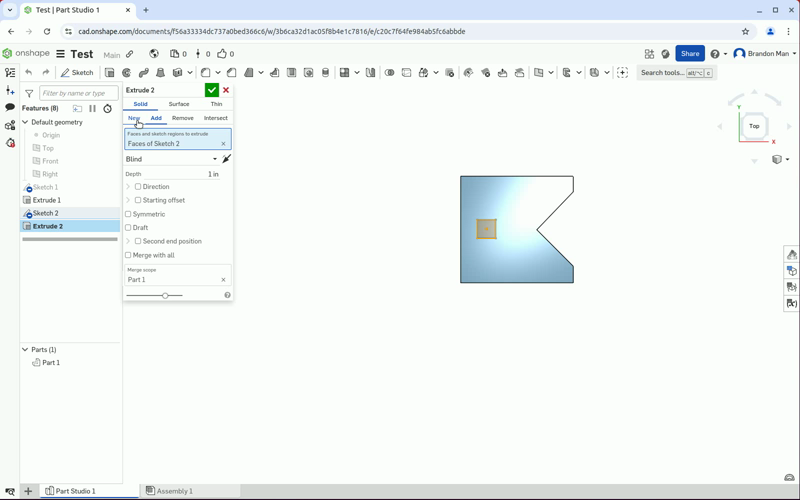
click(137, 120)
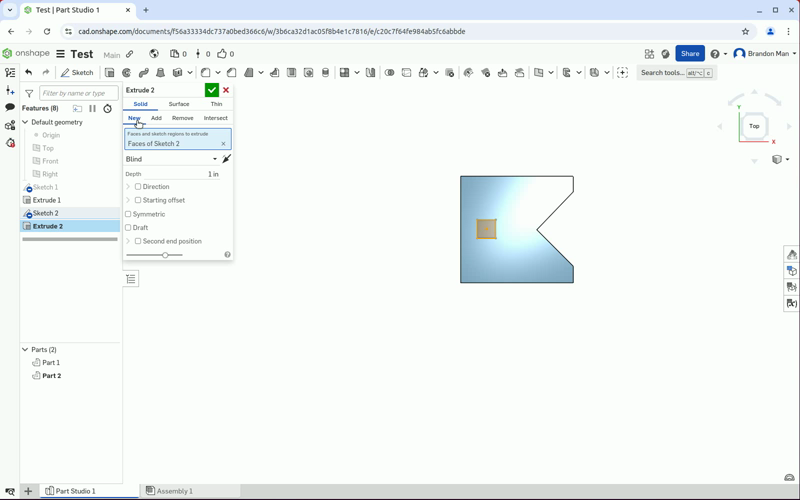
key(tab, 4)
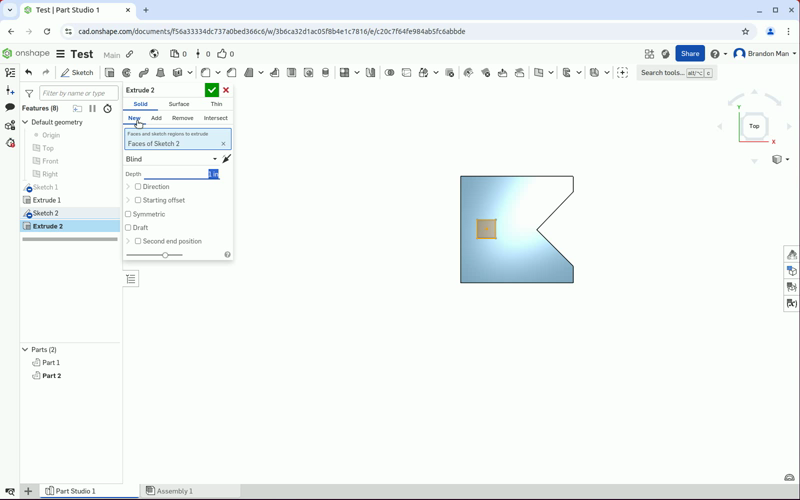
text(0.963)
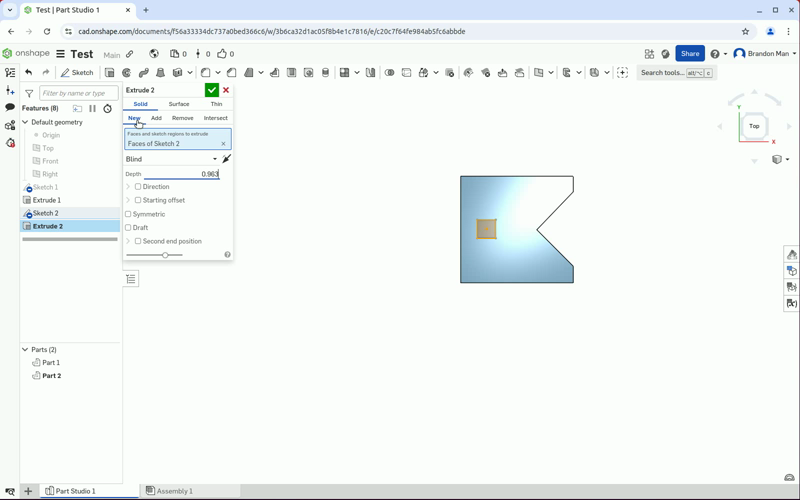
key(enter)
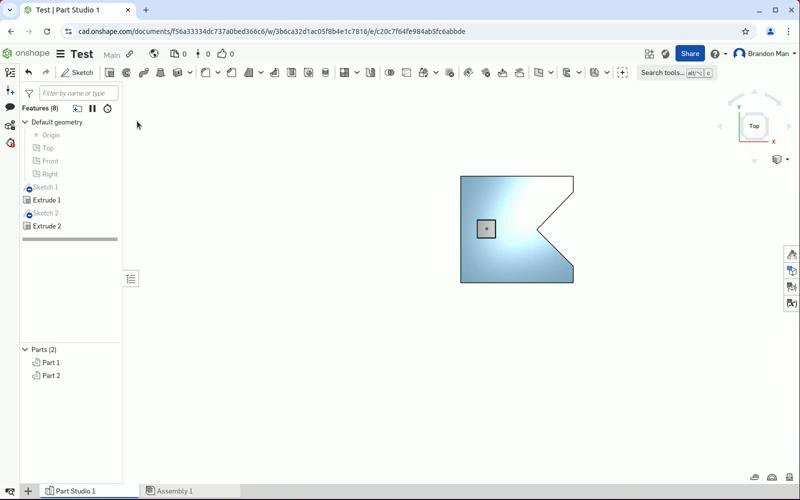
key(shift+h)
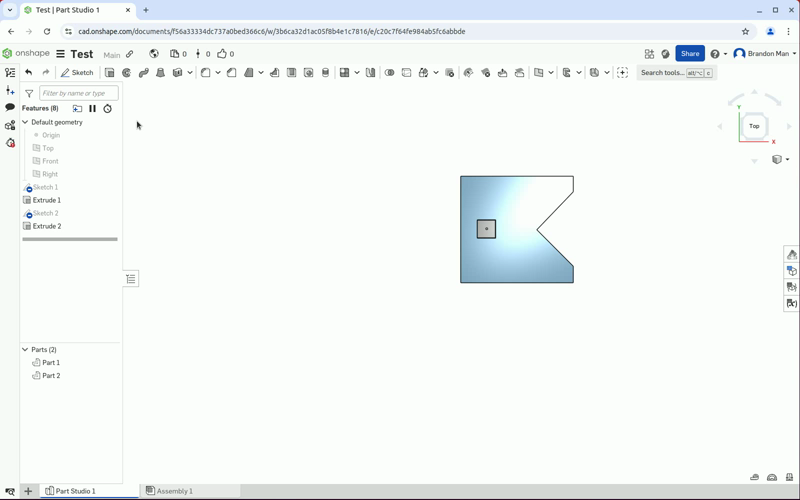
key(shift+h)
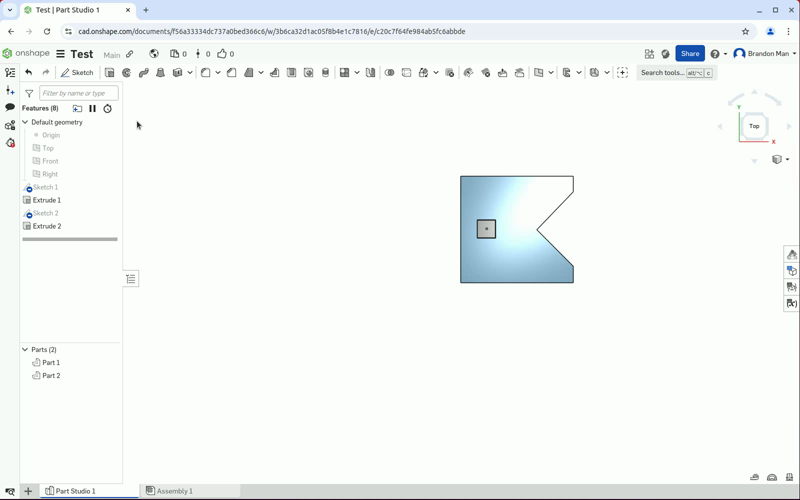
mouse_move(73, 189)
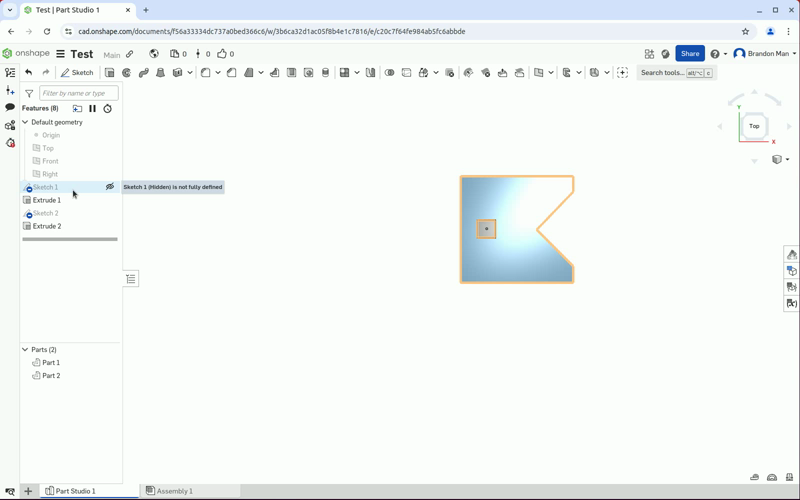
click(73, 189)
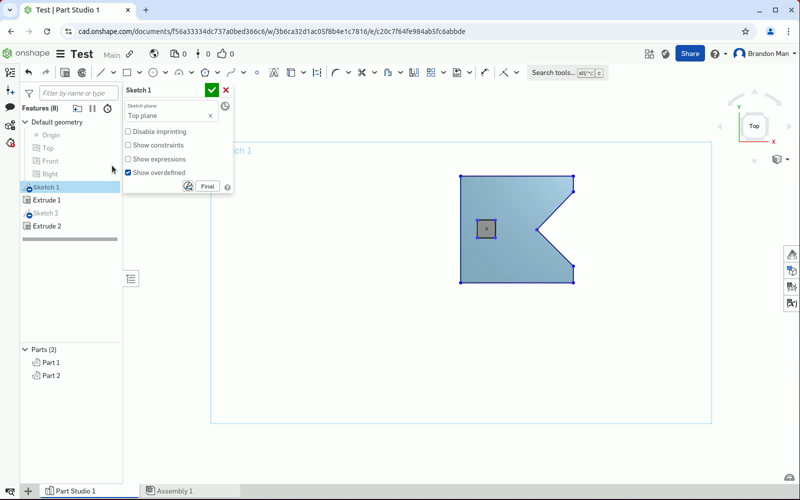
mouse_move(229, 92)
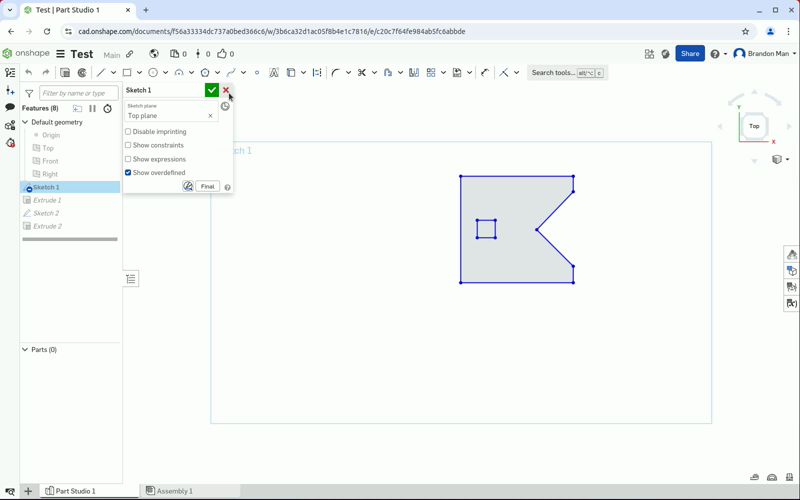
click(229, 92)
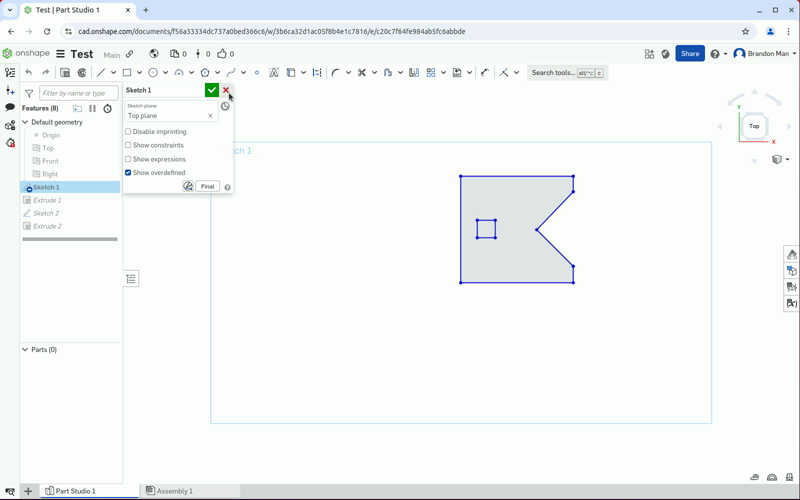
key(shift+s)
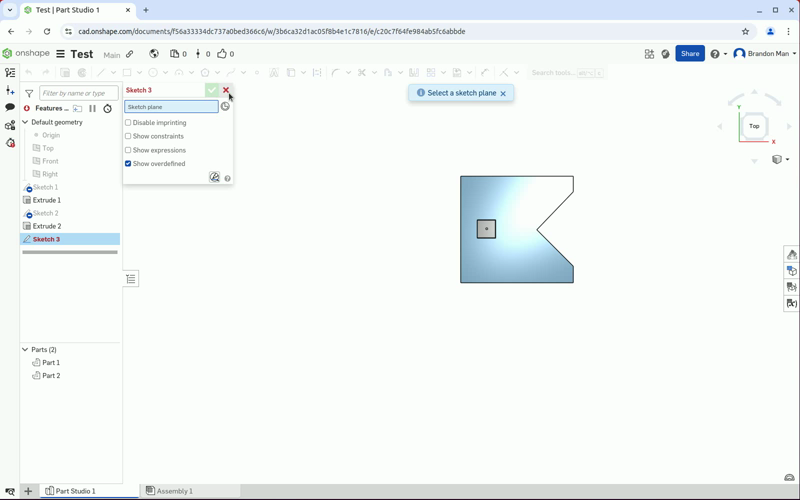
mouse_move(73, 150)
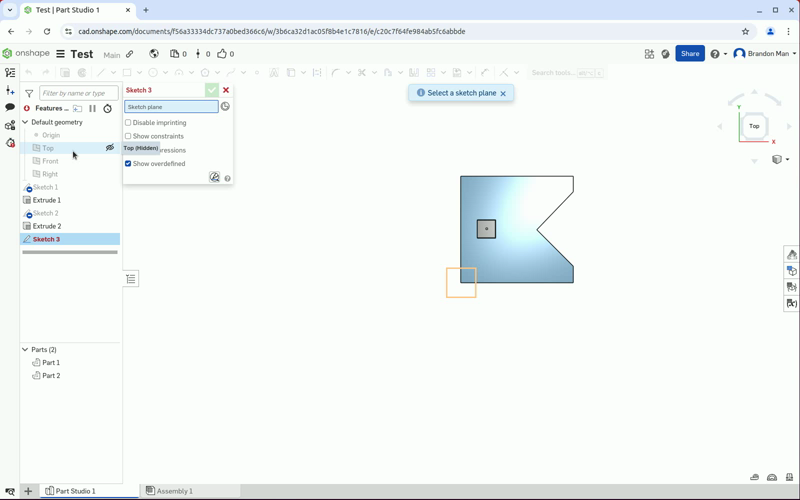
click(73, 150)
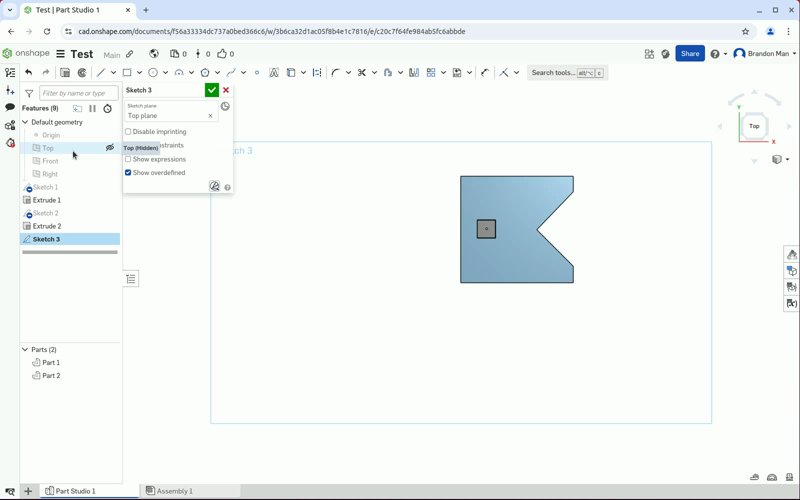
mouse_move(73, 352)
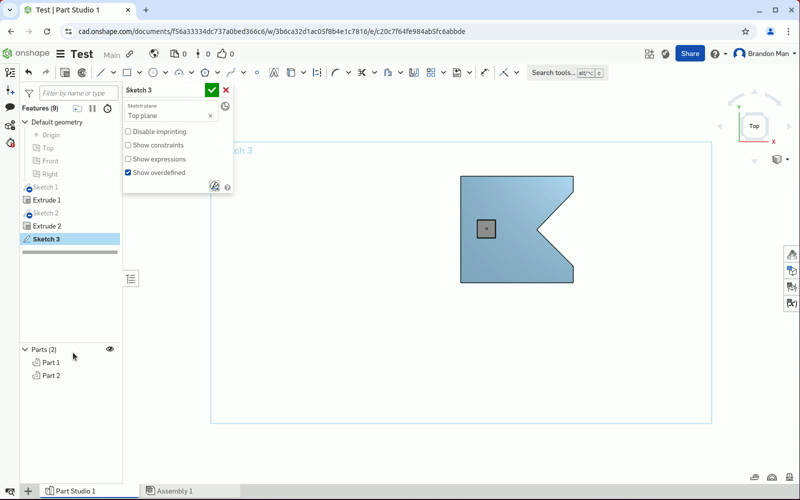
key(y)
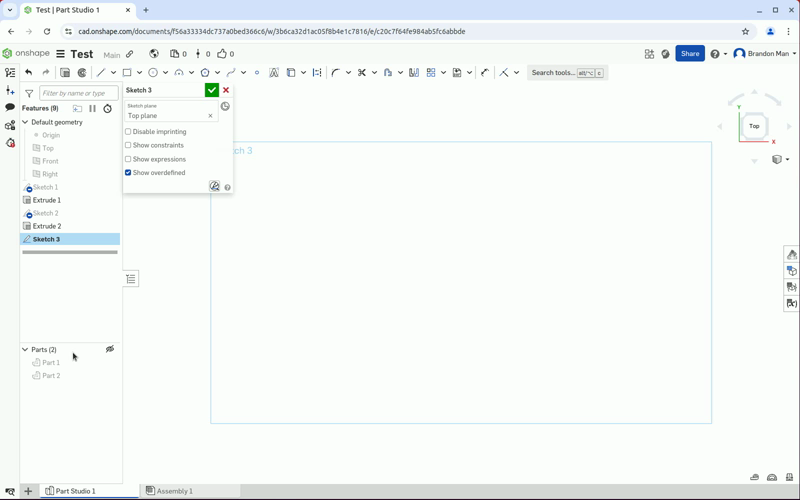
key(l)
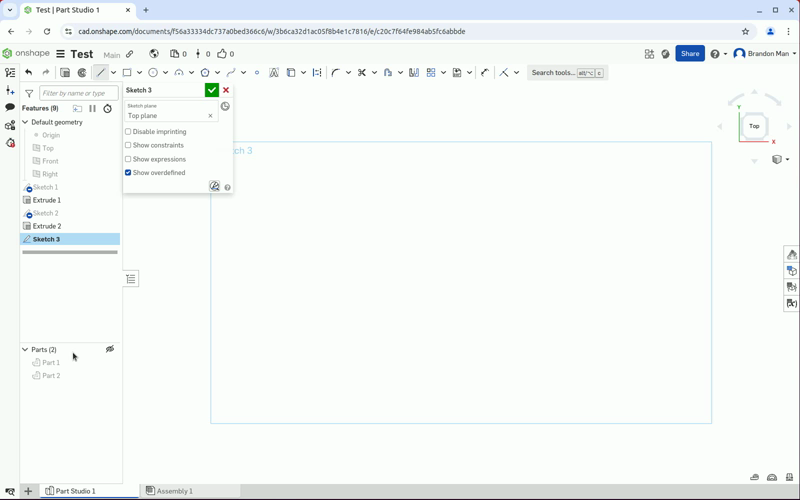
key_down(shift)
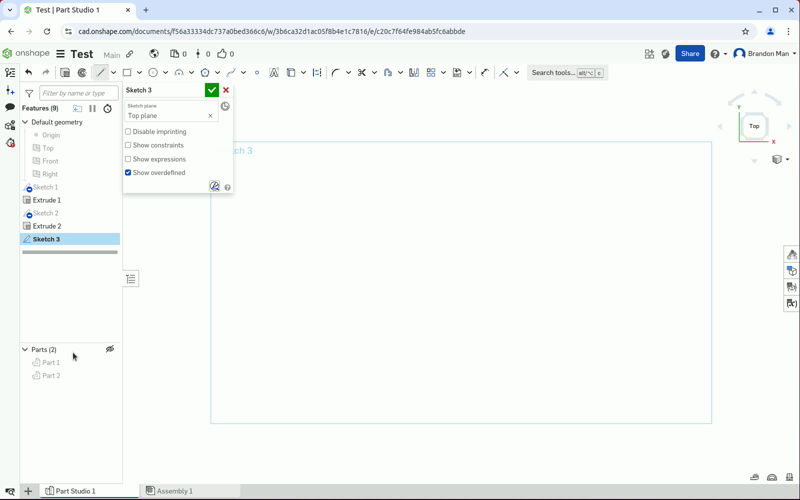
mouse_move(477, 238)
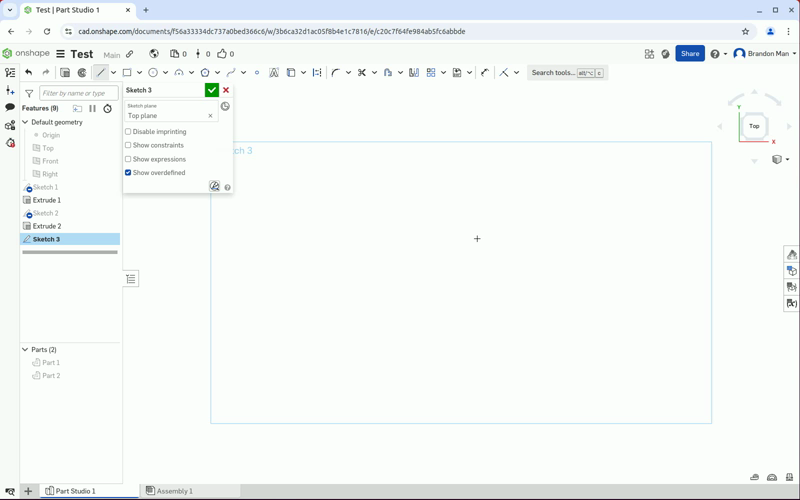
click(477, 238)
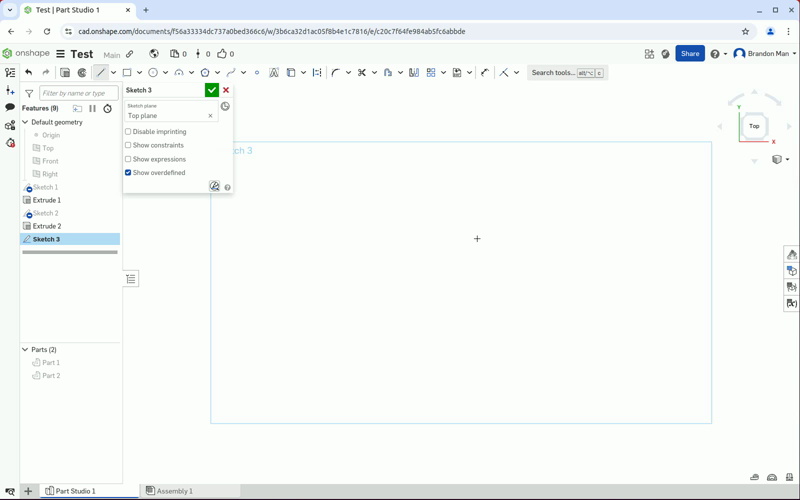
key_up(shift)
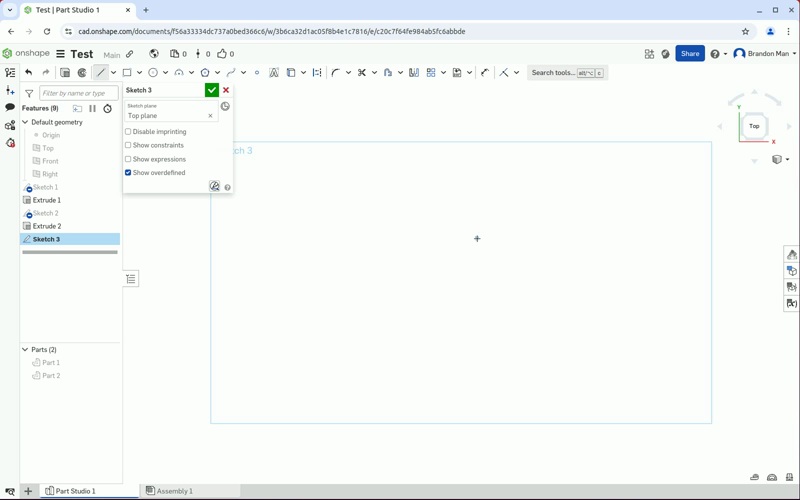
key_down(shift)
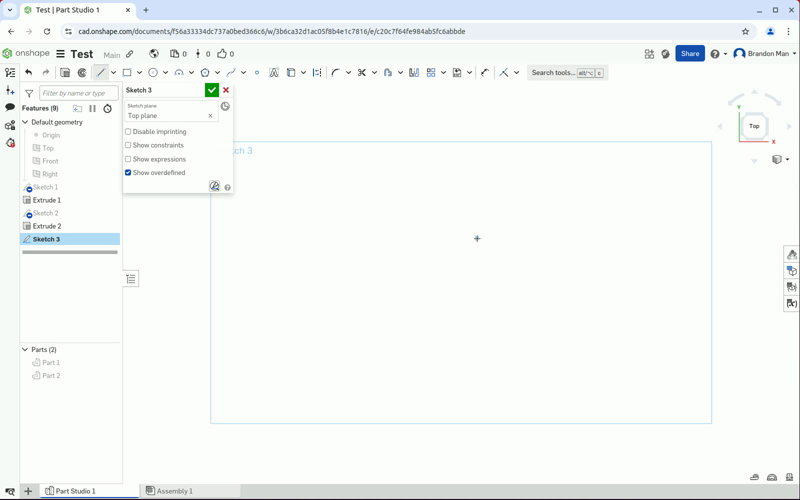
mouse_move(507, 238)
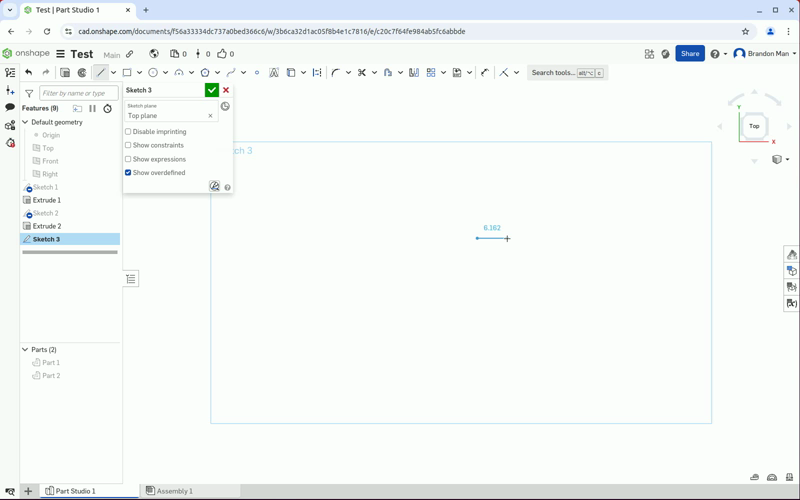
mouse_move(495, 238)
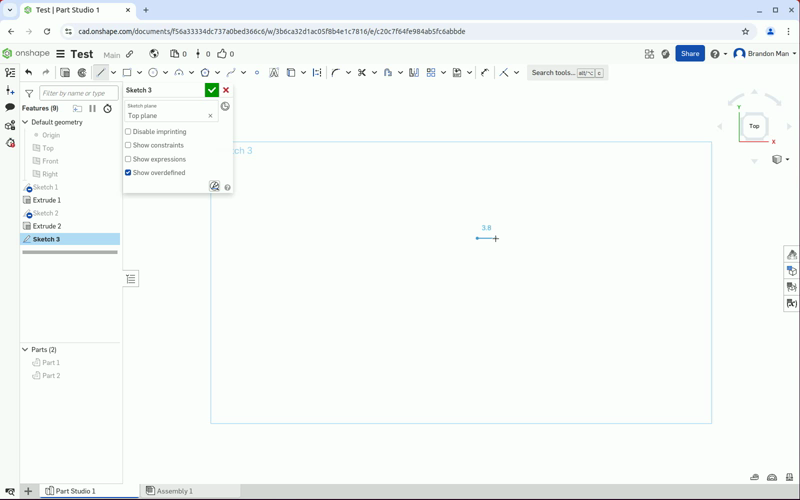
click(495, 238)
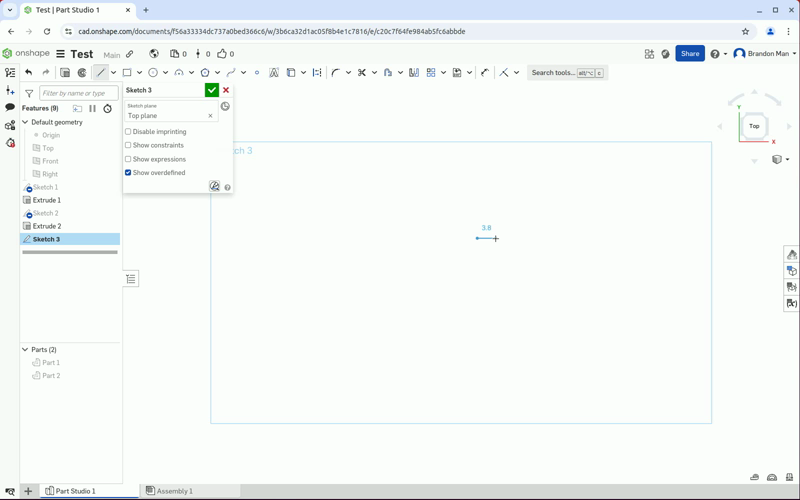
key_up(shift)
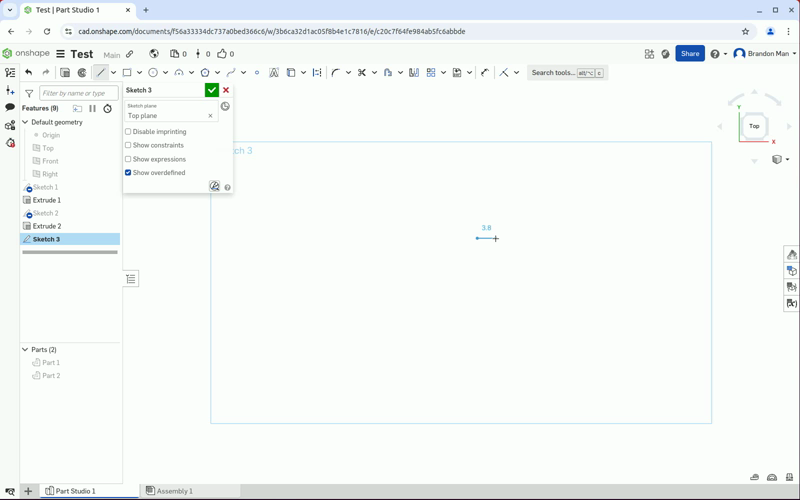
key_down(shift)
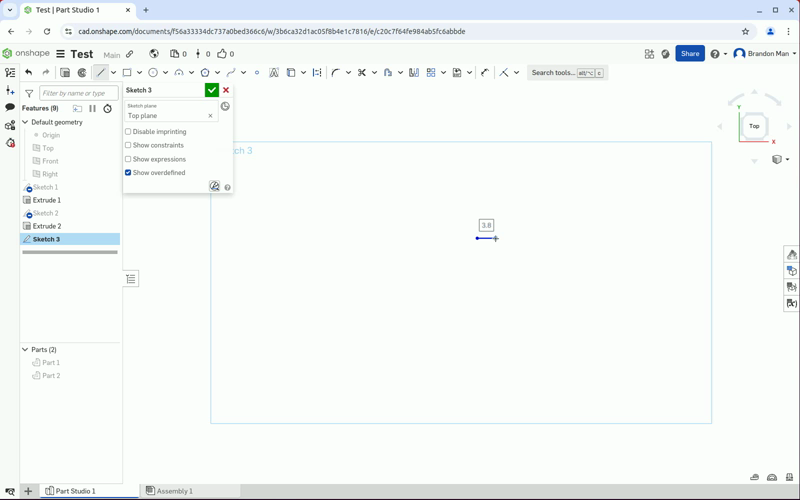
mouse_move(525, 238)
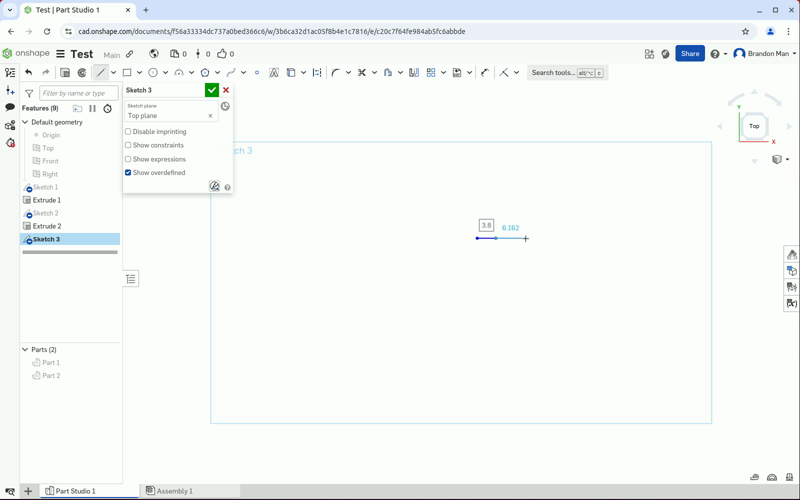
mouse_move(495, 219)
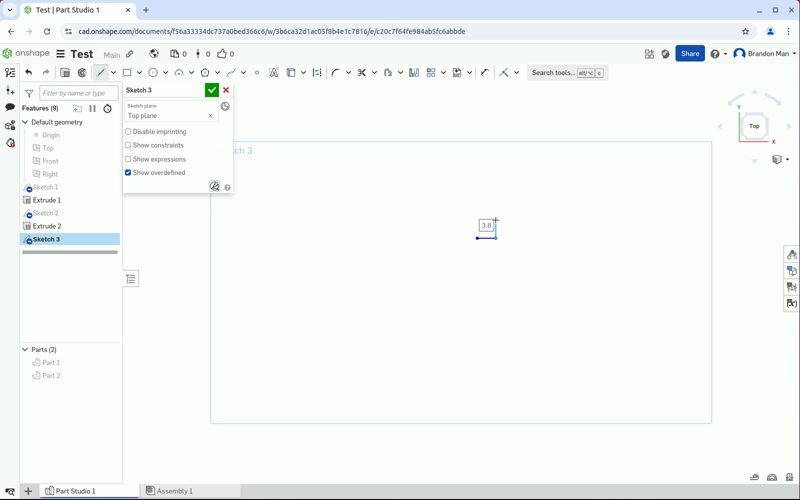
click(495, 219)
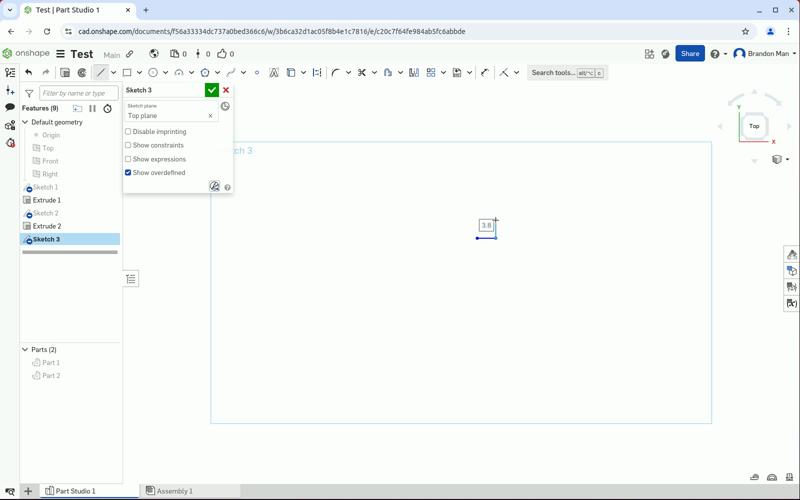
key_up(shift)
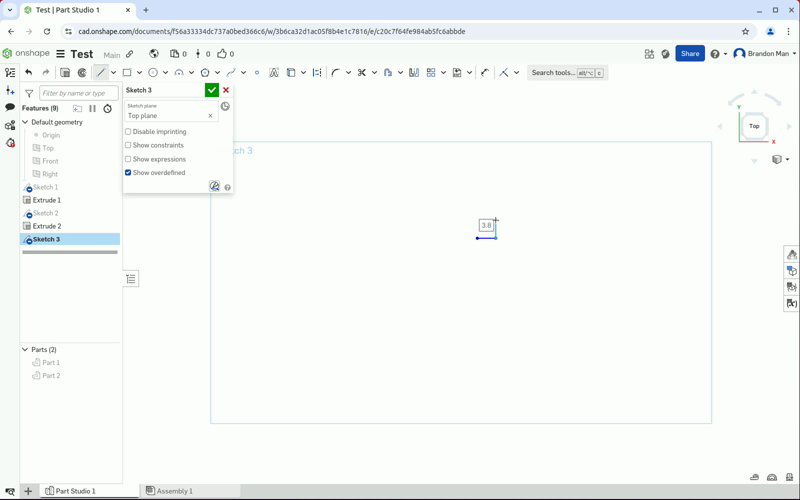
key_down(shift)
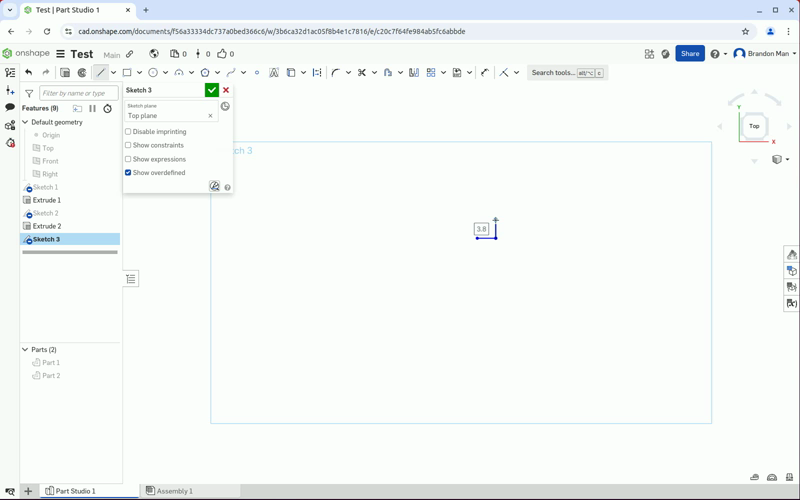
mouse_move(525, 219)
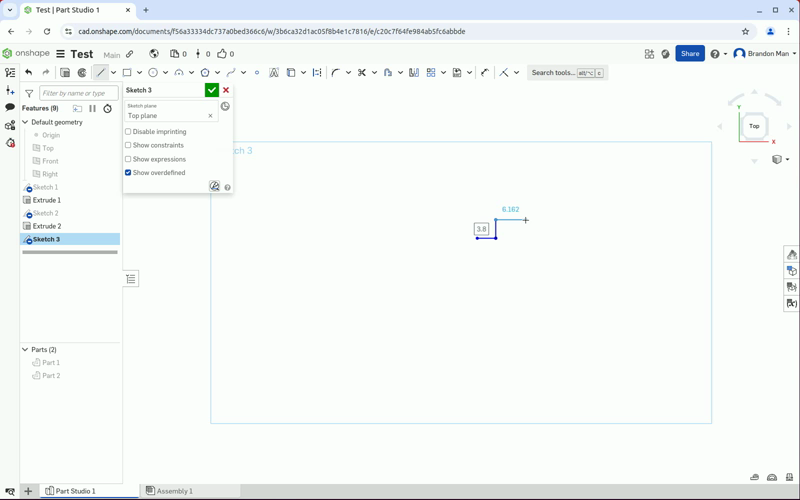
mouse_move(477, 219)
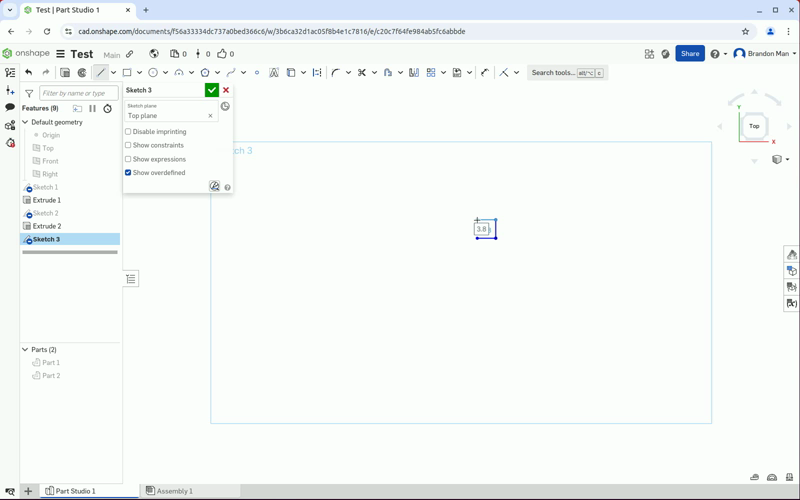
click(477, 219)
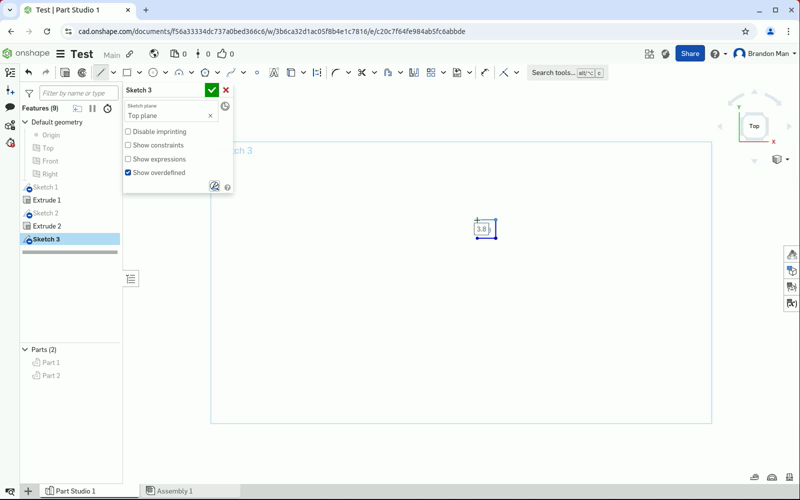
key_up(shift)
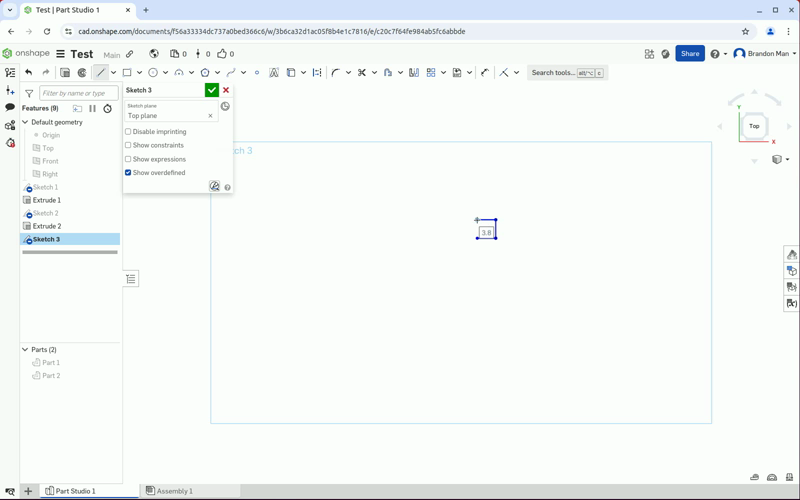
mouse_move(507, 219)
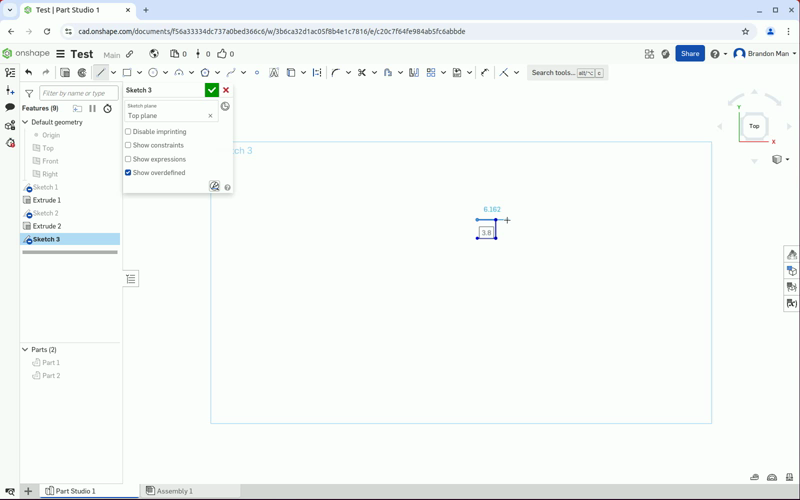
key_down(shift)
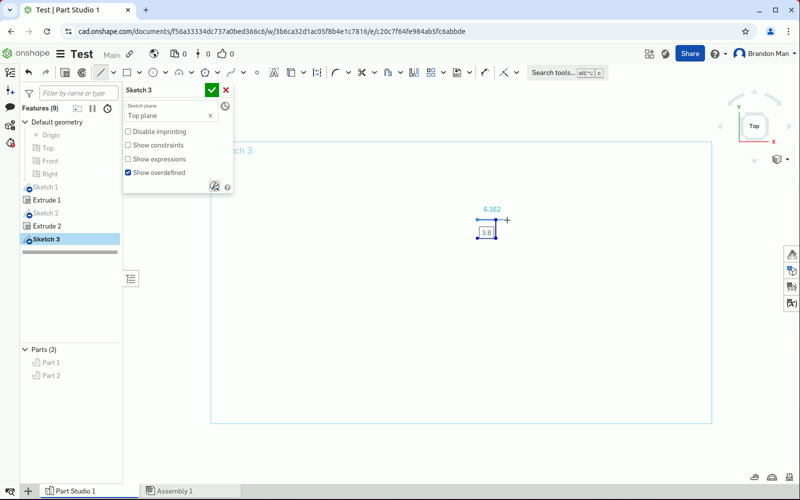
mouse_move(477, 238)
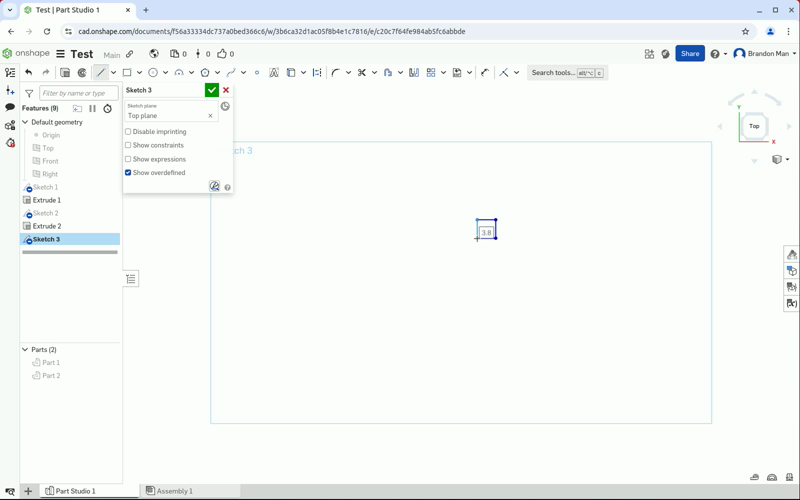
key_up(shift)
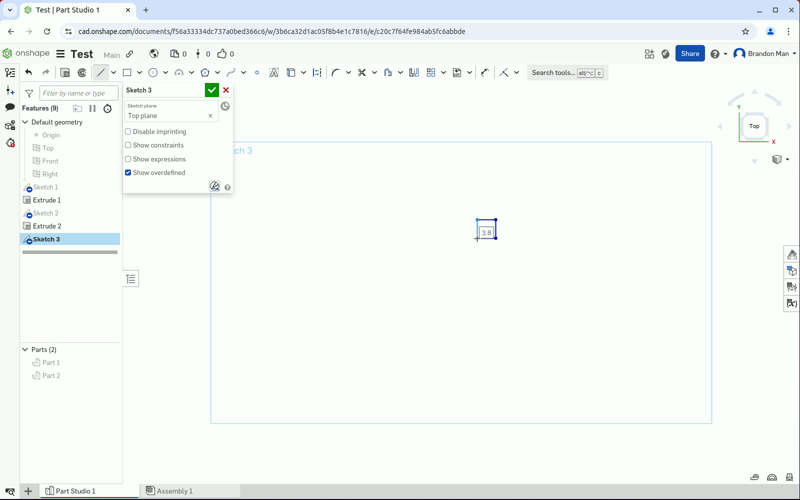
click(477, 238)
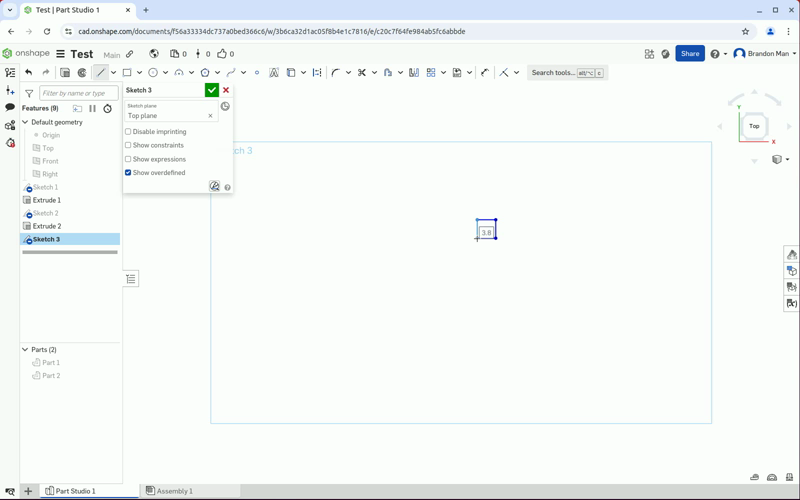
key(esc)
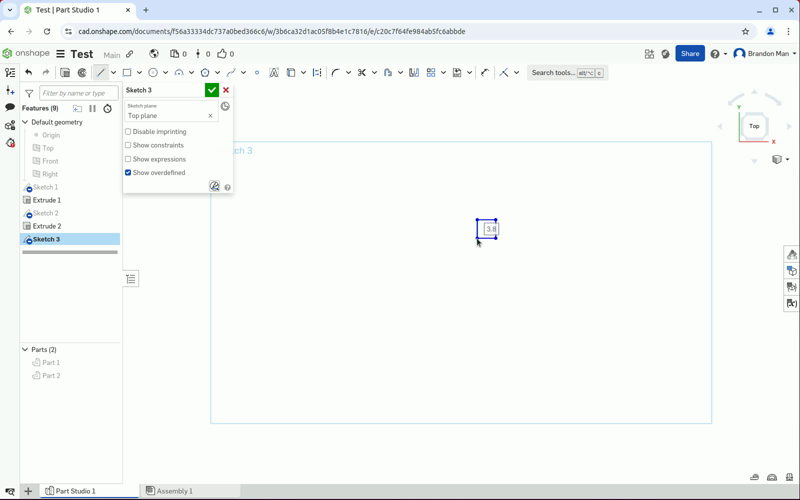
key(c)
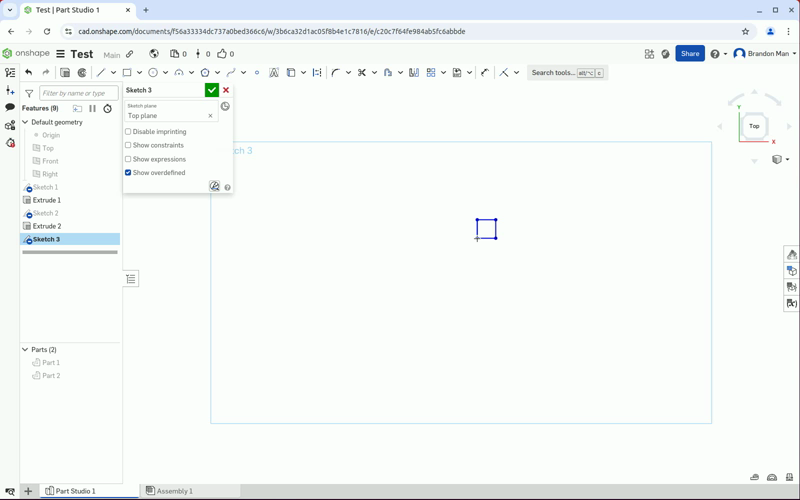
key_down(shift)
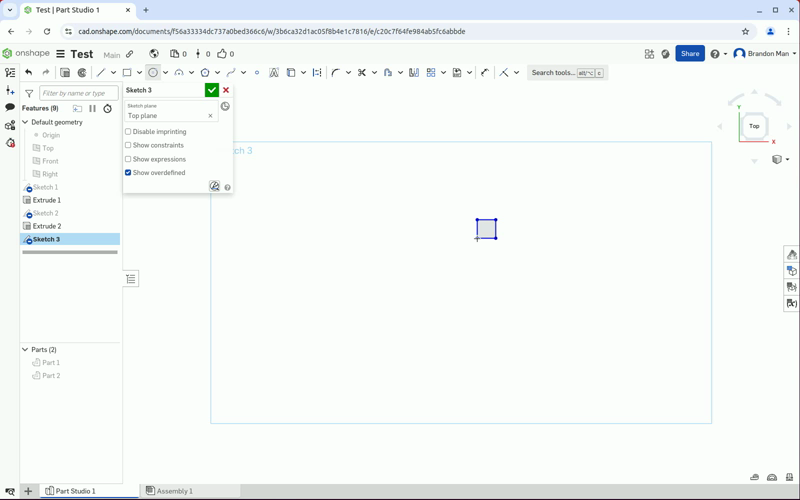
mouse_move(486, 228)
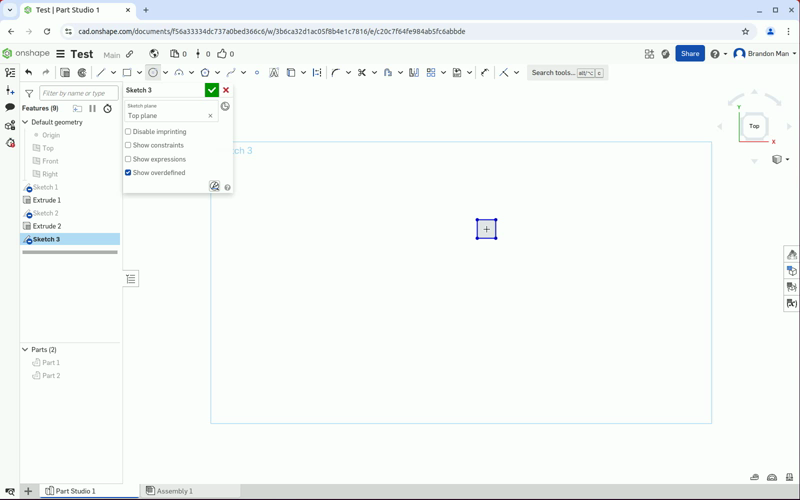
click(486, 228)
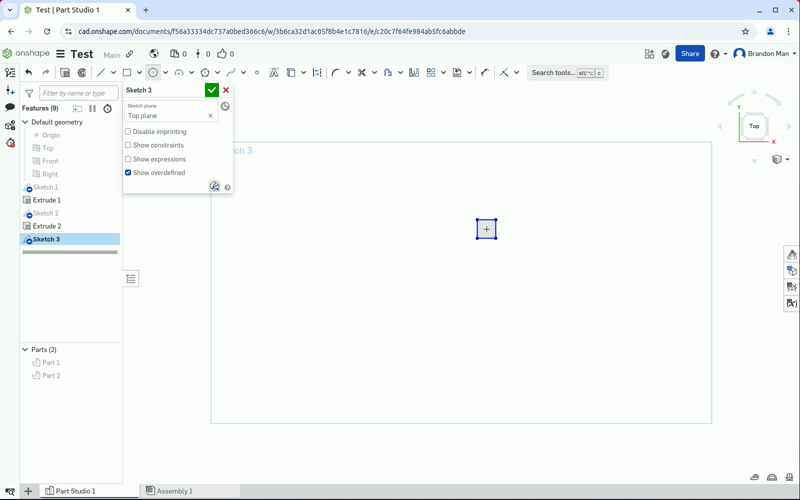
key_up(shift)
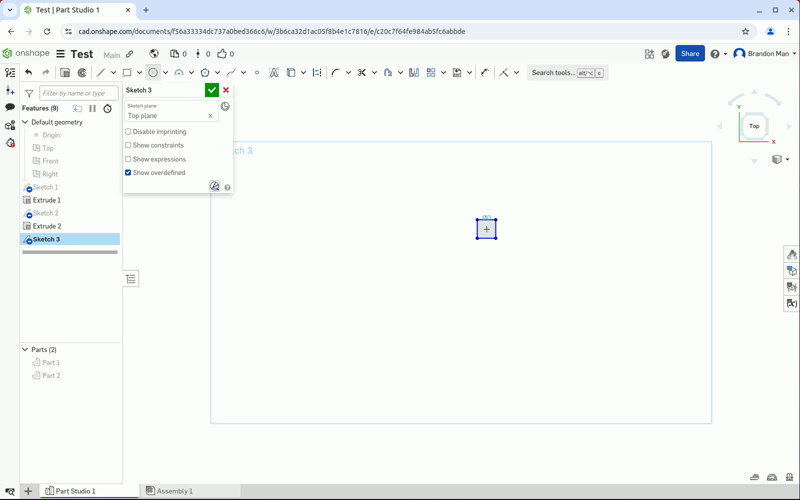
mouse_move(487, 228)
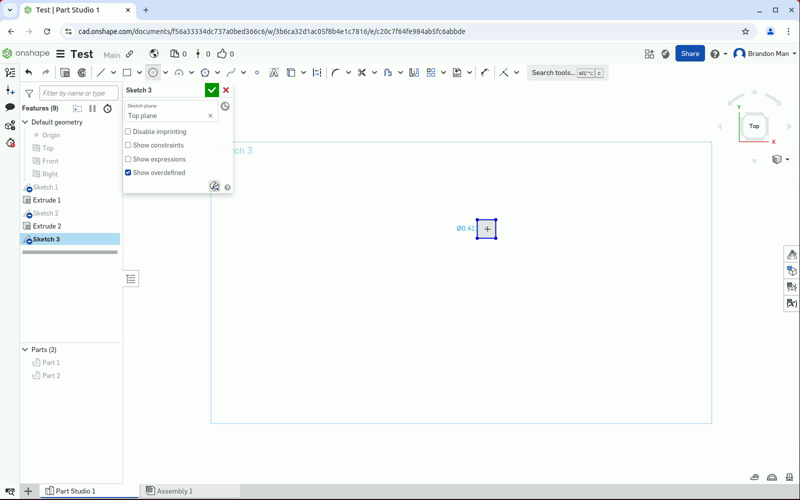
scroll(6)
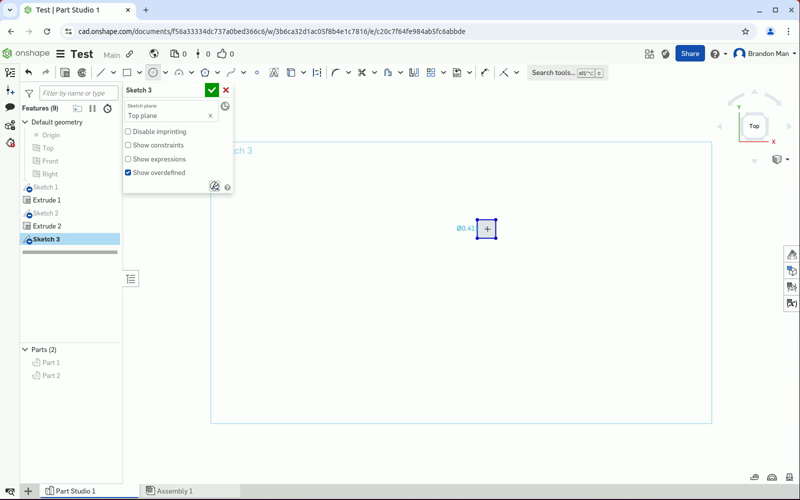
scroll(6)
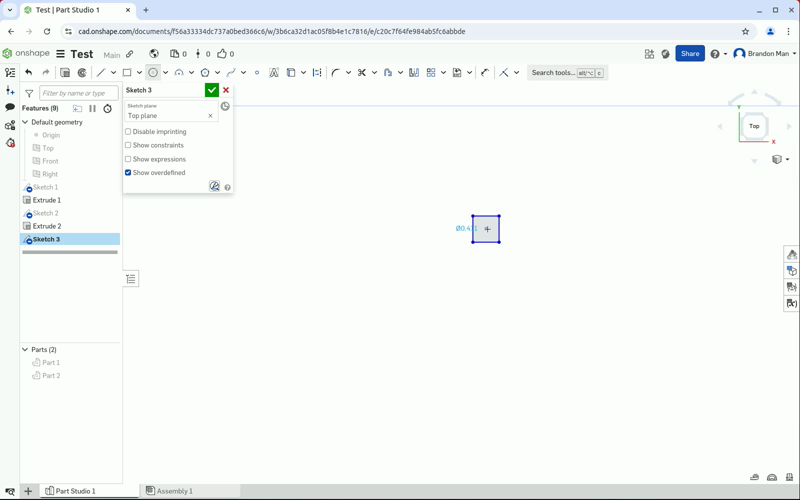
scroll(6)
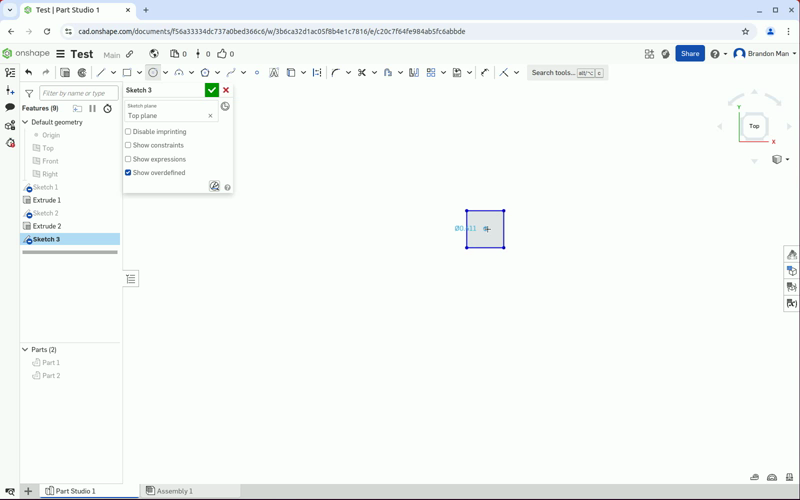
scroll(6)
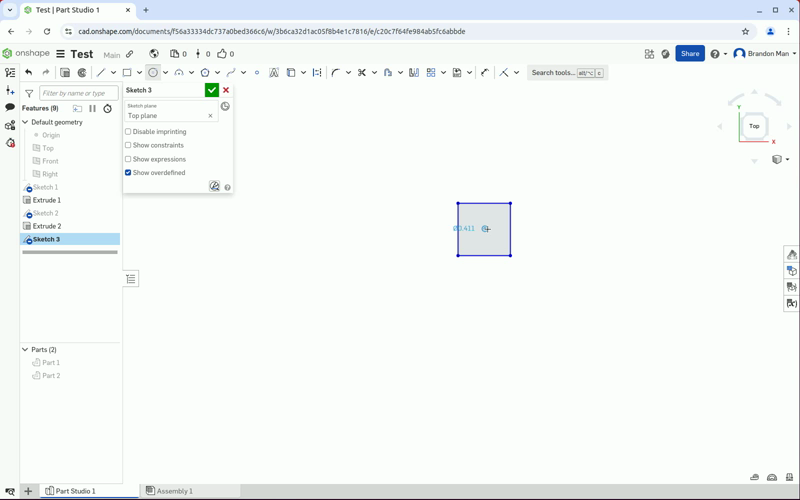
scroll(6)
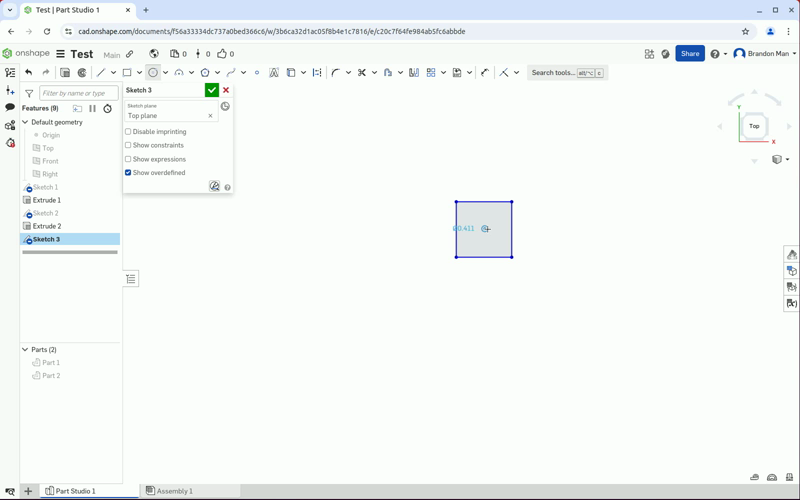
scroll(6)
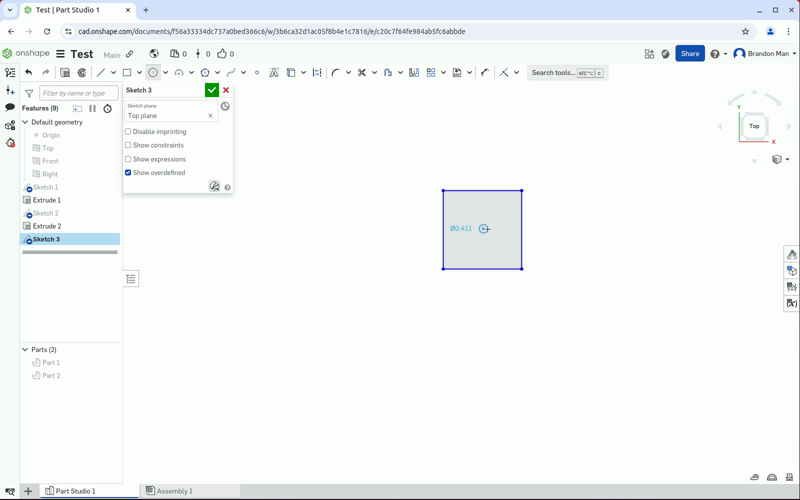
scroll(6)
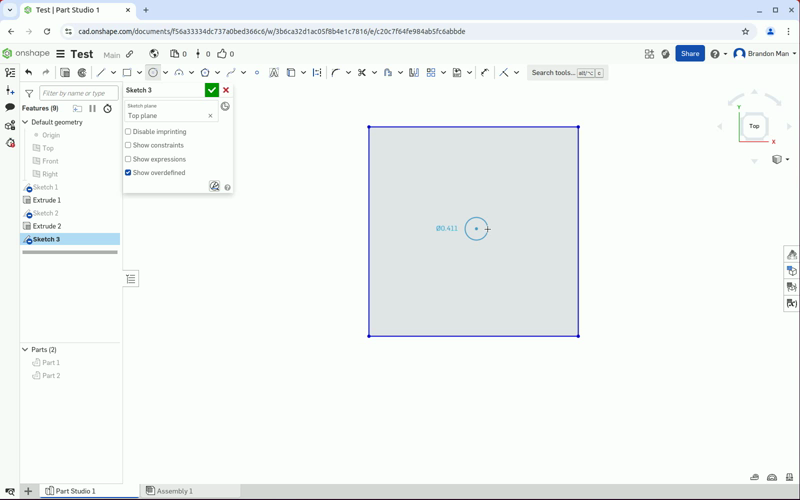
click(487, 228)
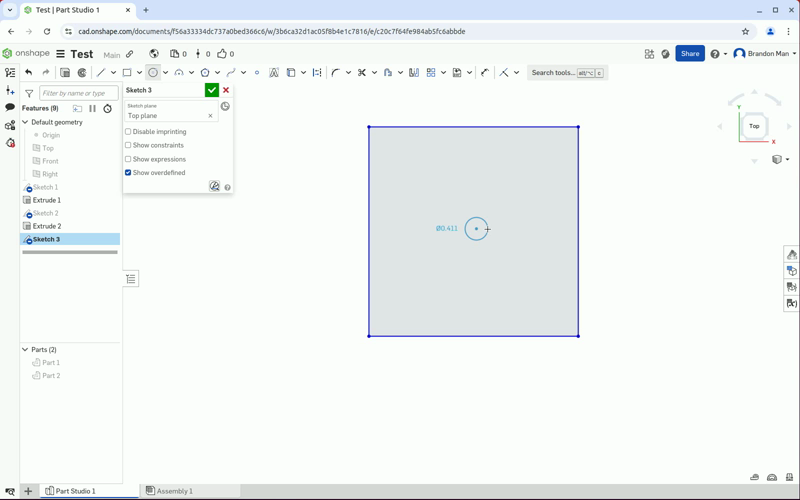
scroll(-6)
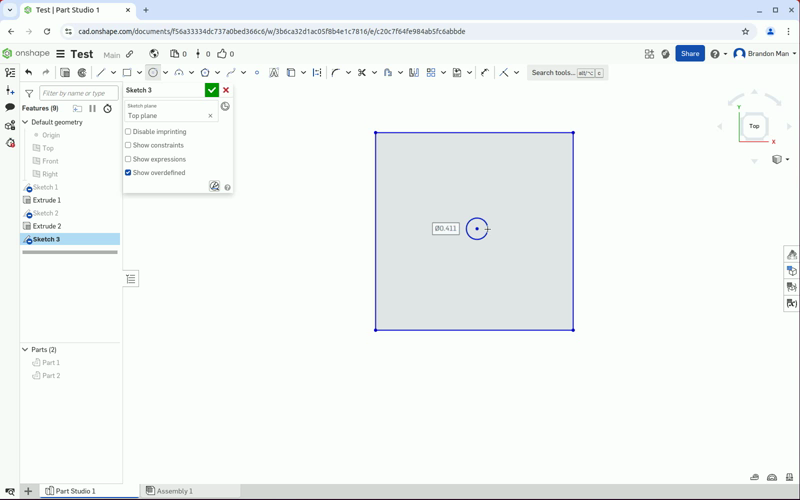
scroll(-6)
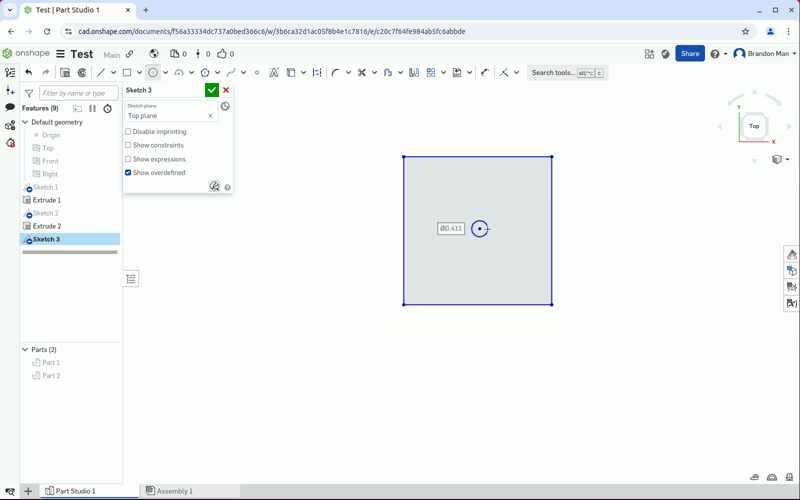
scroll(-6)
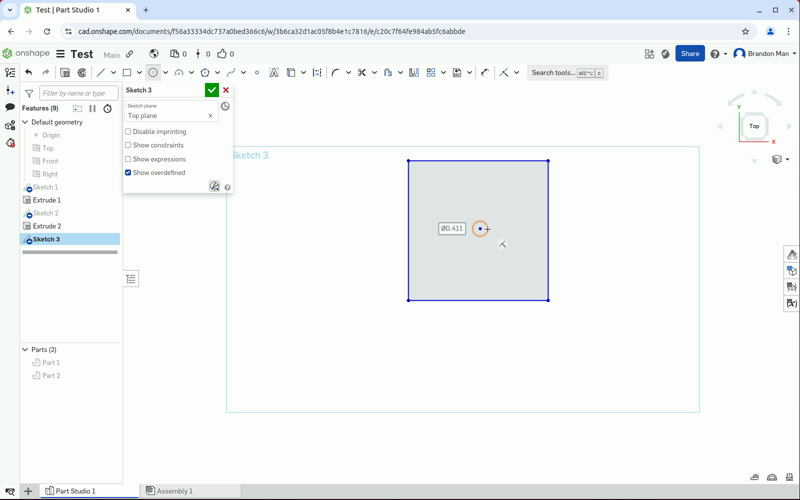
scroll(-6)
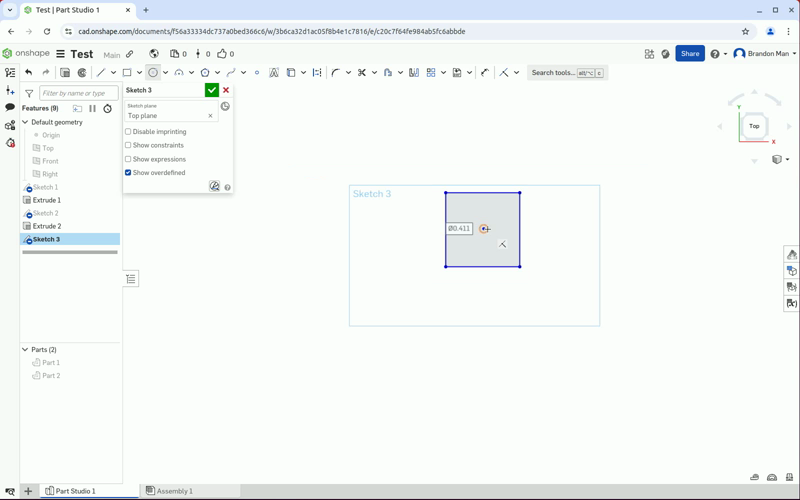
scroll(-6)
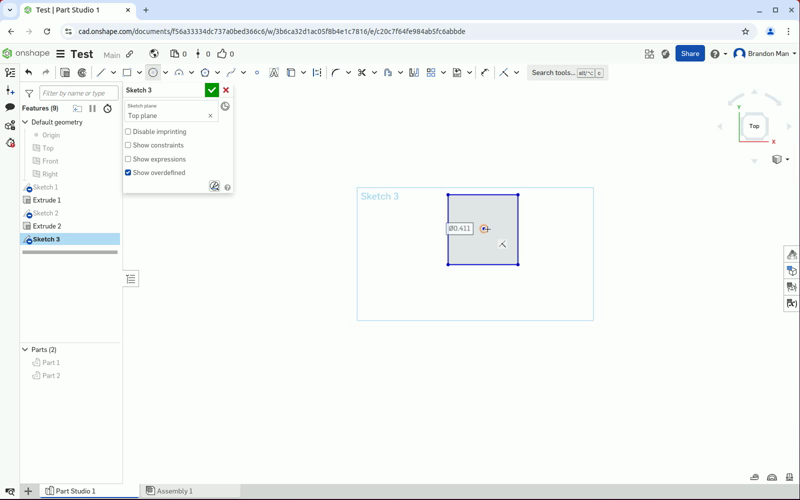
scroll(-6)
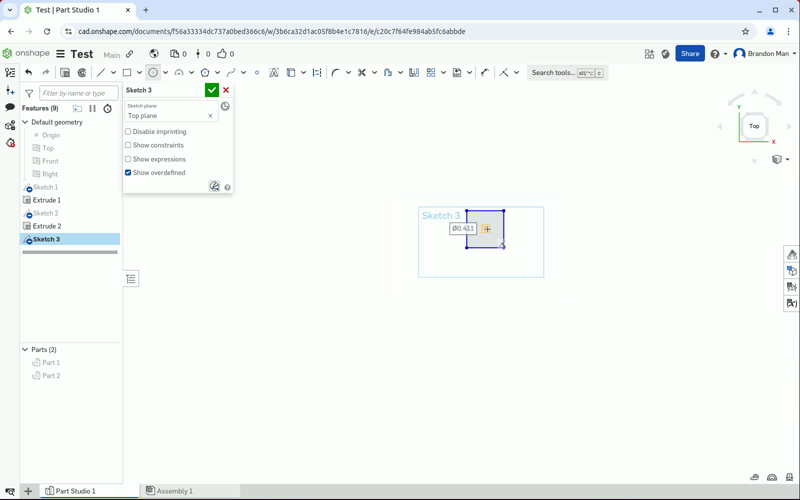
scroll(-6)
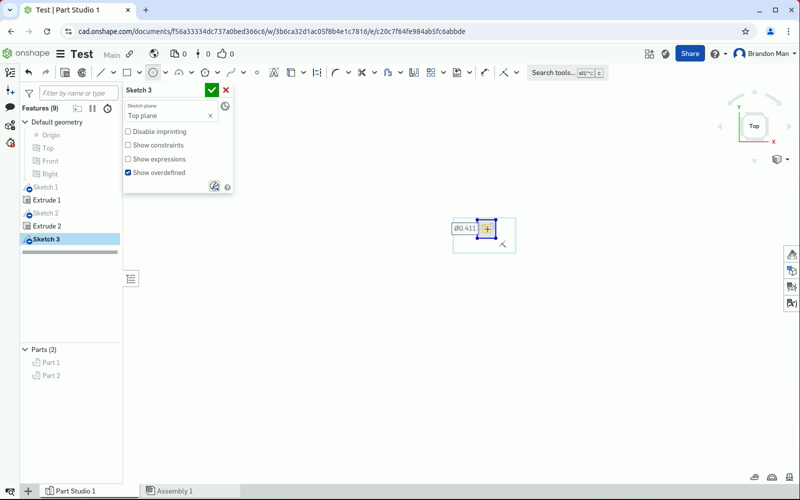
key(esc)
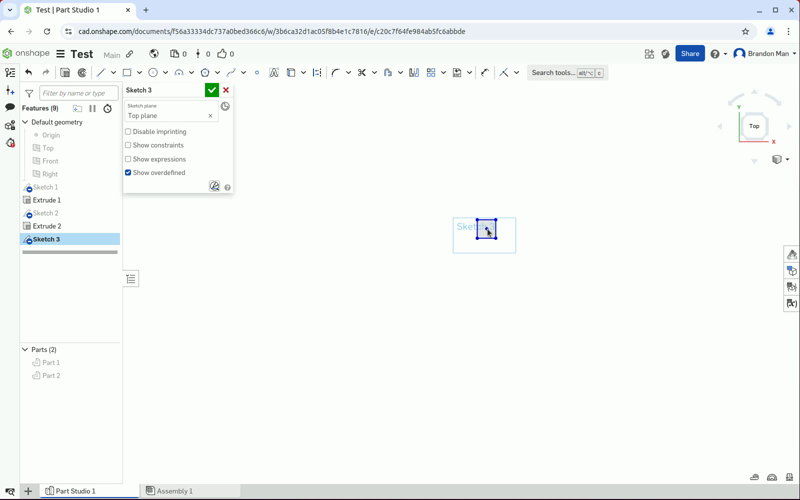
mouse_move(484, 223)
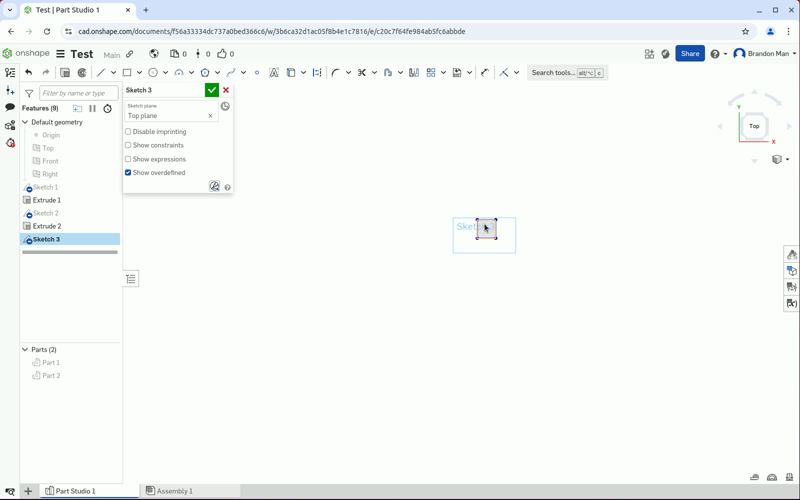
scroll(6)
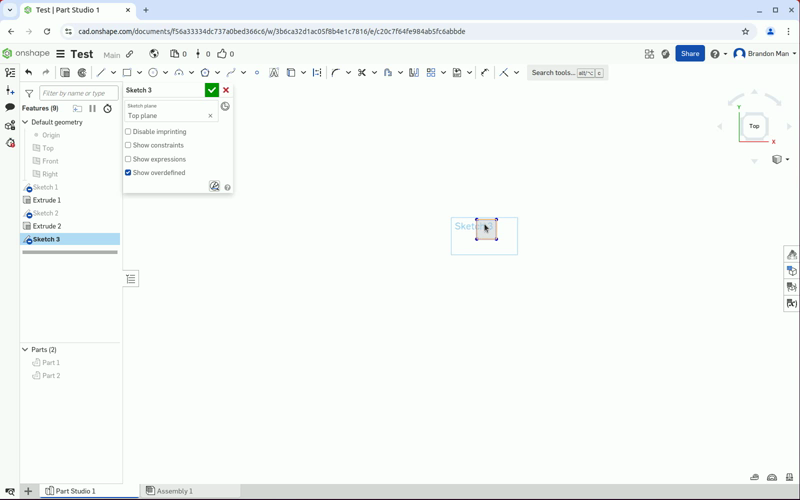
scroll(6)
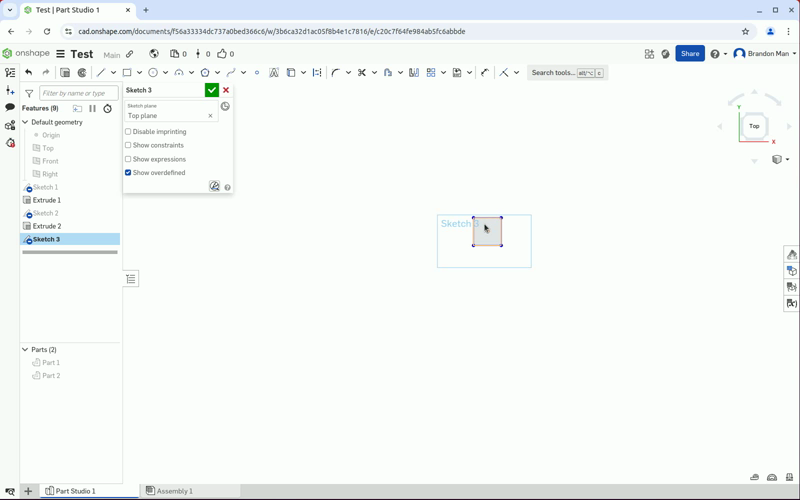
scroll(6)
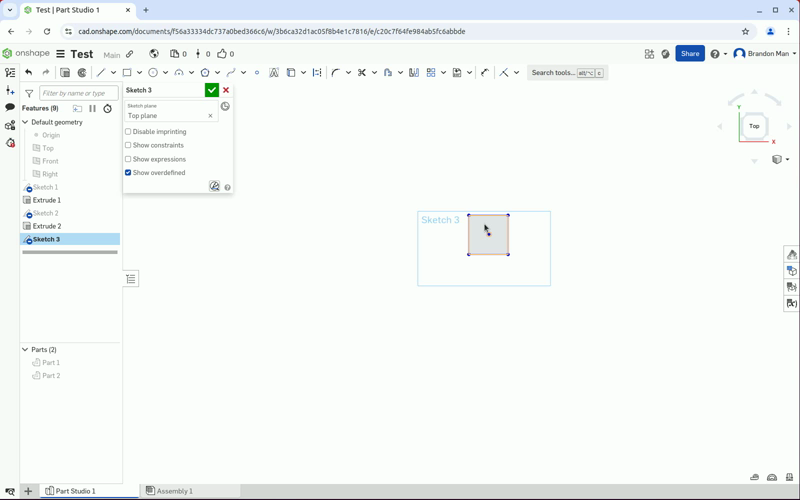
scroll(6)
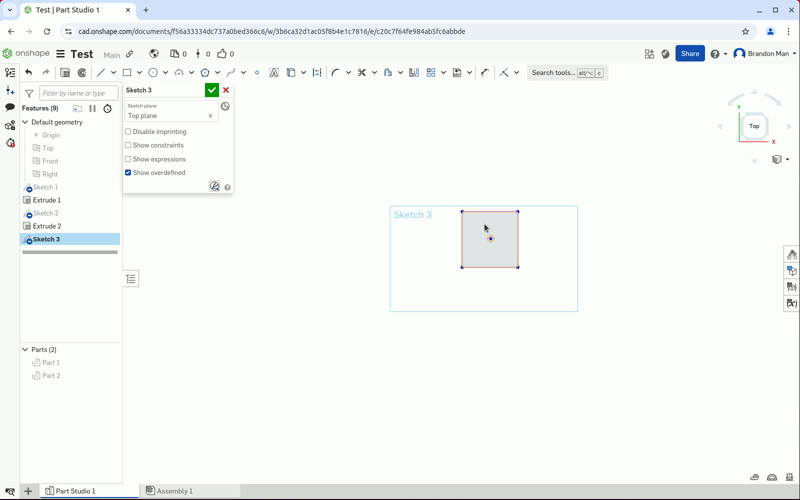
scroll(6)
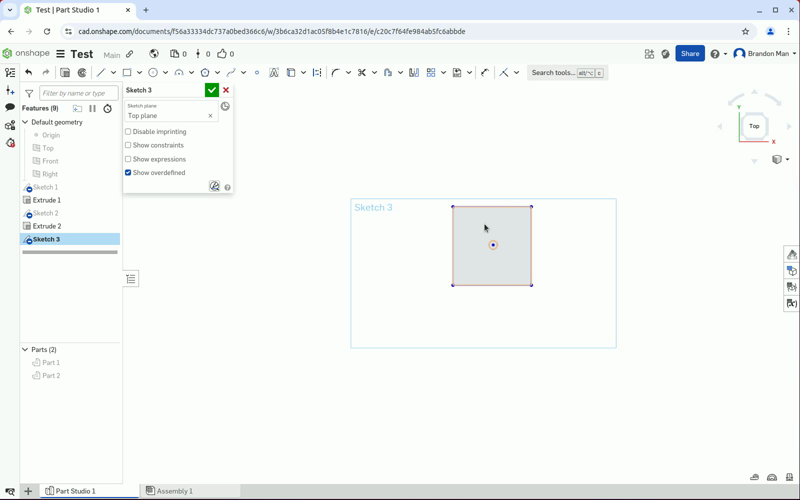
scroll(6)
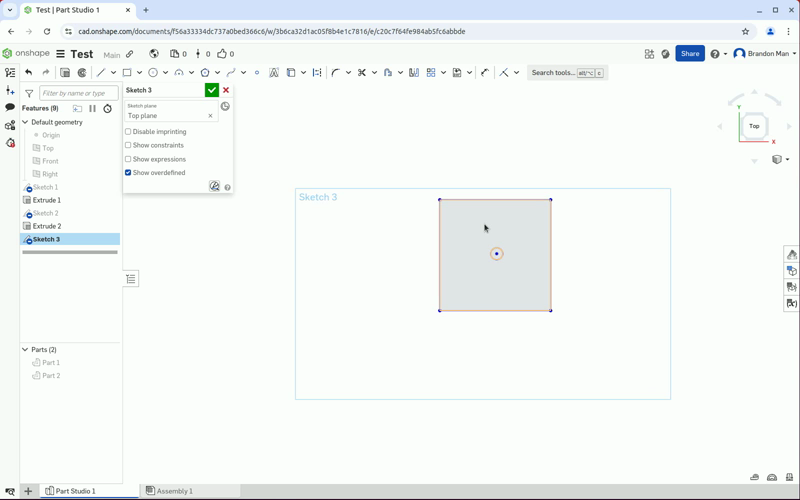
scroll(6)
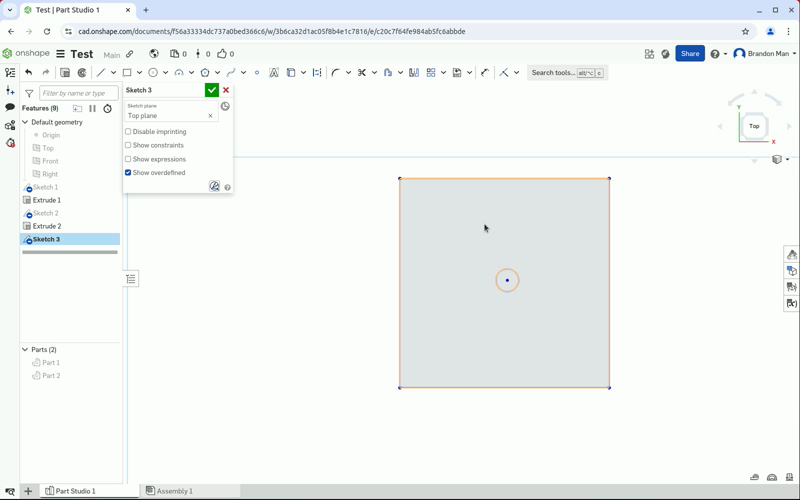
click(484, 223)
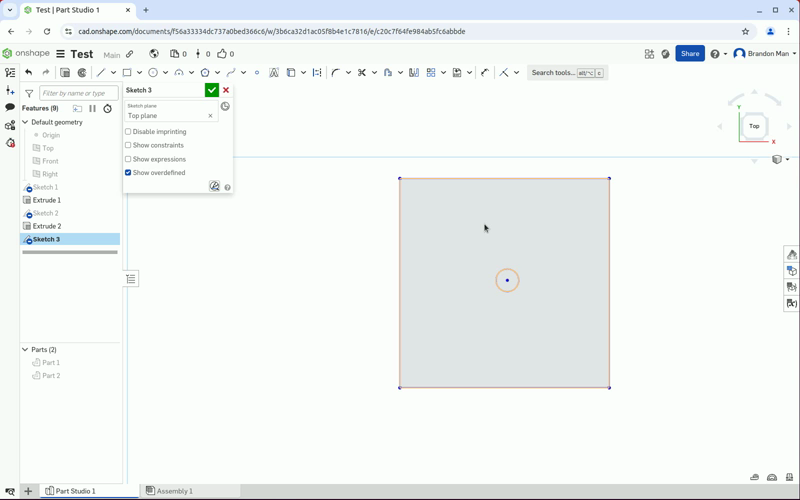
scroll(-6)
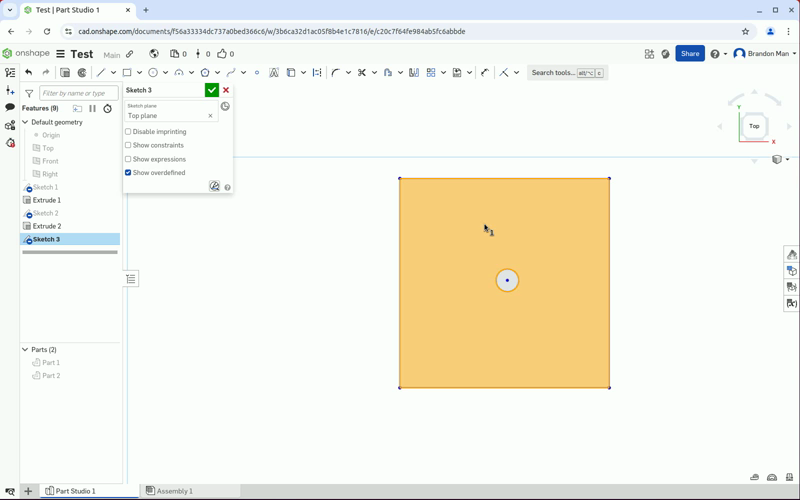
scroll(-6)
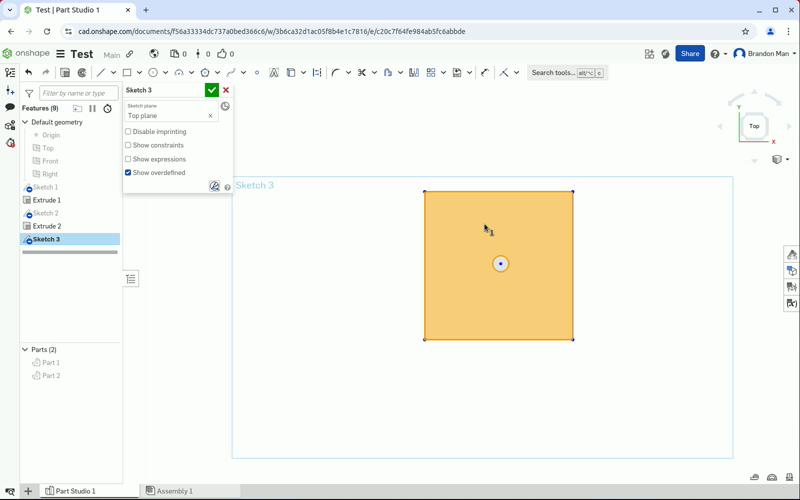
scroll(-6)
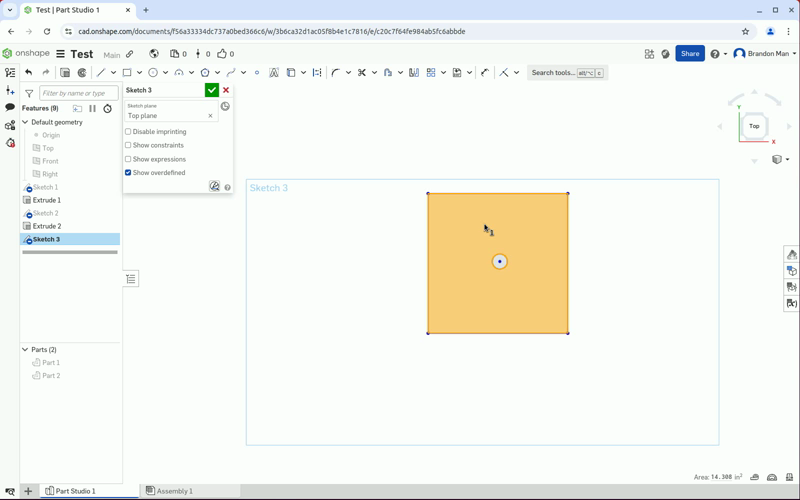
scroll(-6)
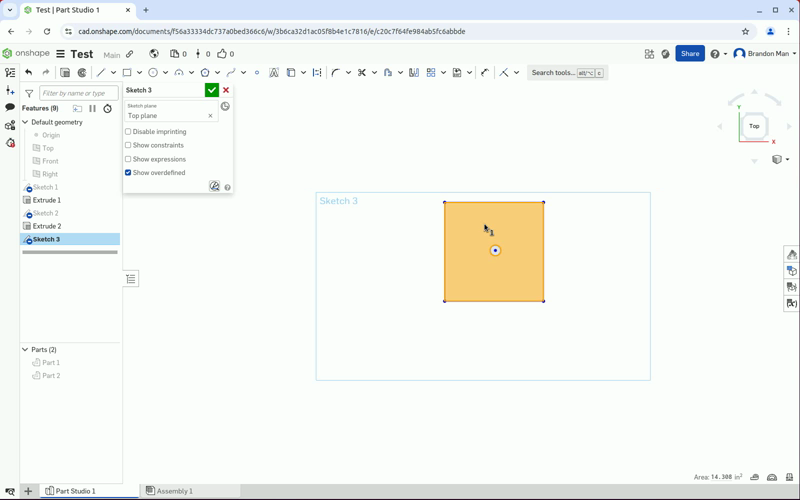
scroll(-6)
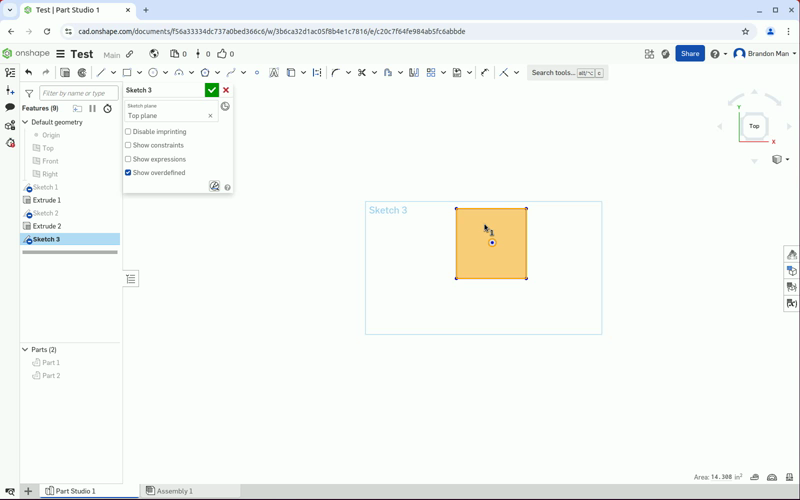
scroll(-6)
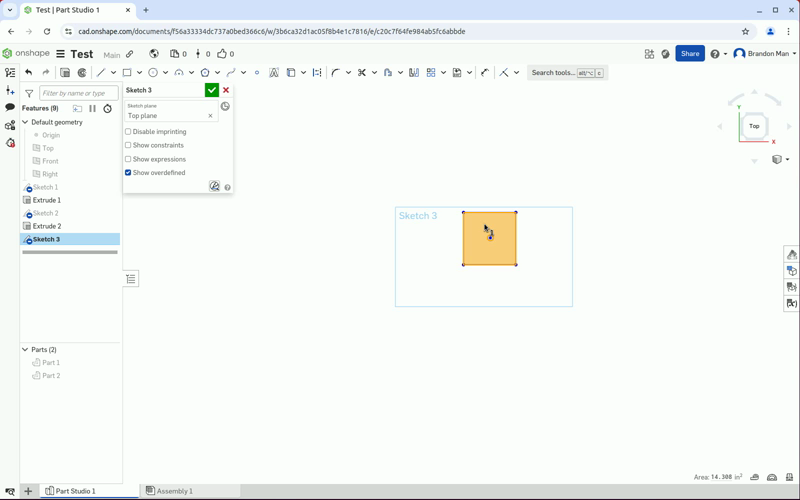
scroll(-6)
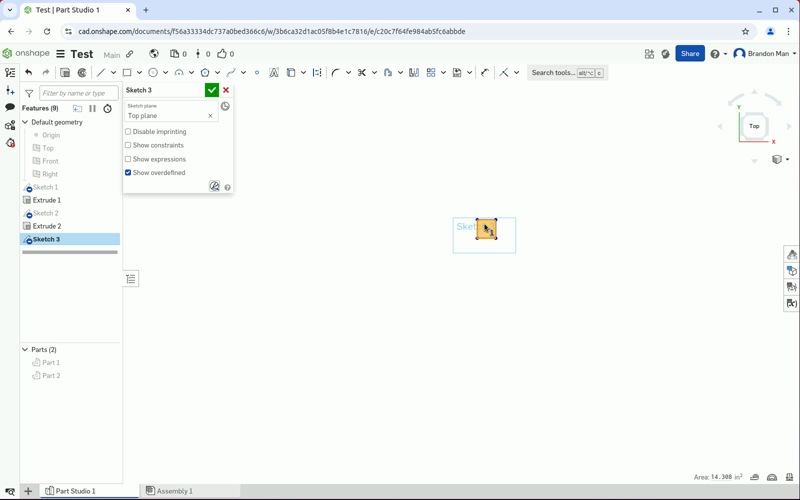
mouse_move(73, 352)
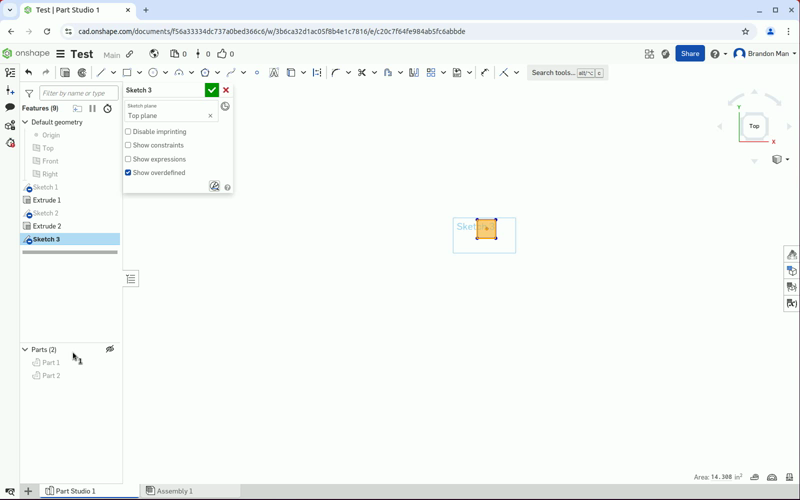
key(shift+y)
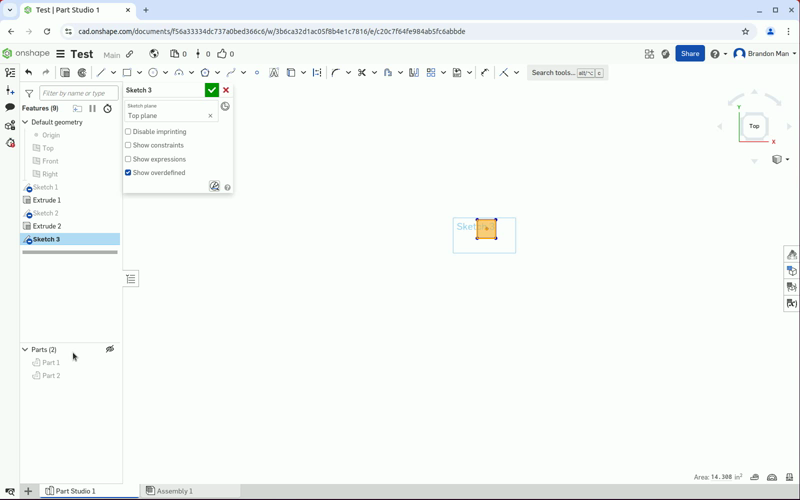
key(shift+e)
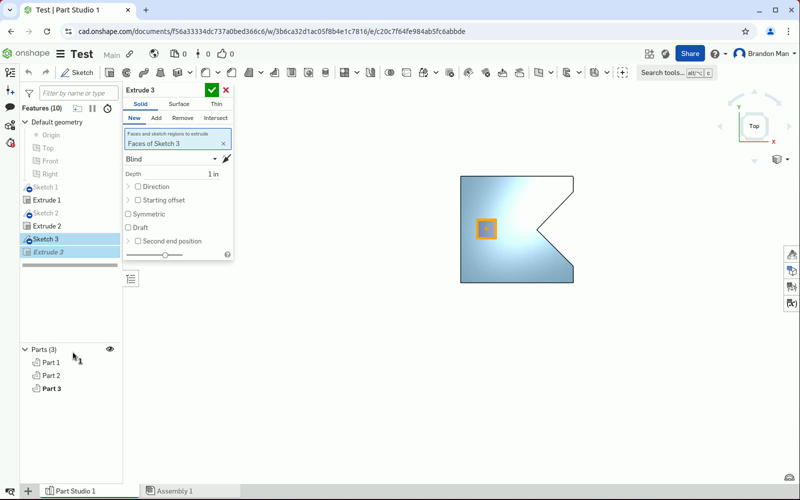
mouse_move(143, 106)
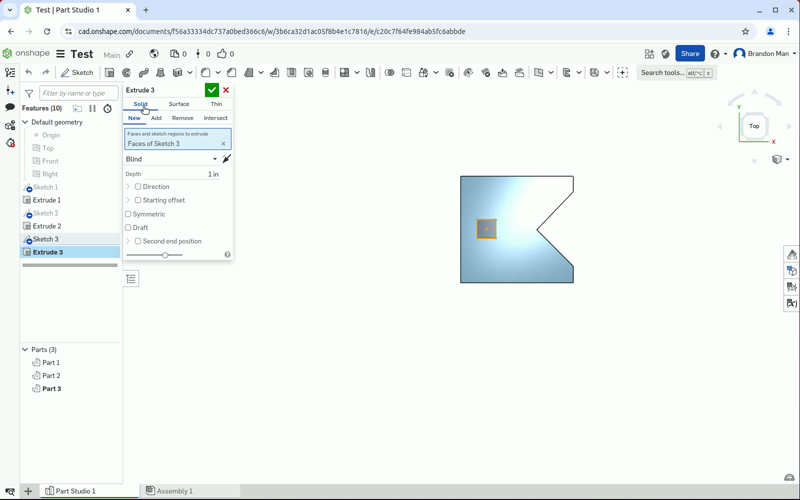
click(143, 106)
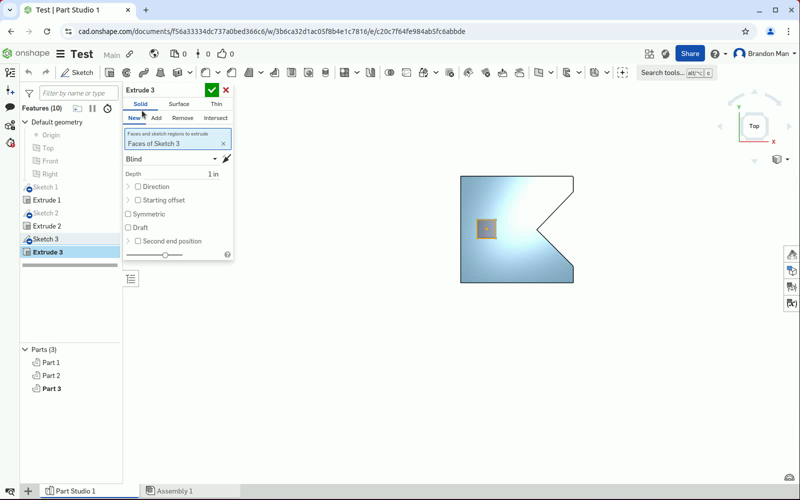
mouse_move(137, 120)
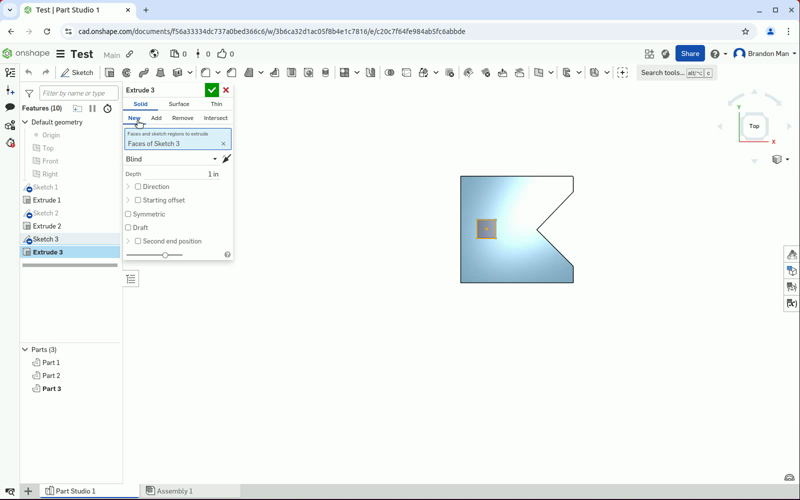
click(137, 120)
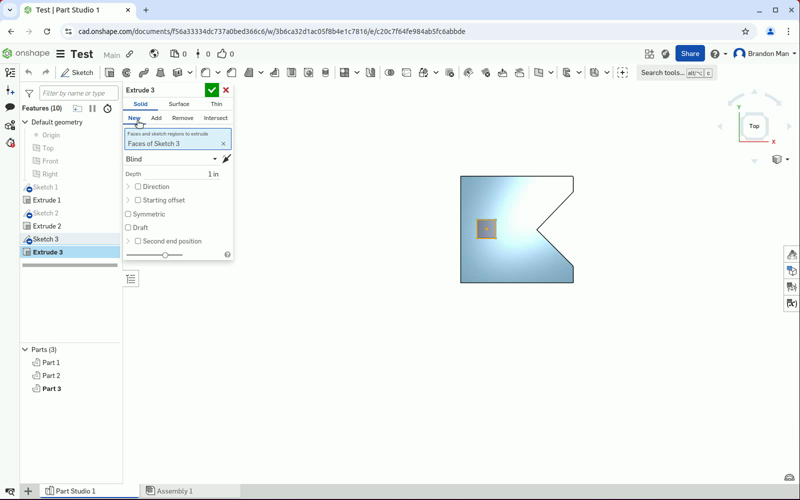
key(tab, 4)
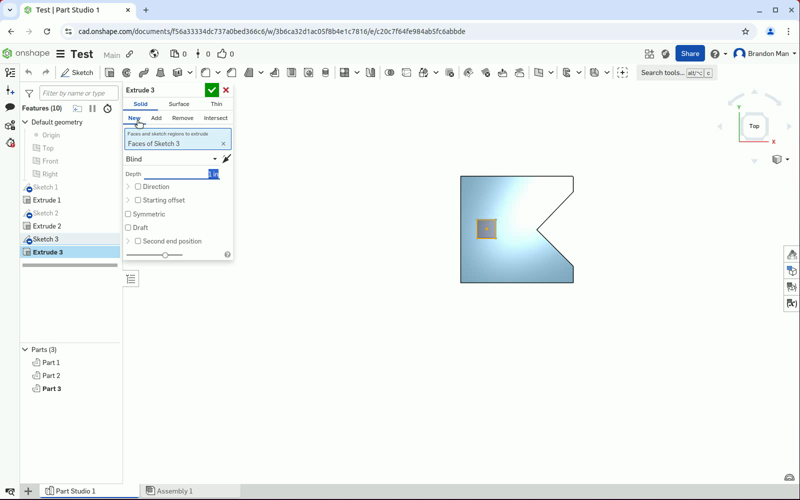
text(2.407)
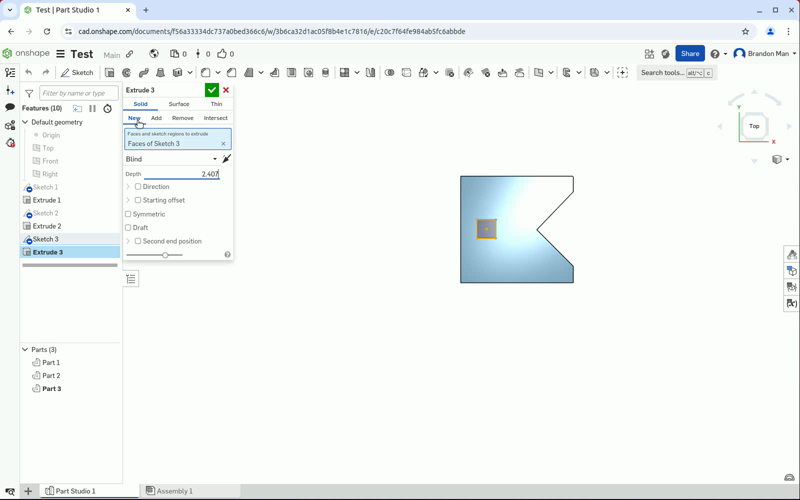
key(enter)
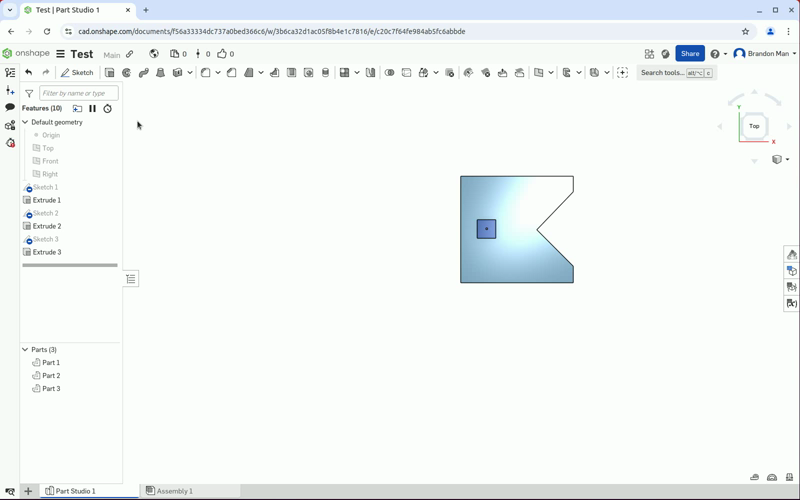
key(shift+h)
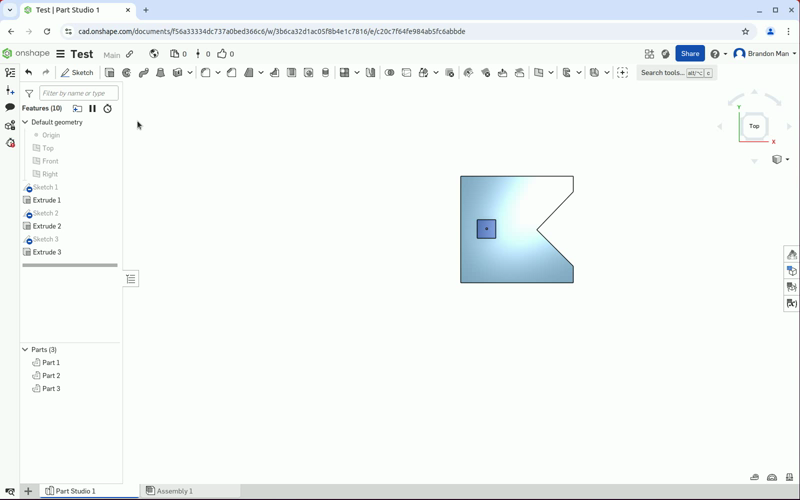
key(shift+h)
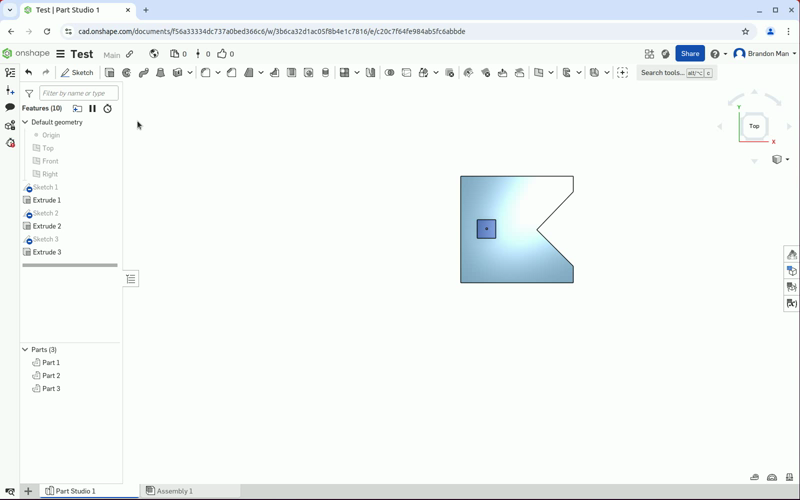
mouse_move(73, 189)
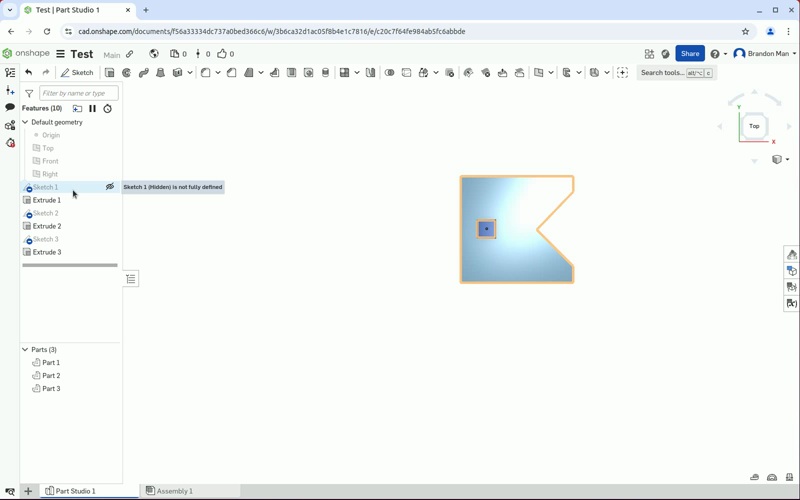
click(73, 189)
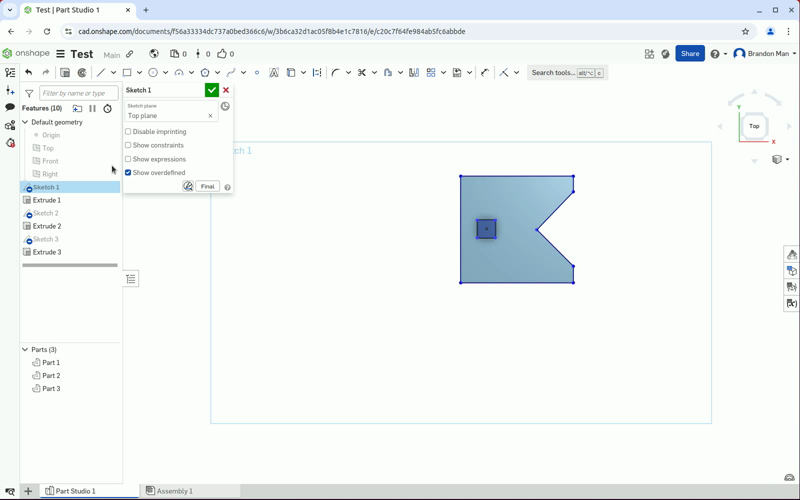
mouse_move(229, 92)
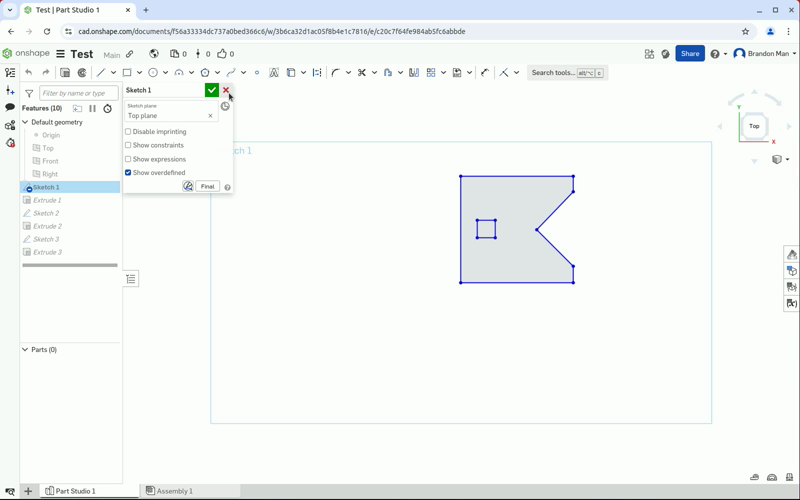
click(229, 92)
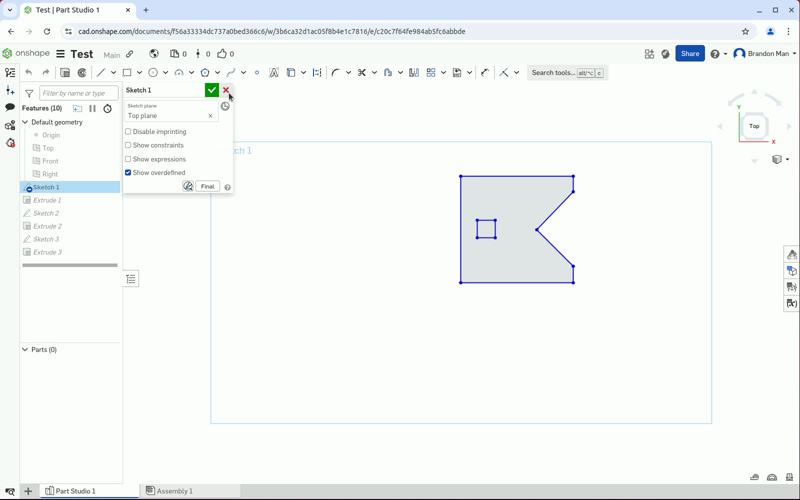
key(shift+s)
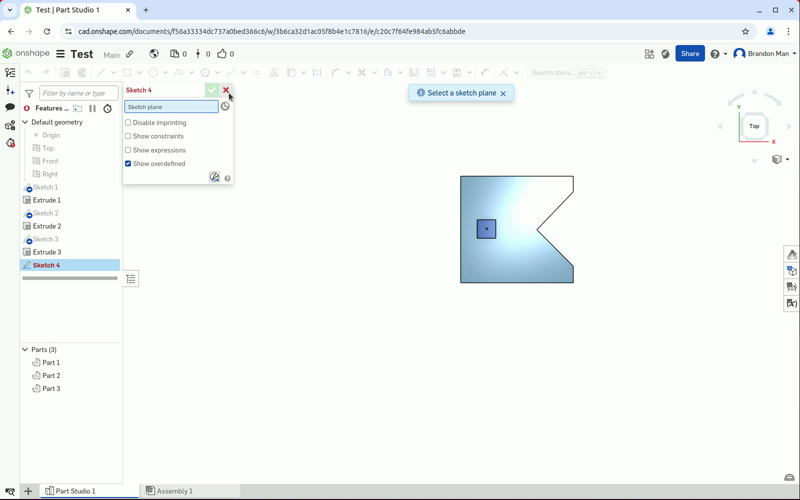
mouse_move(73, 150)
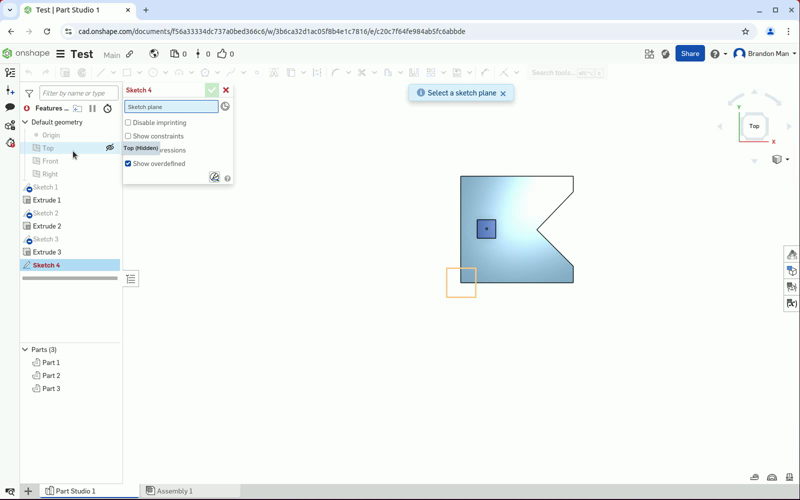
click(73, 150)
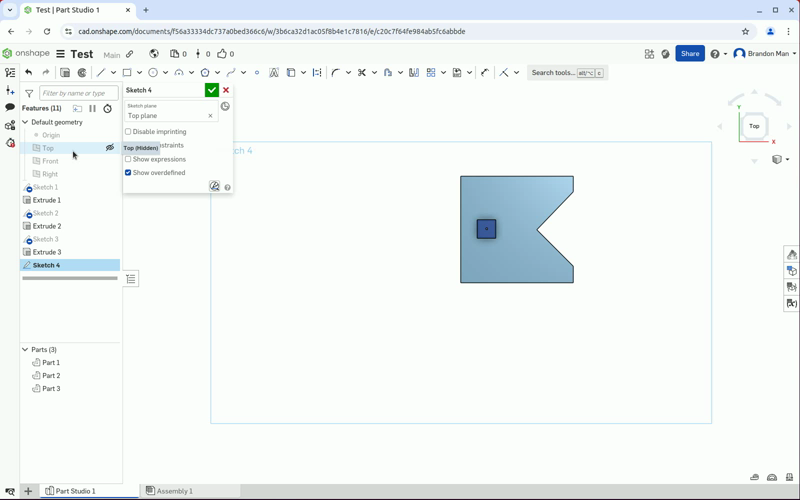
mouse_move(73, 352)
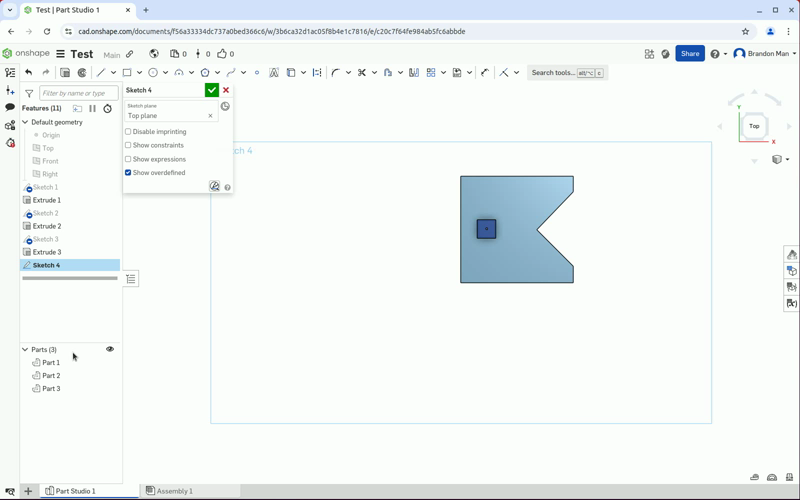
key(y)
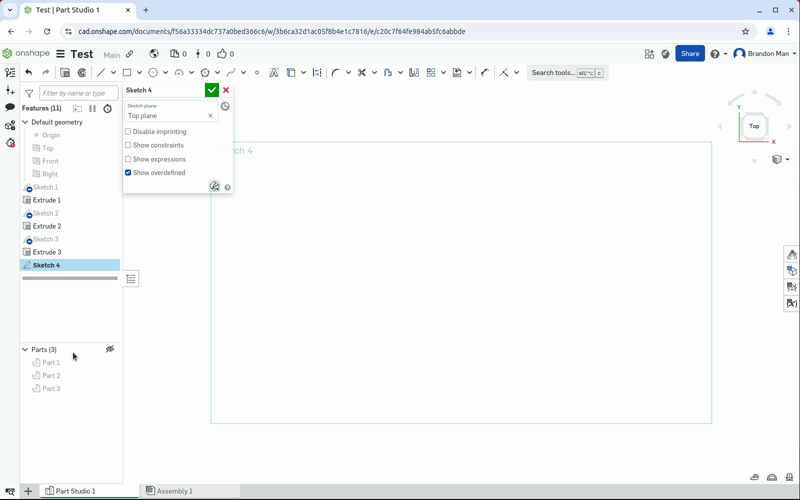
key(l)
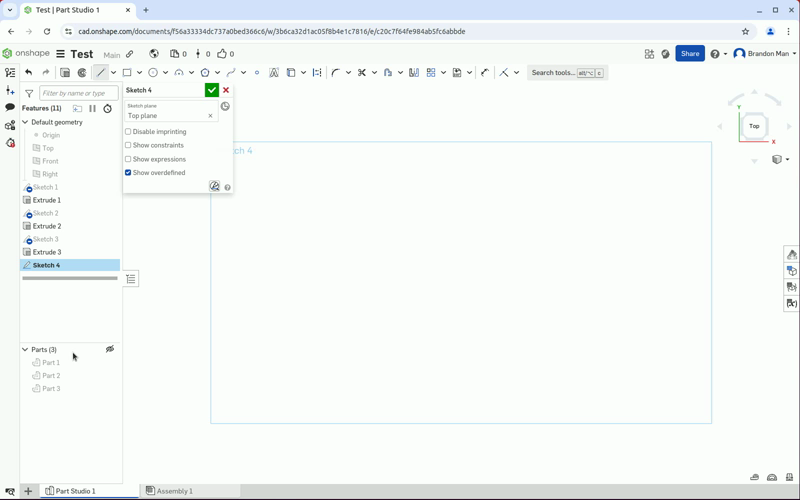
key_down(shift)
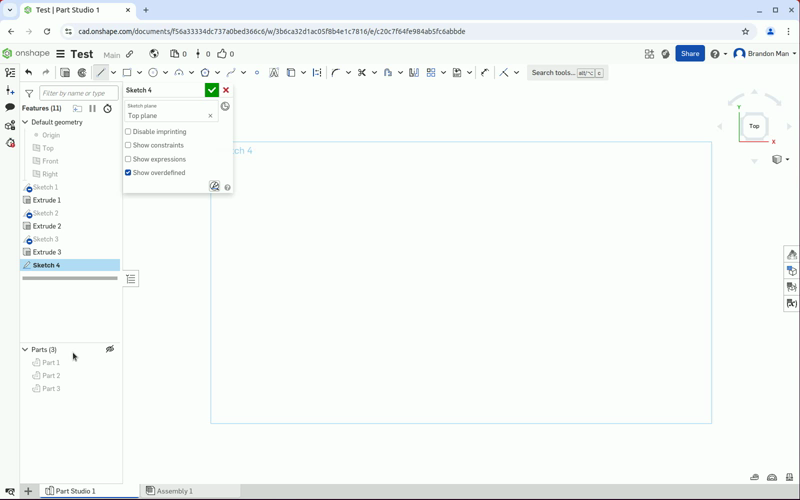
mouse_move(477, 238)
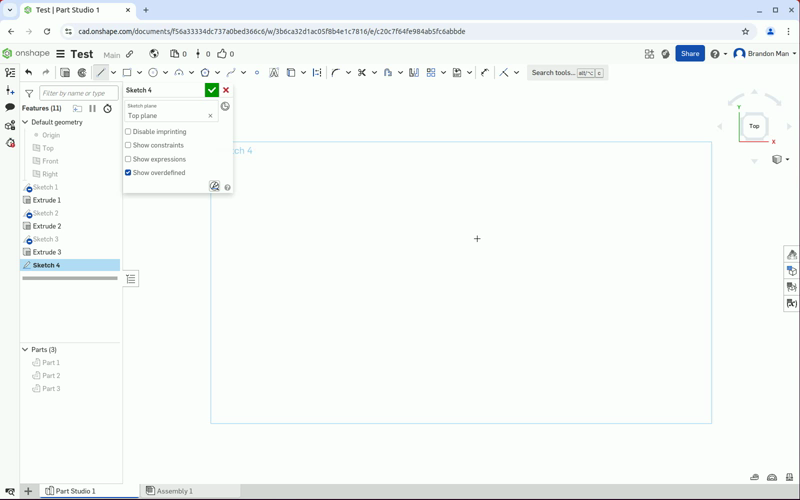
click(477, 238)
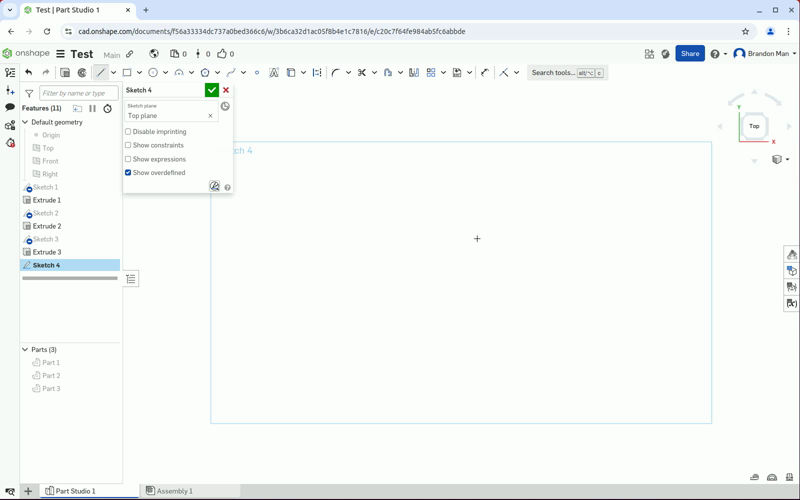
key_up(shift)
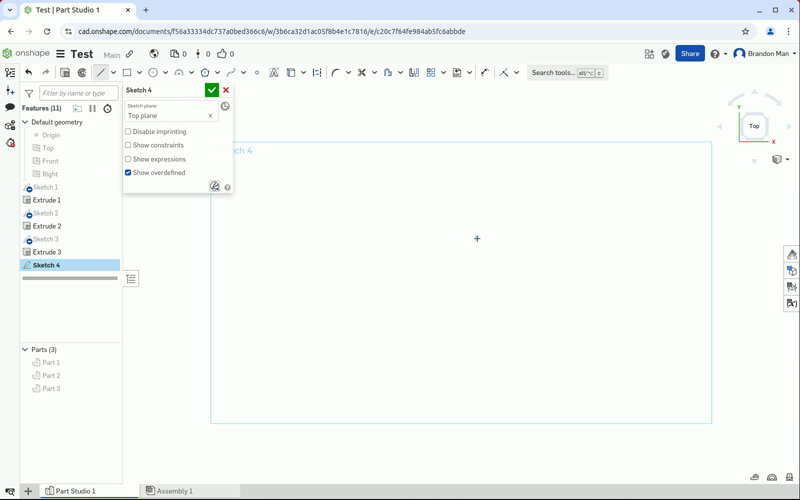
key_down(shift)
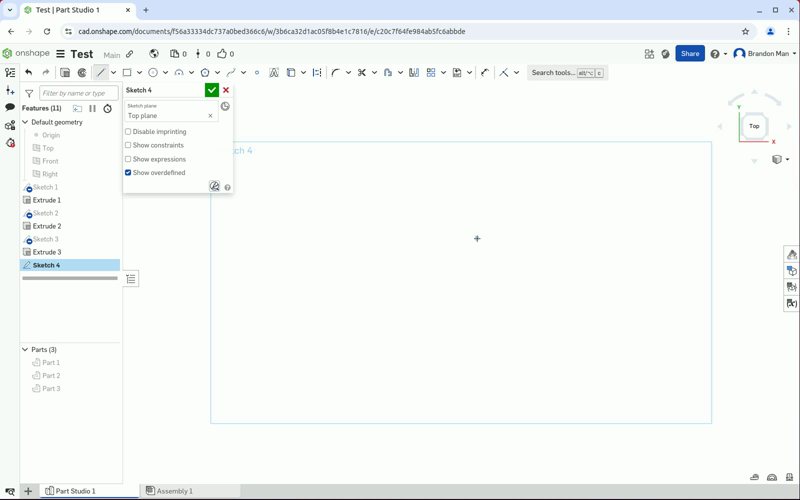
mouse_move(507, 238)
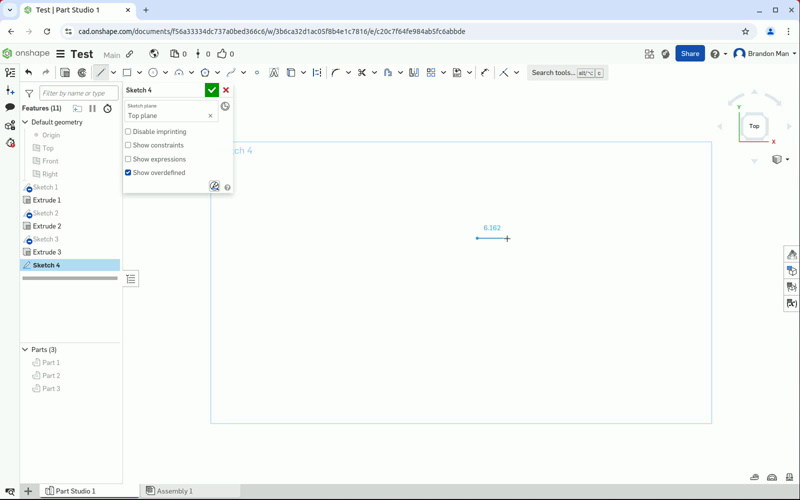
mouse_move(495, 238)
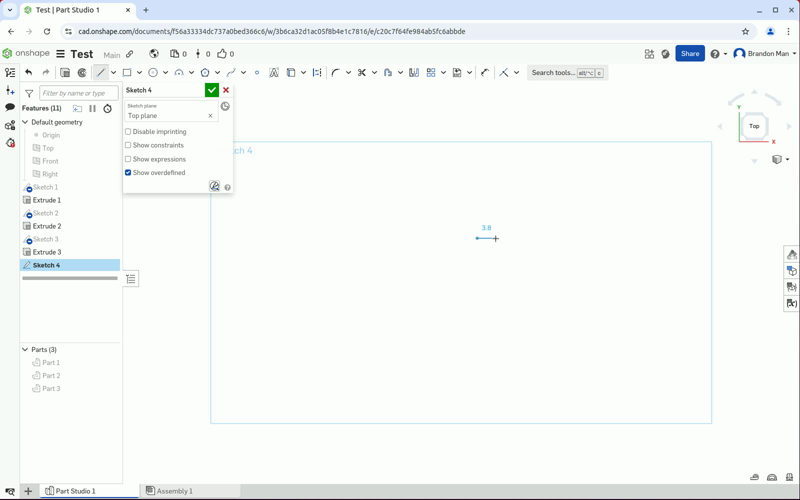
click(495, 238)
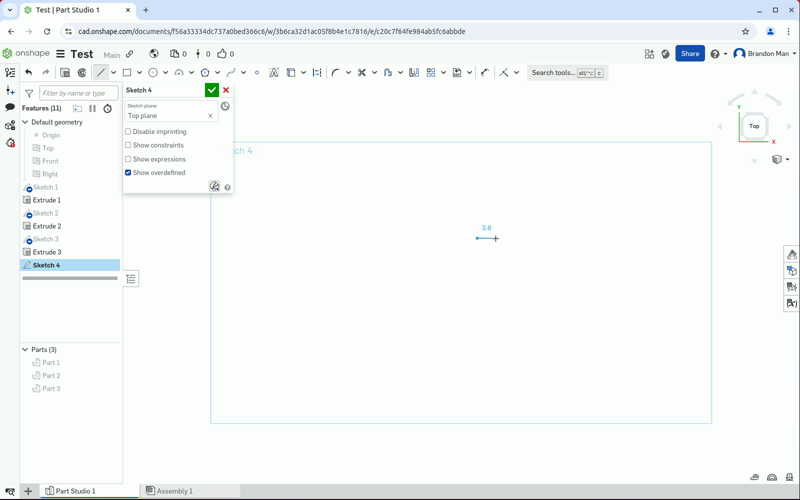
key_up(shift)
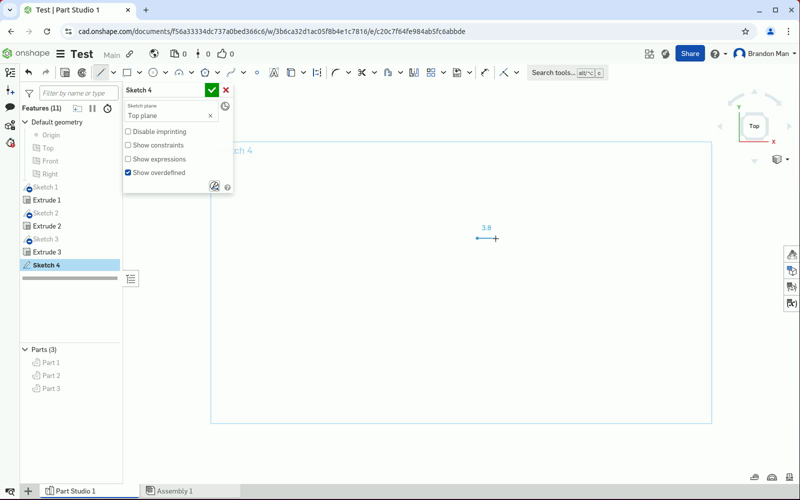
key_down(shift)
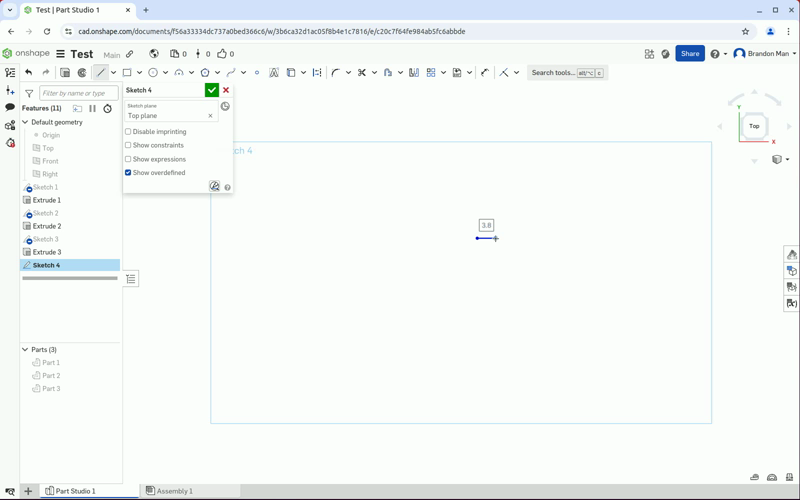
mouse_move(525, 238)
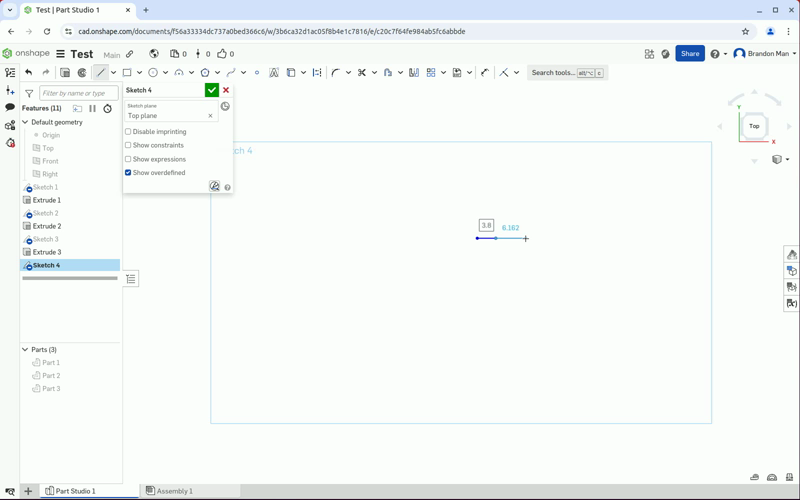
mouse_move(495, 219)
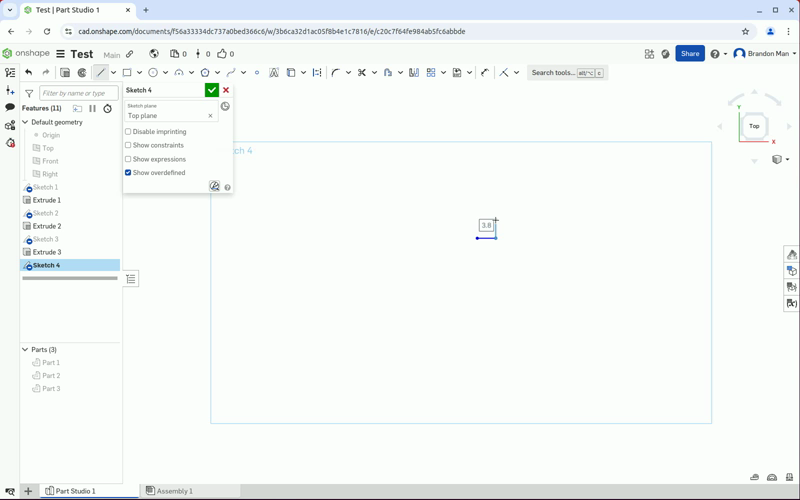
click(495, 219)
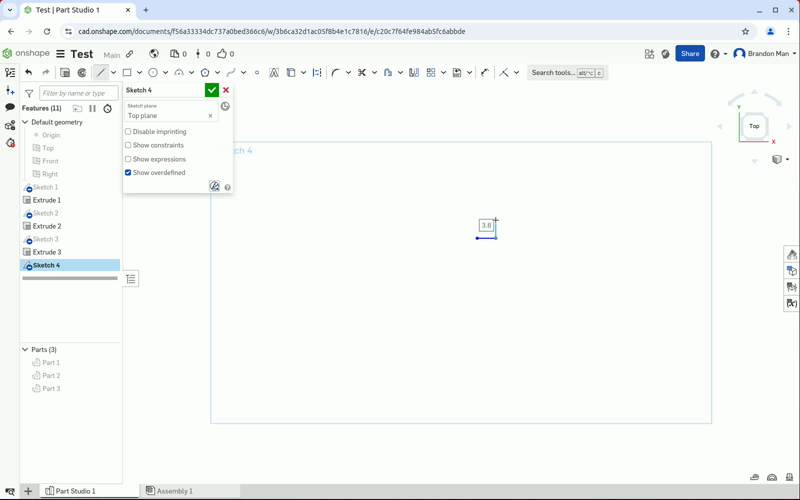
key_up(shift)
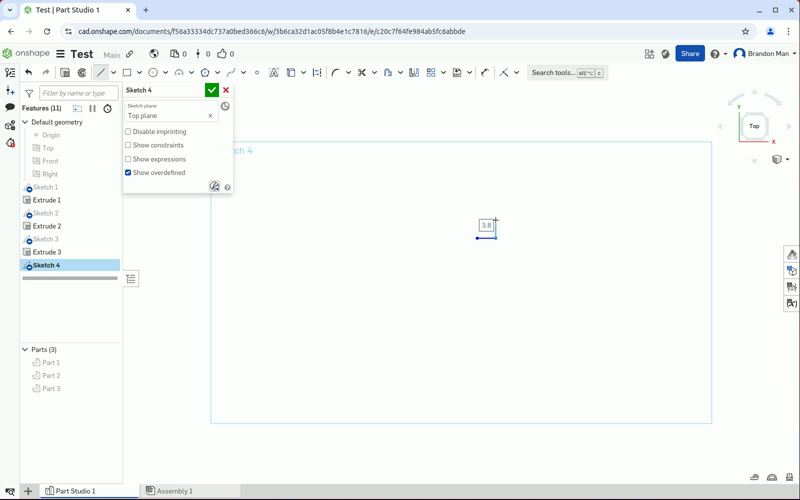
key_down(shift)
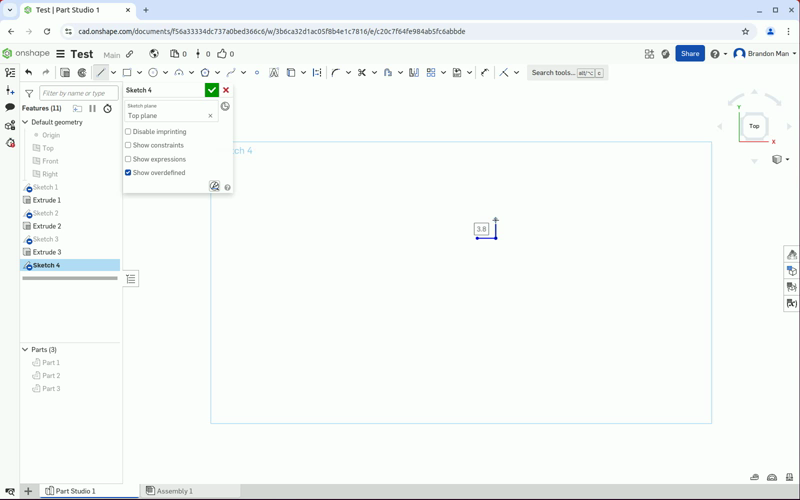
mouse_move(525, 219)
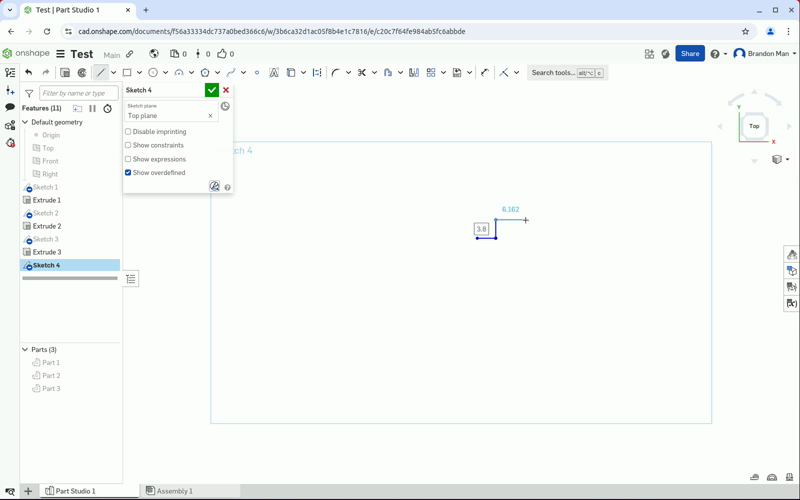
mouse_move(477, 219)
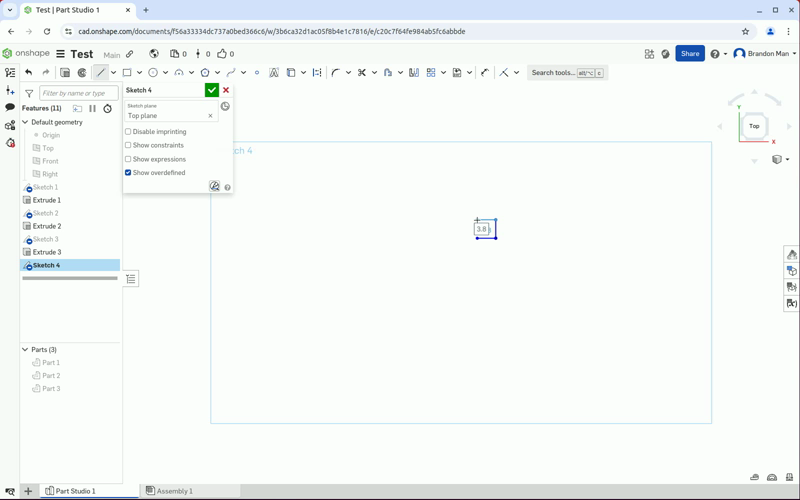
click(477, 219)
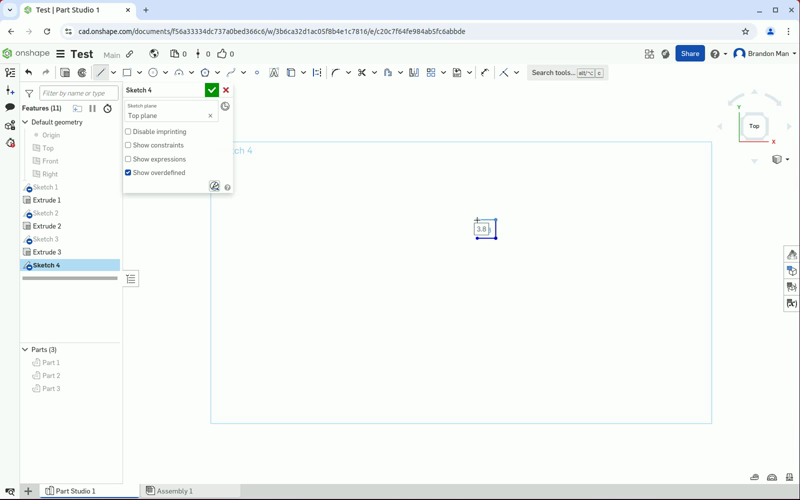
key_up(shift)
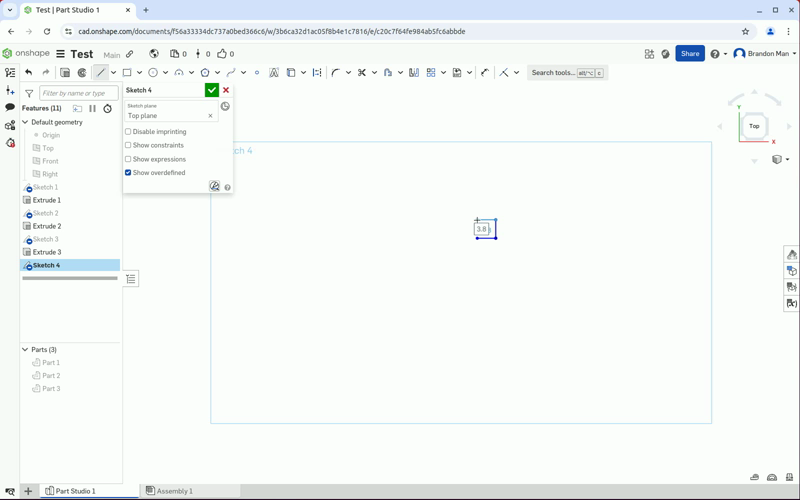
mouse_move(507, 219)
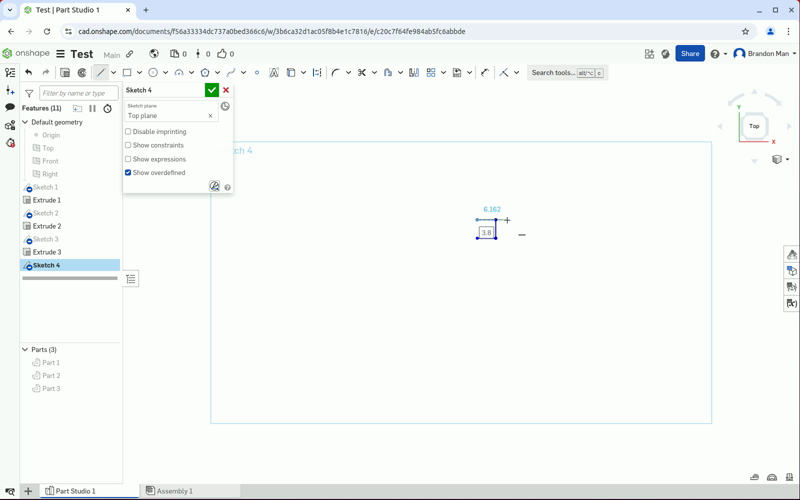
key_down(shift)
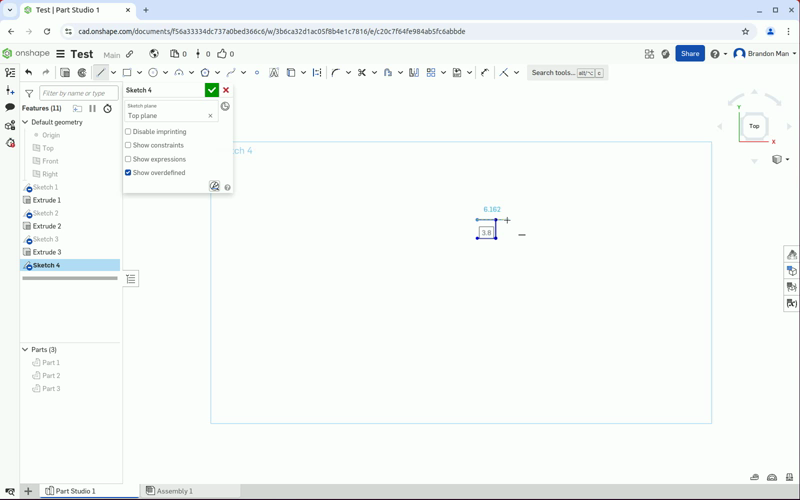
mouse_move(477, 238)
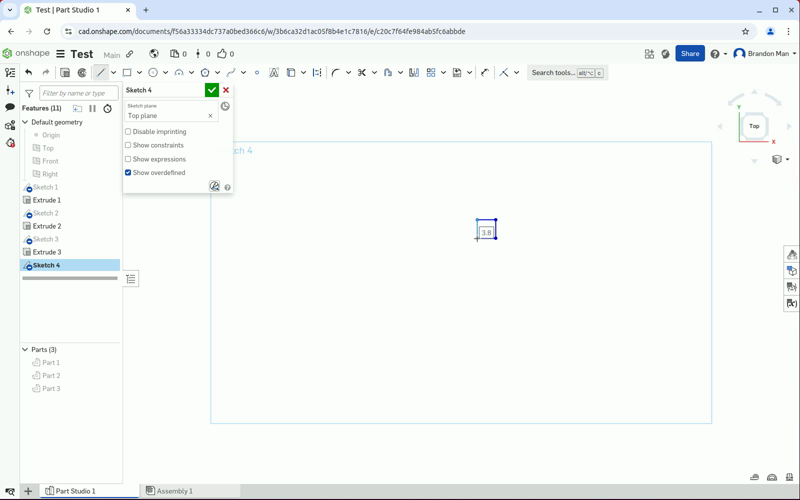
key_up(shift)
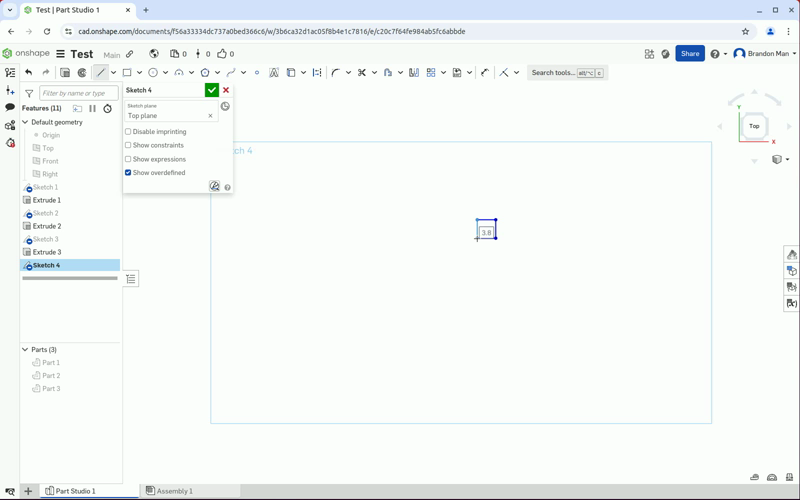
click(477, 238)
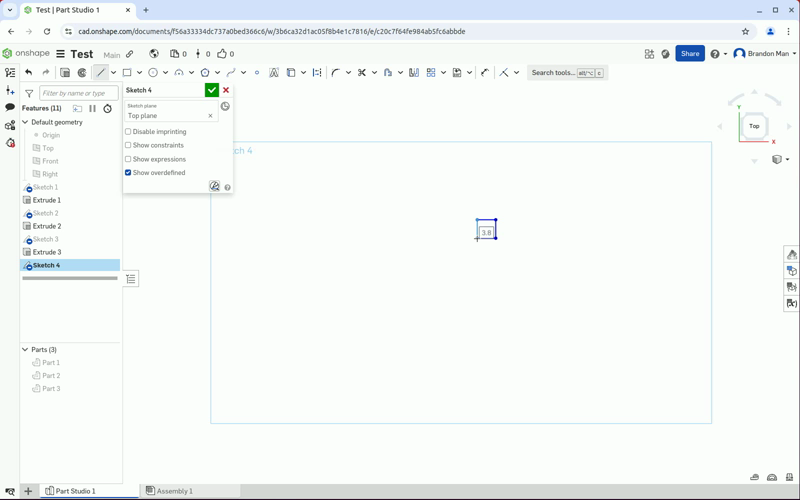
key(esc)
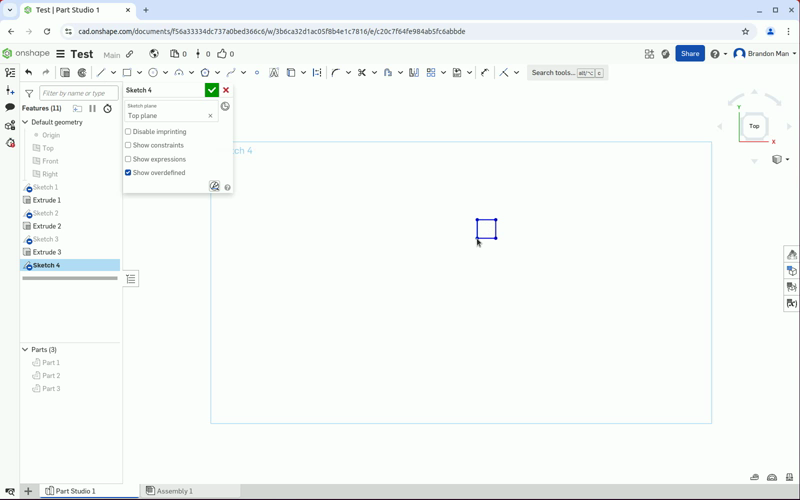
key(c)
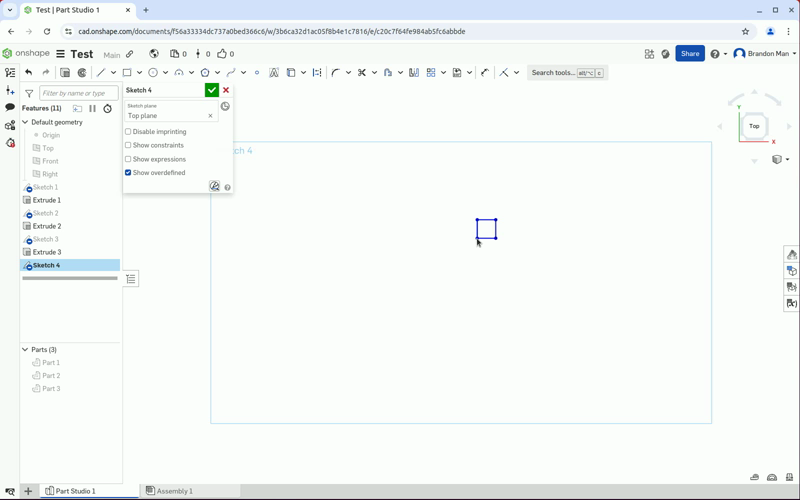
key_down(shift)
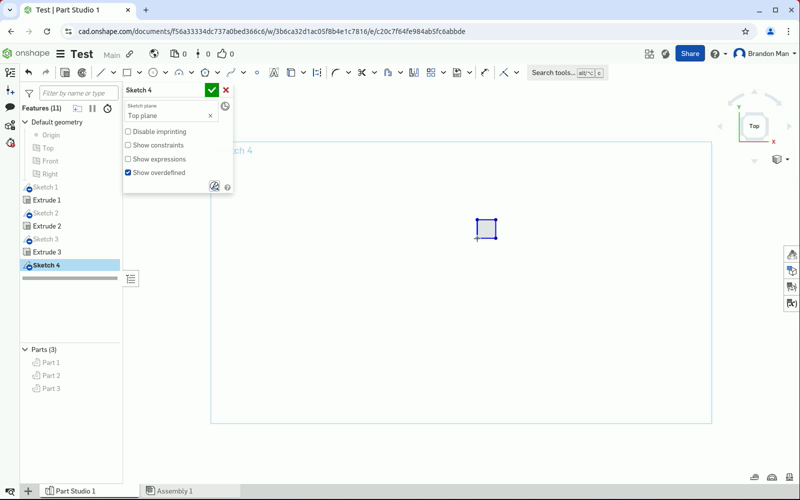
mouse_move(486, 228)
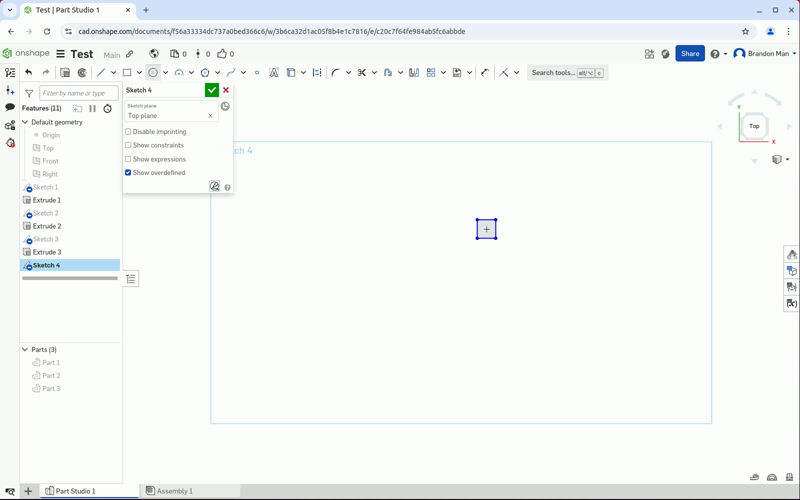
click(486, 228)
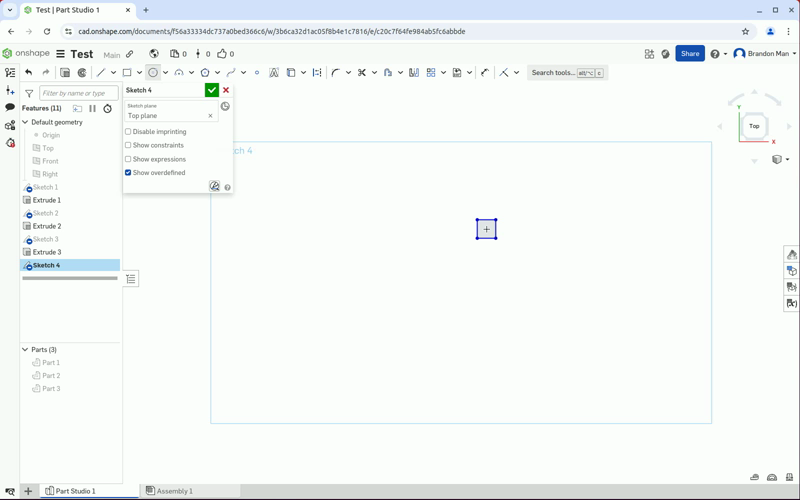
key_up(shift)
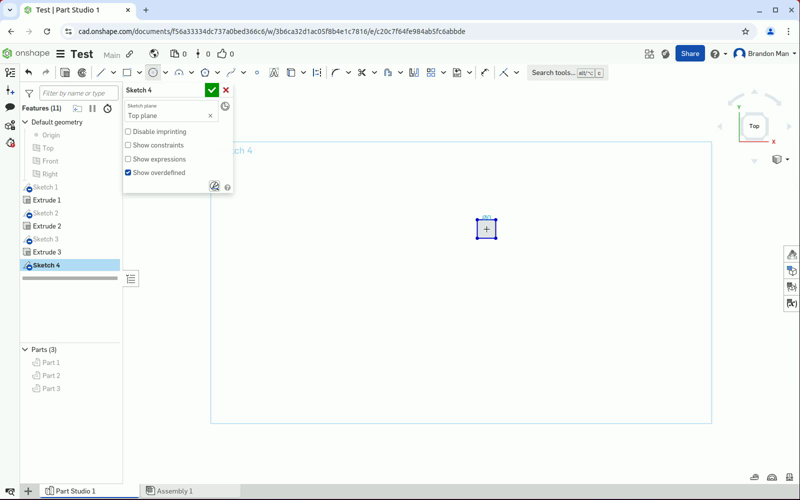
mouse_move(487, 228)
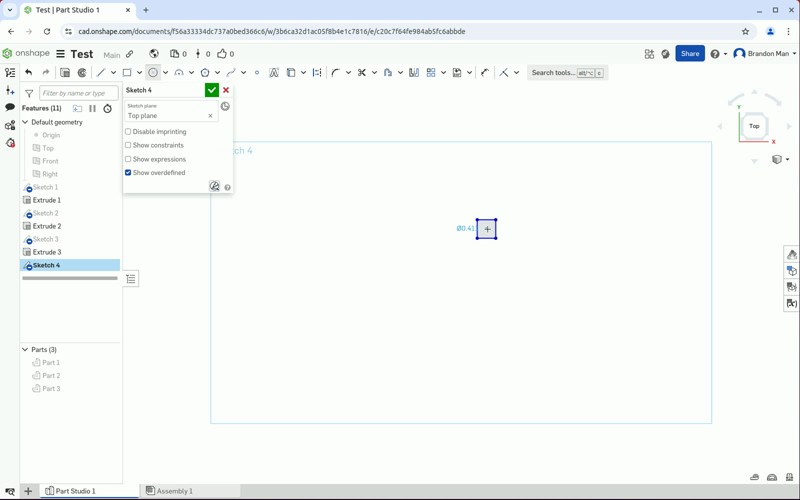
scroll(6)
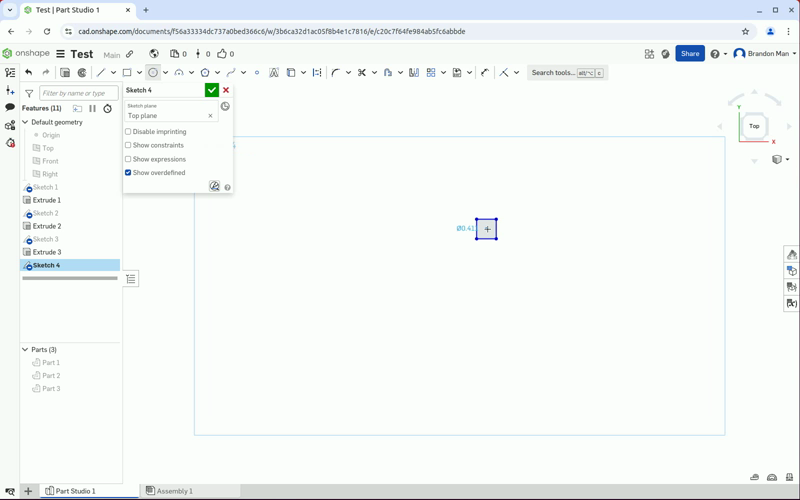
scroll(6)
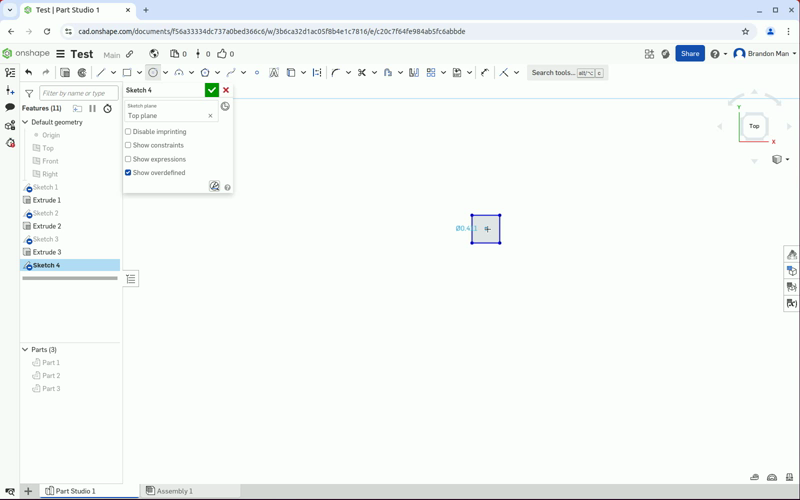
scroll(6)
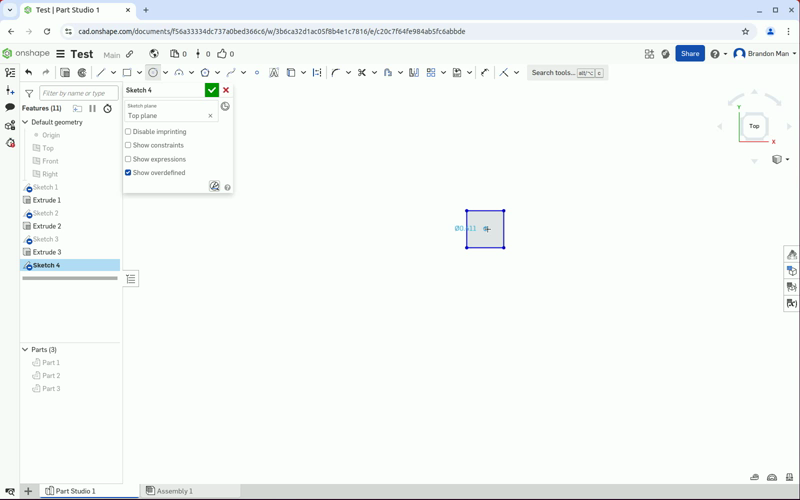
scroll(6)
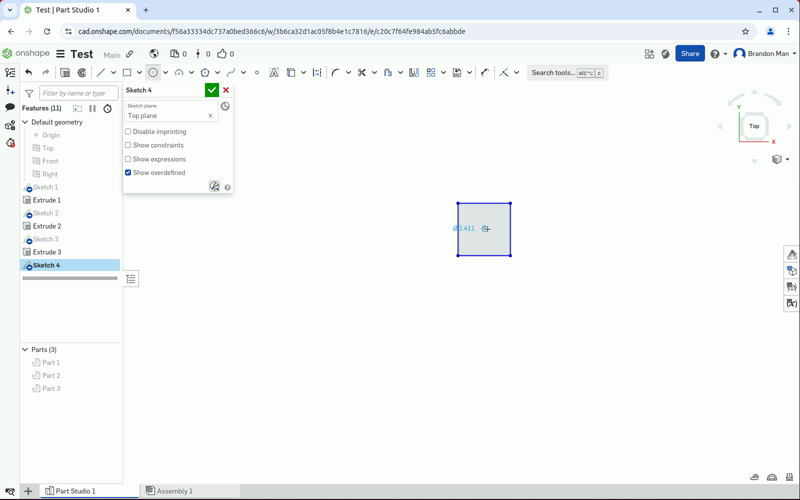
scroll(6)
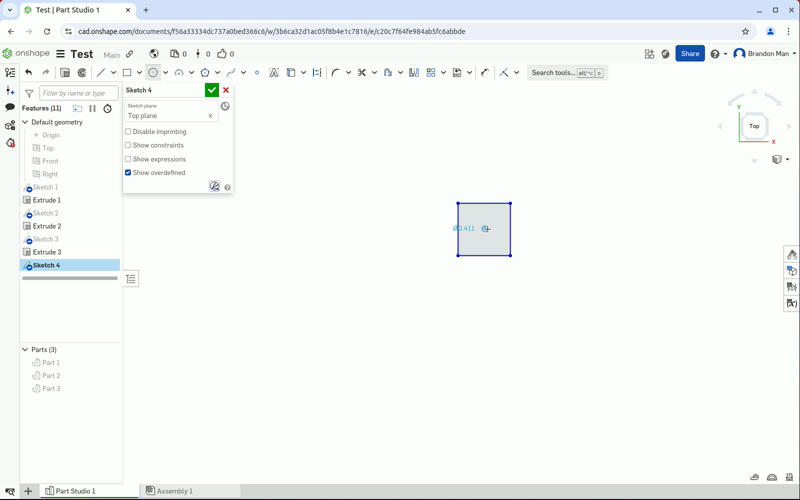
scroll(6)
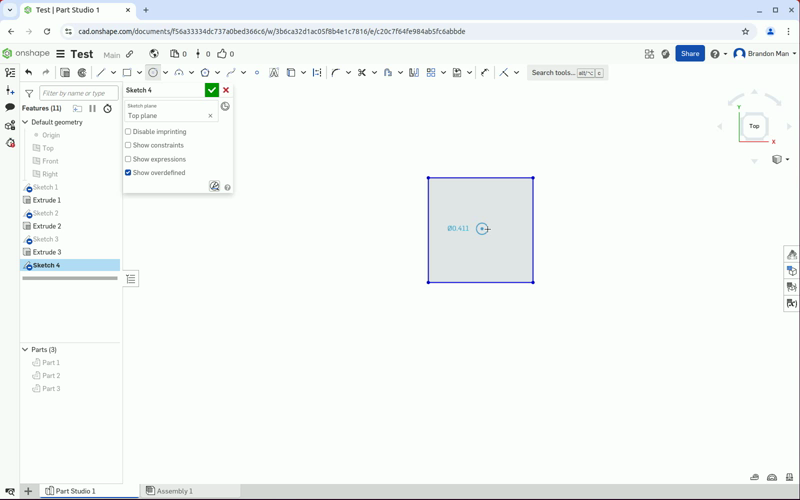
scroll(6)
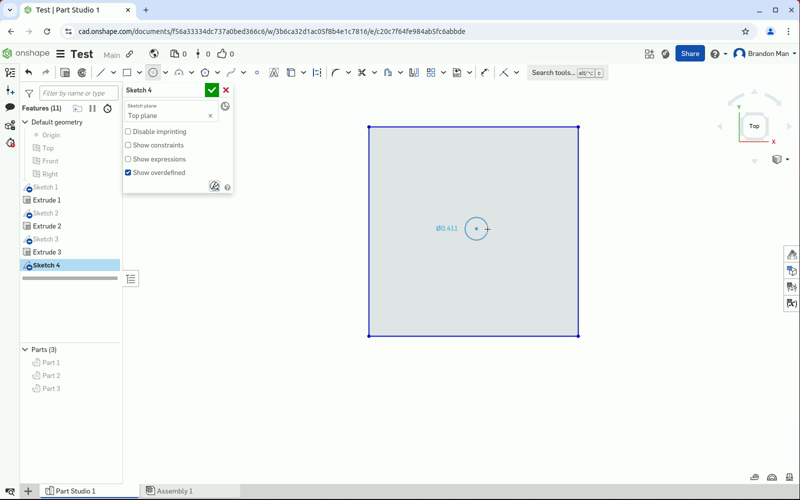
click(487, 228)
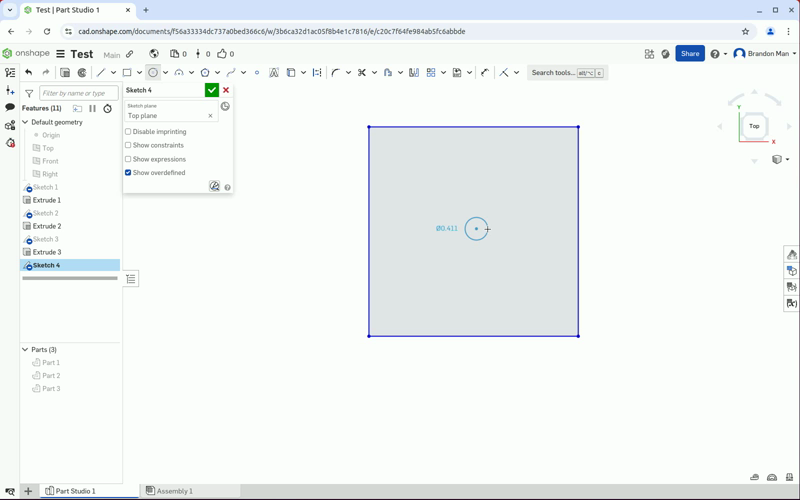
scroll(-6)
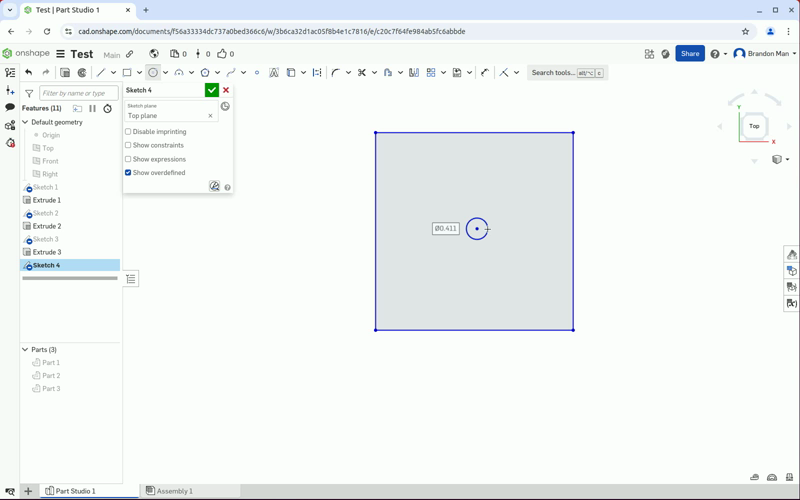
scroll(-6)
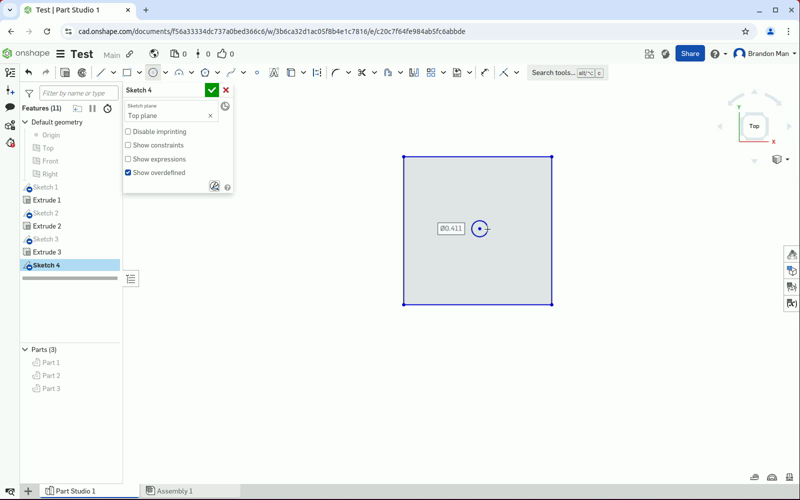
scroll(-6)
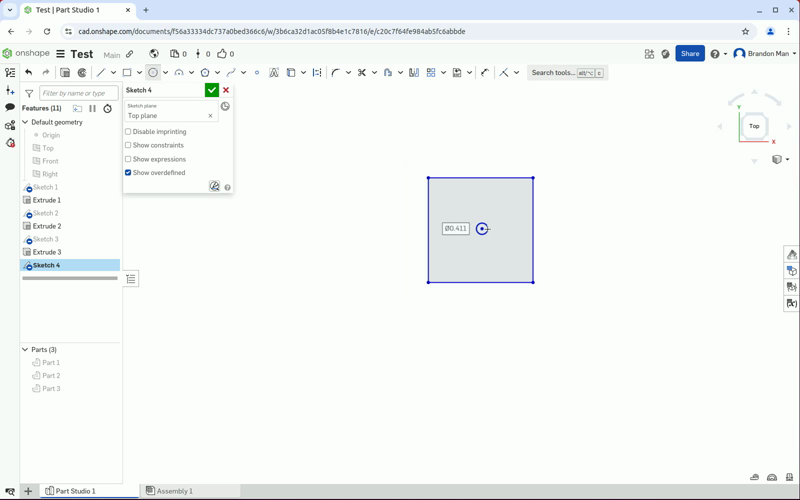
scroll(-6)
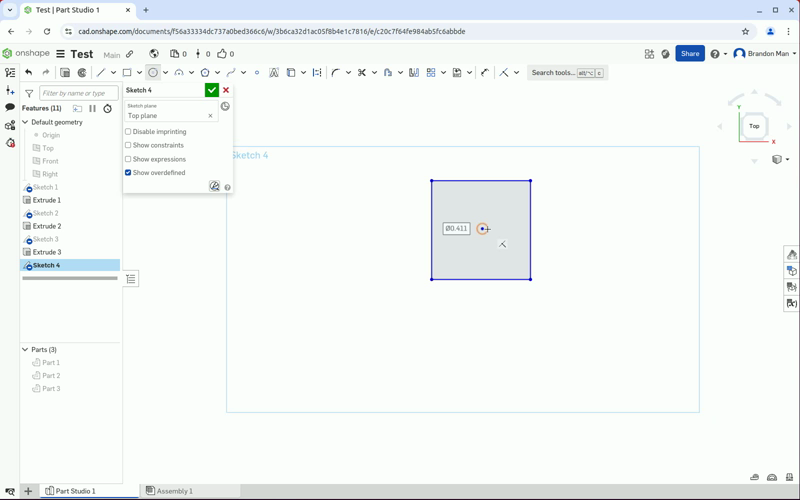
scroll(-6)
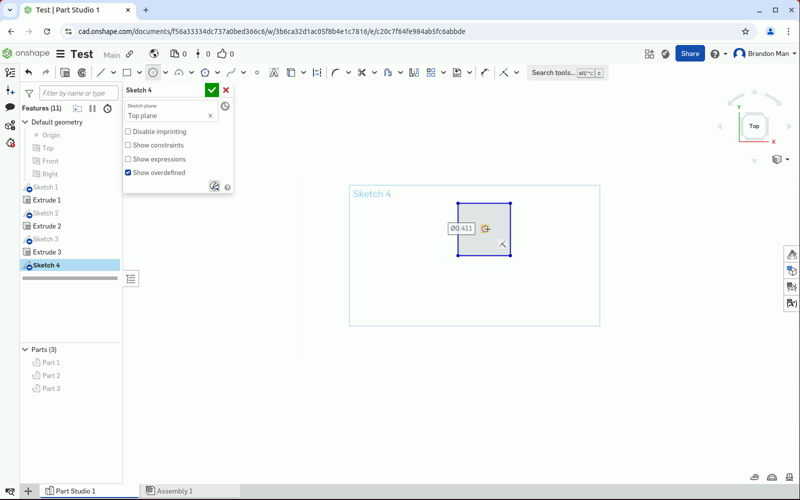
scroll(-6)
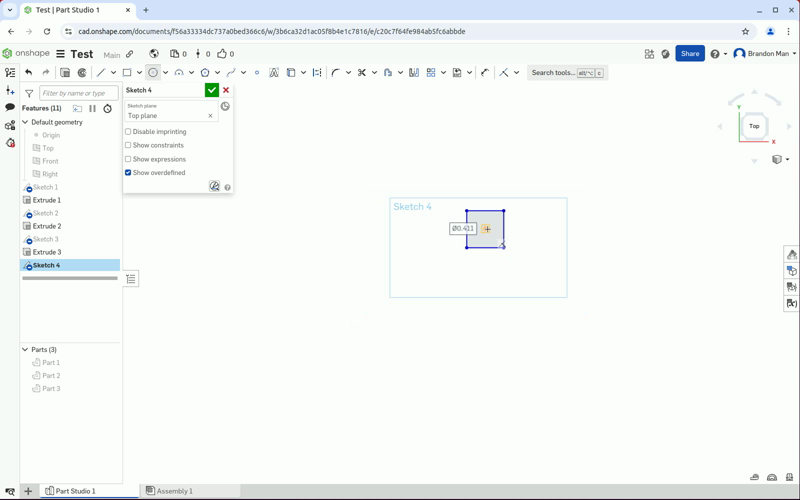
scroll(-6)
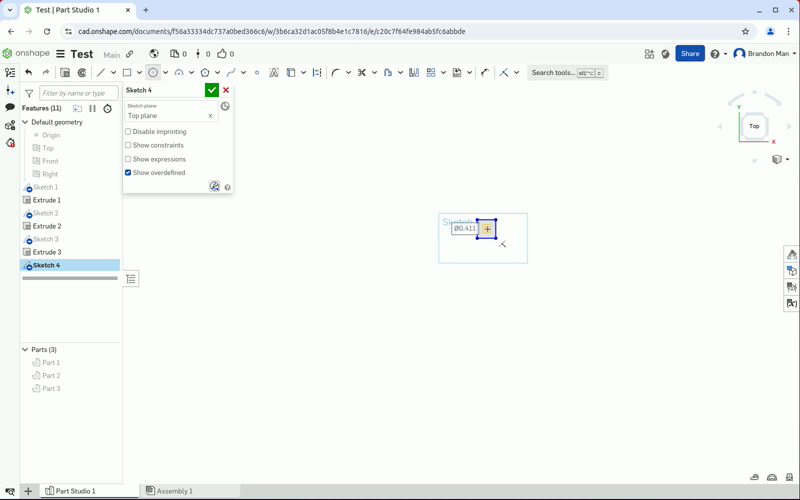
key(esc)
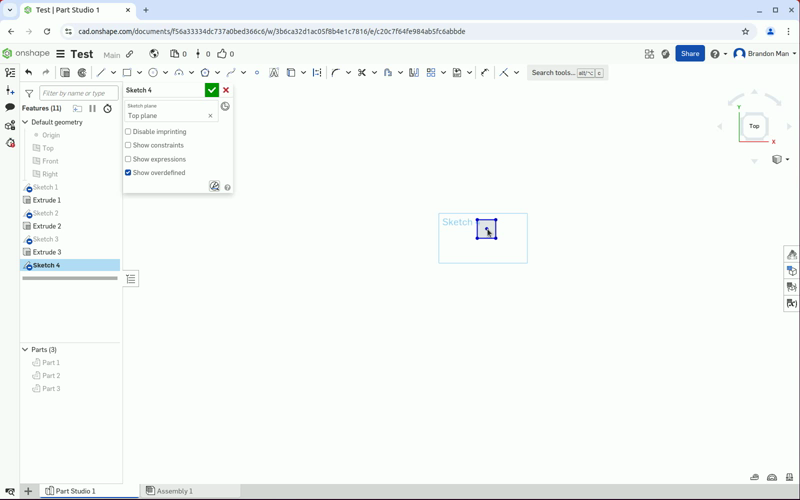
mouse_move(487, 225)
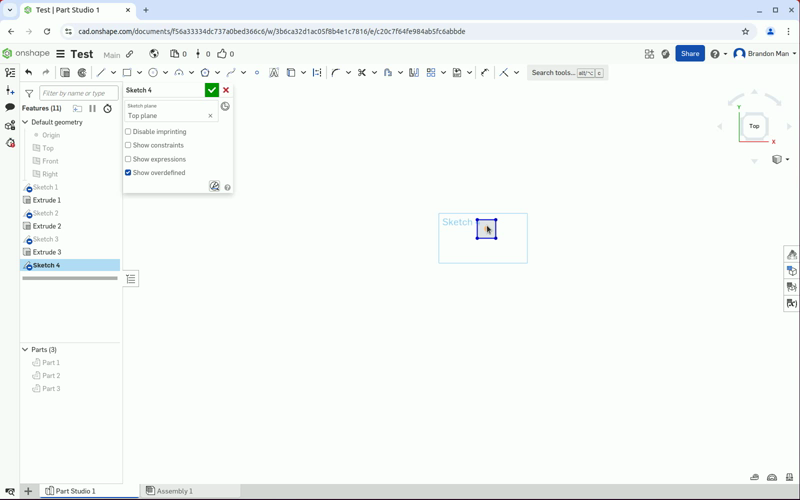
scroll(6)
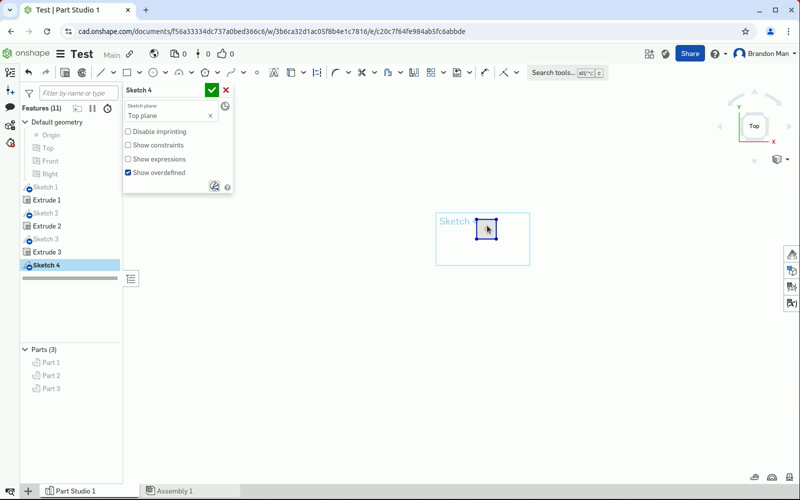
scroll(6)
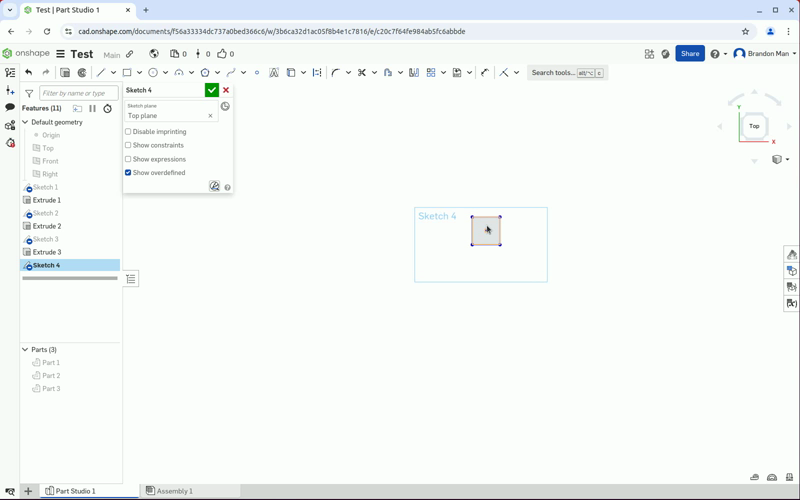
scroll(6)
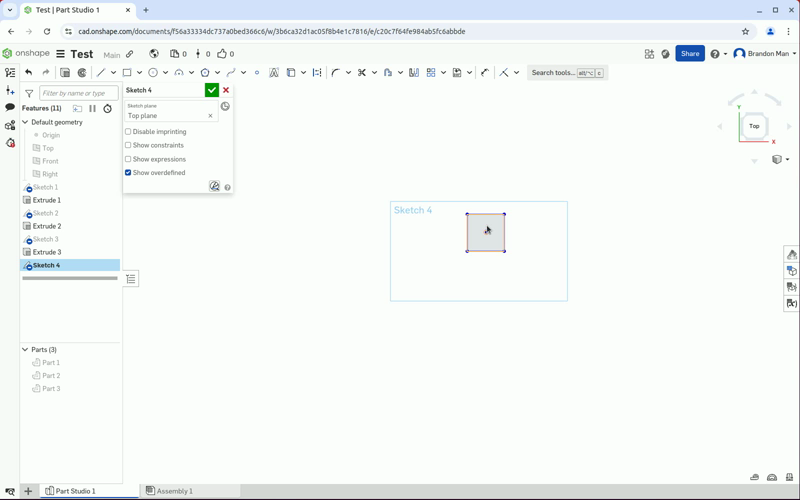
scroll(6)
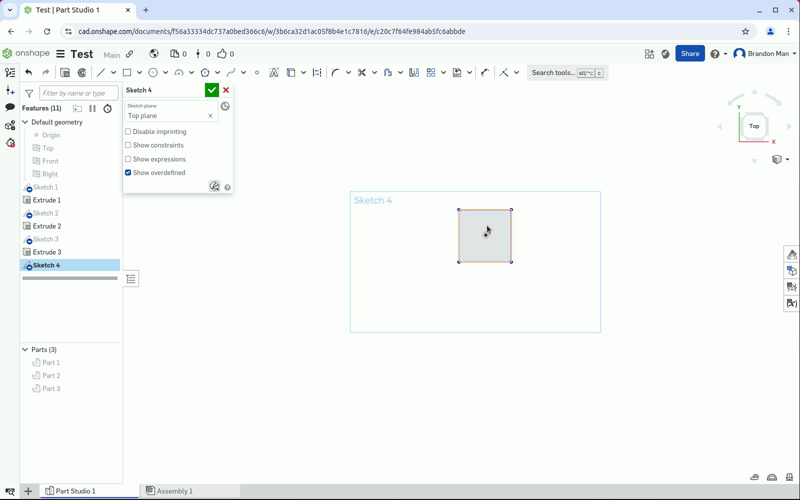
scroll(6)
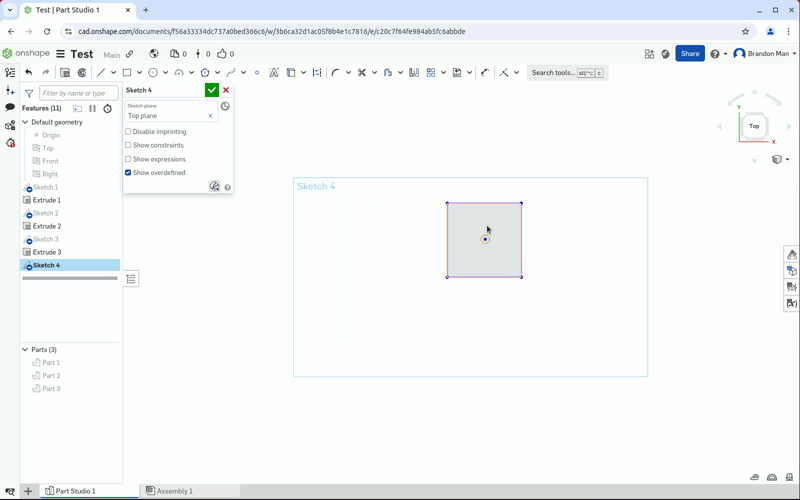
scroll(6)
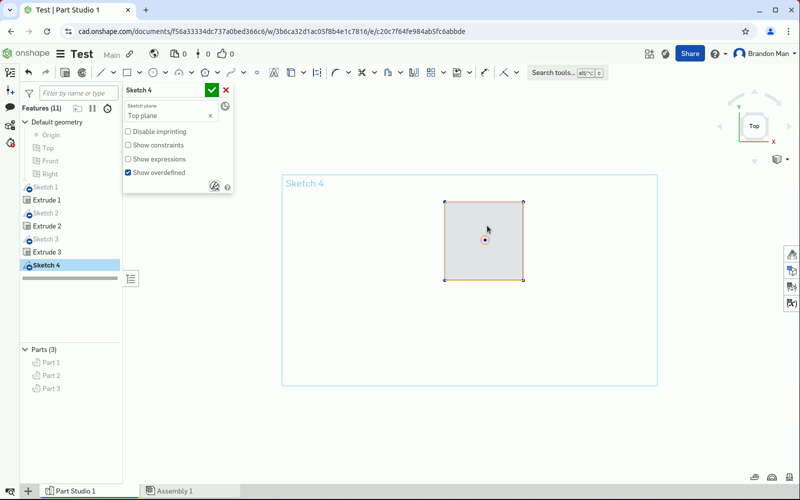
scroll(6)
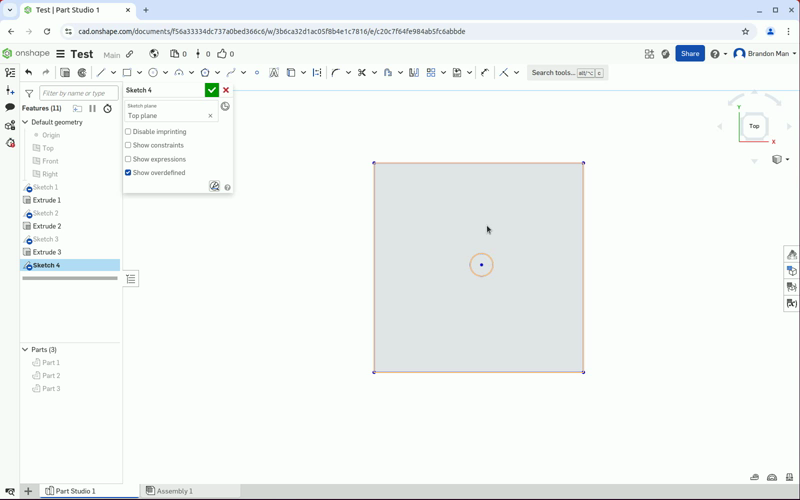
click(487, 225)
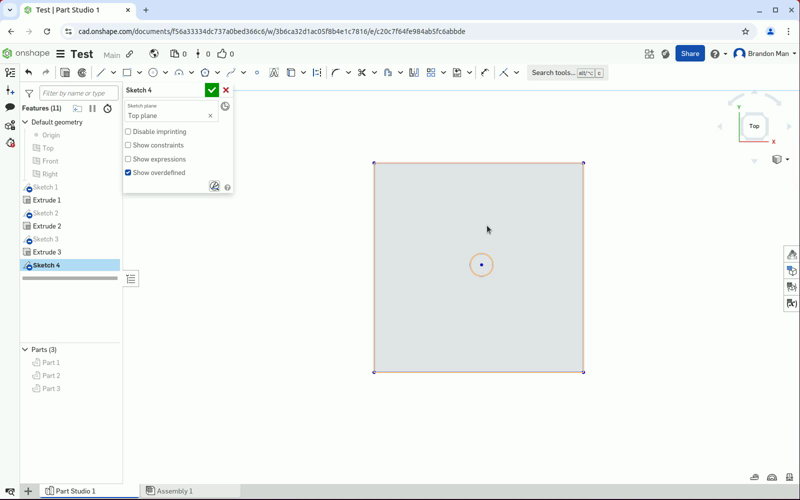
scroll(-6)
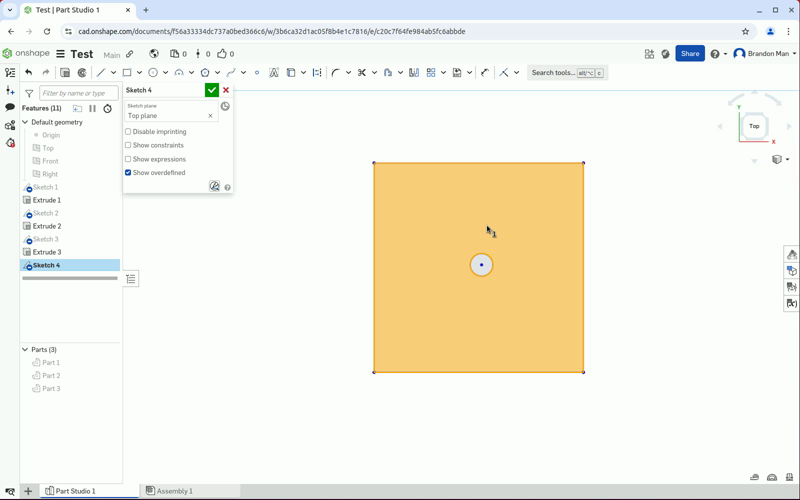
scroll(-6)
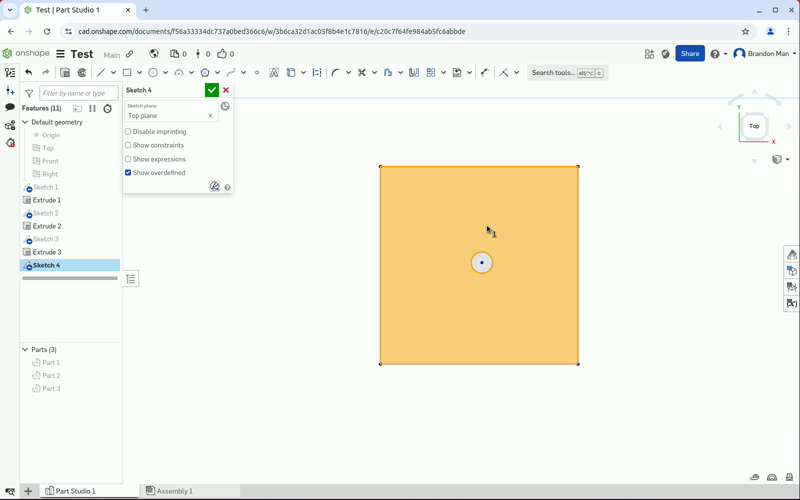
scroll(-6)
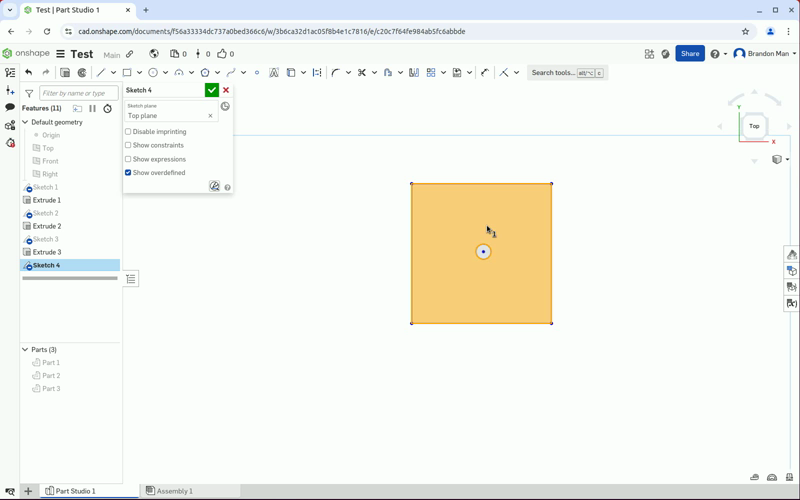
scroll(-6)
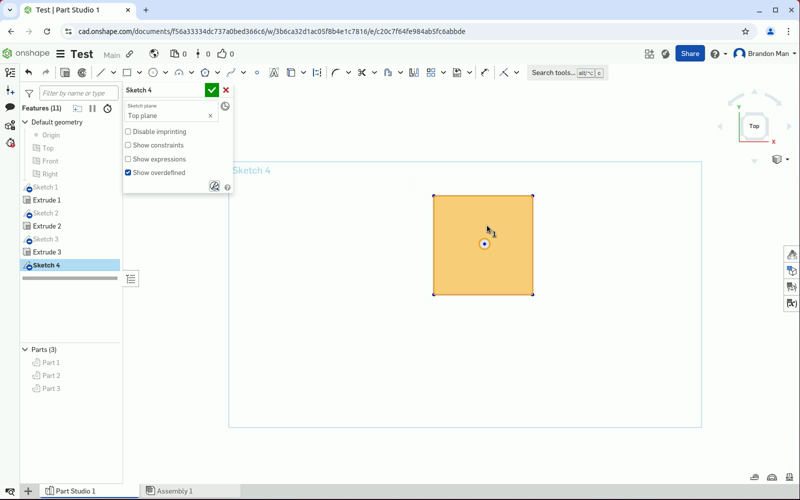
scroll(-6)
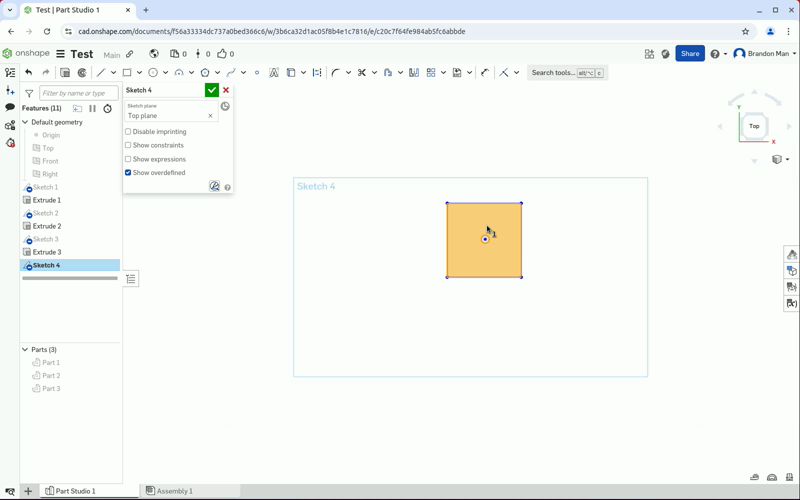
scroll(-6)
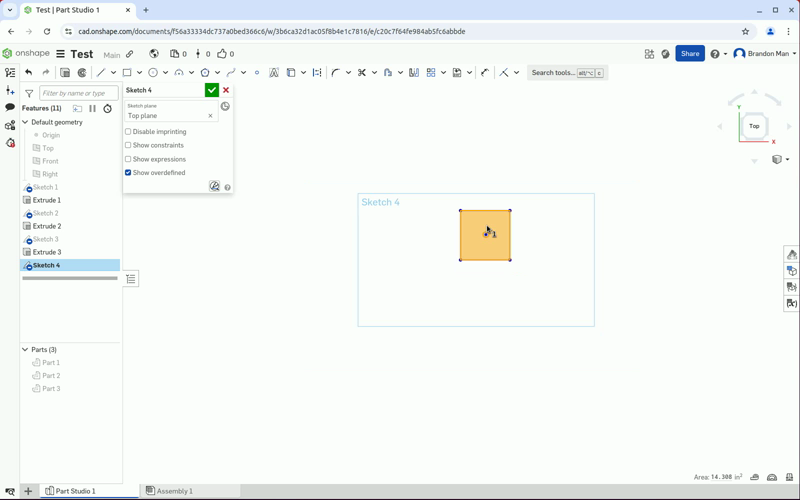
scroll(-6)
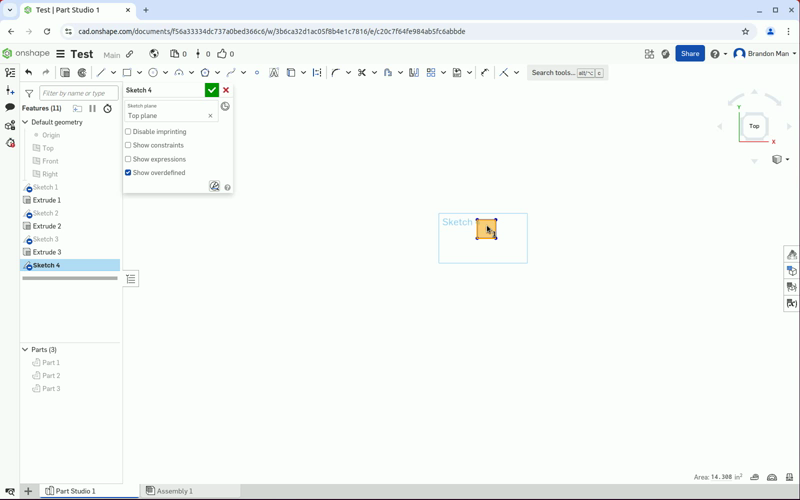
mouse_move(73, 352)
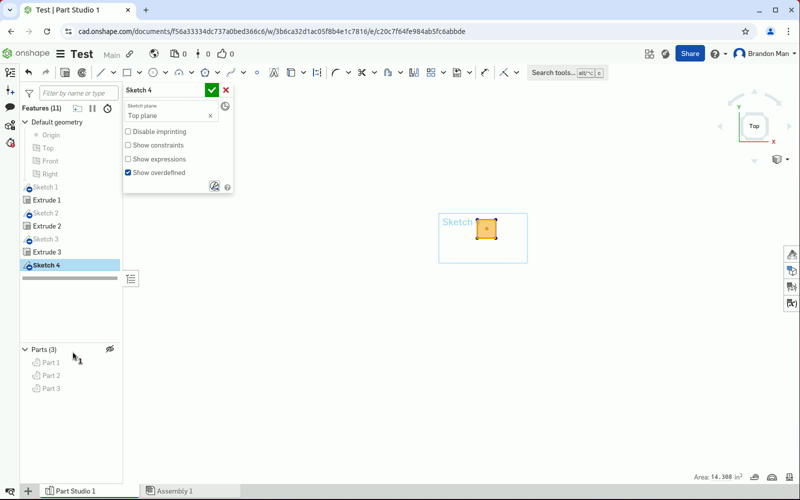
key(shift+y)
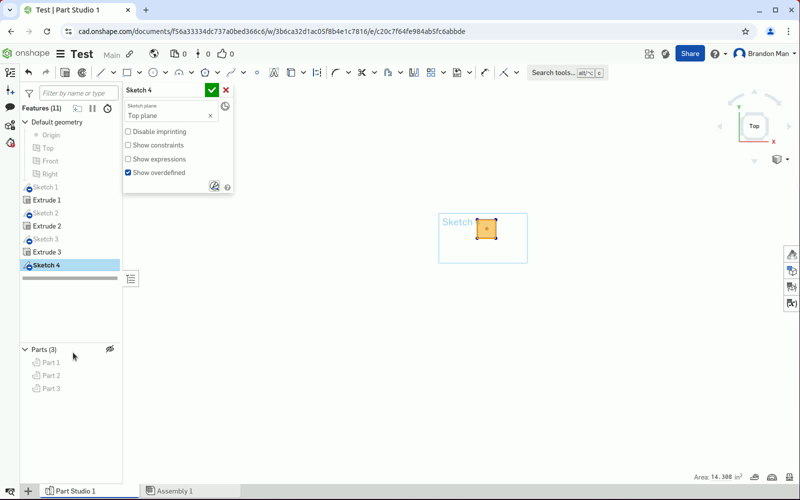
key(shift+e)
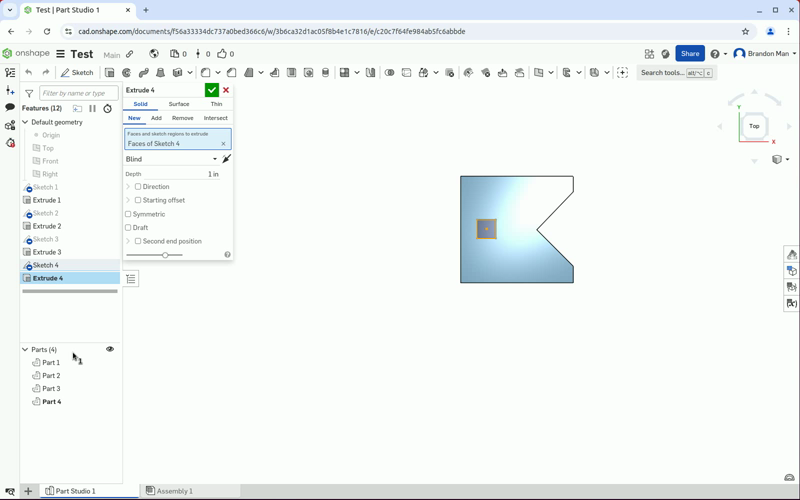
mouse_move(143, 106)
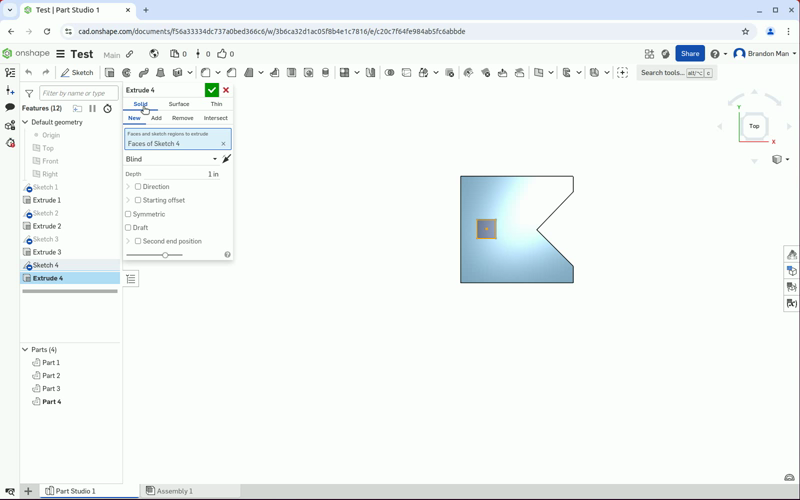
click(143, 106)
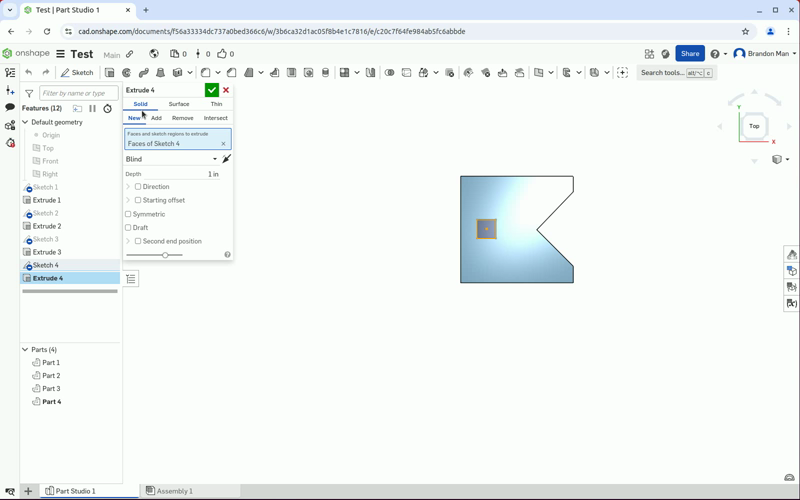
mouse_move(137, 120)
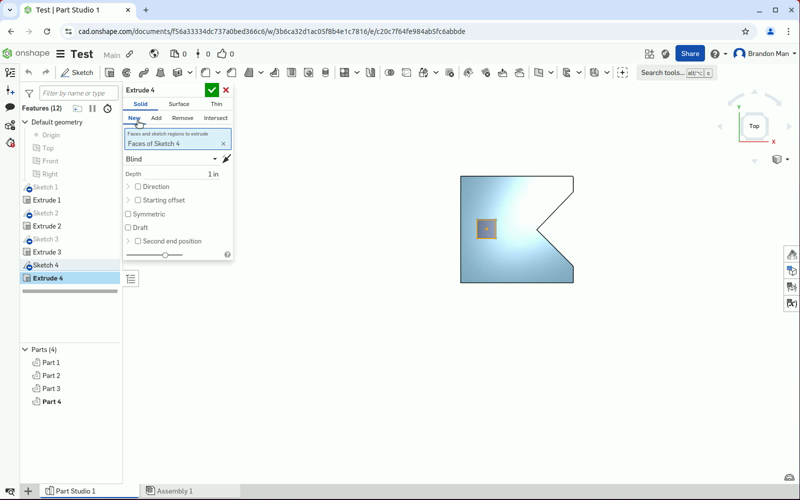
click(137, 120)
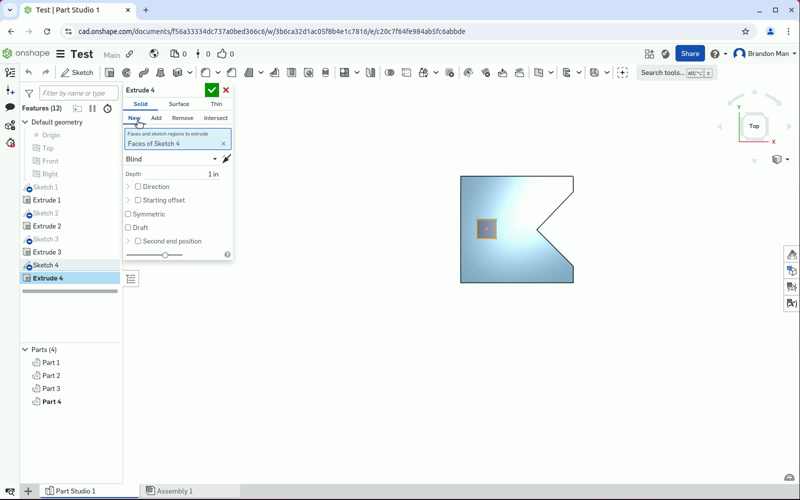
key(tab, 4)
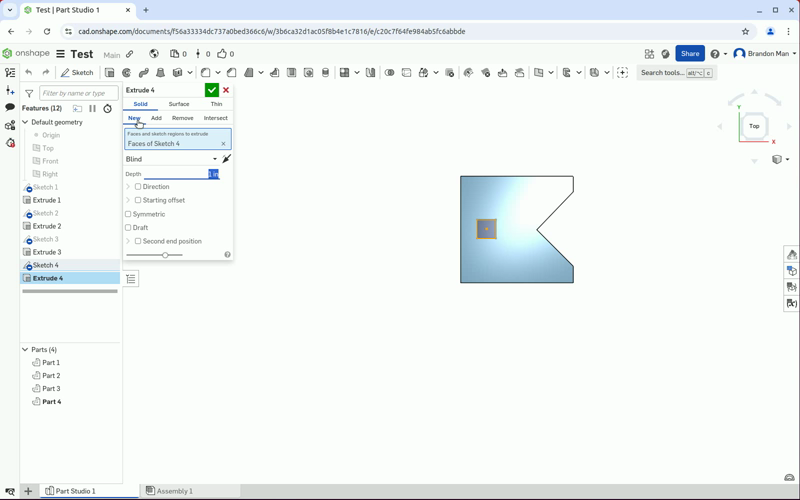
text(-1.444)
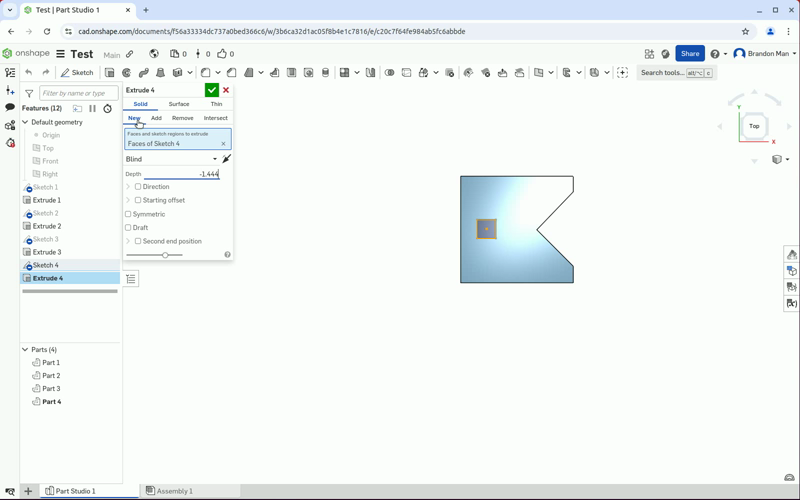
key(enter)
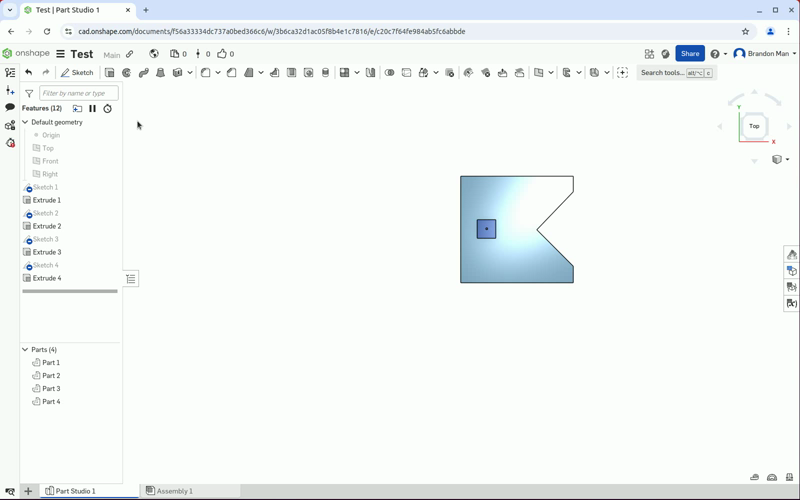
key(shift+h)
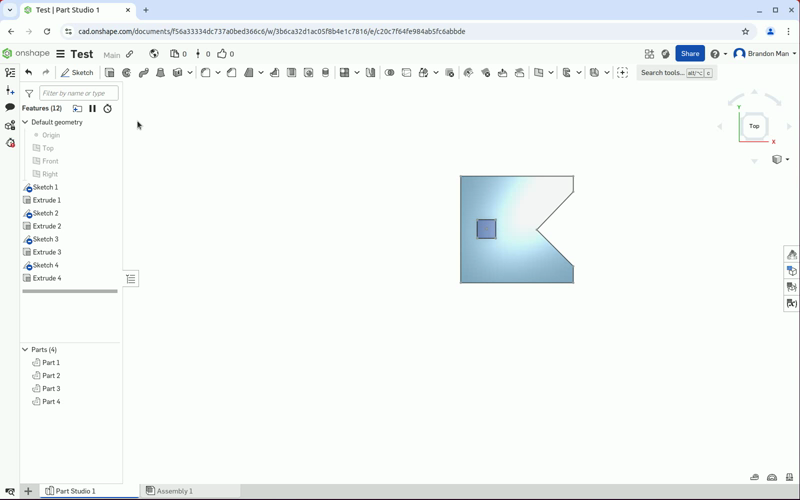
key(shift+h)
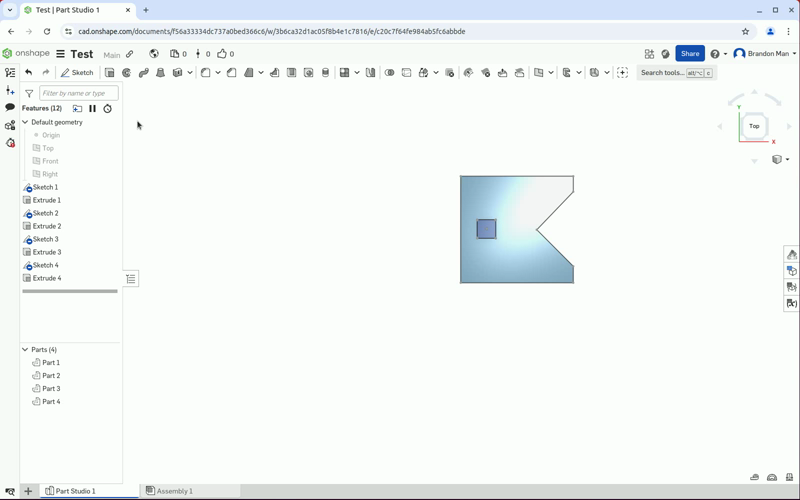
key(shift+7)
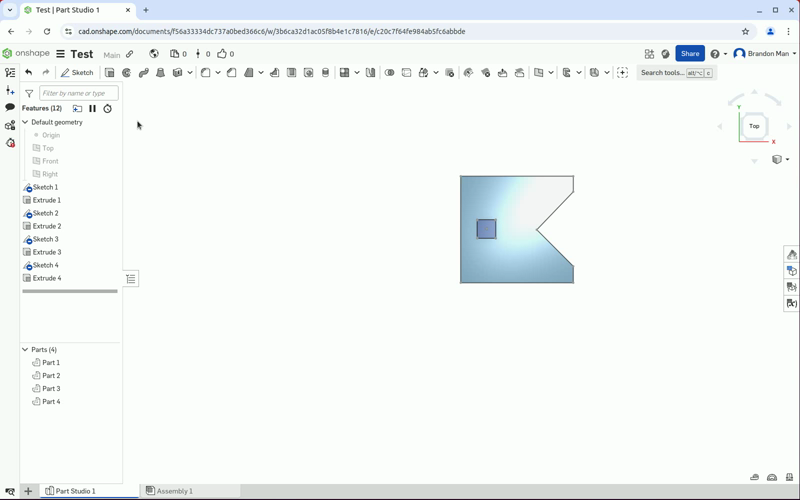
key(up, 3)
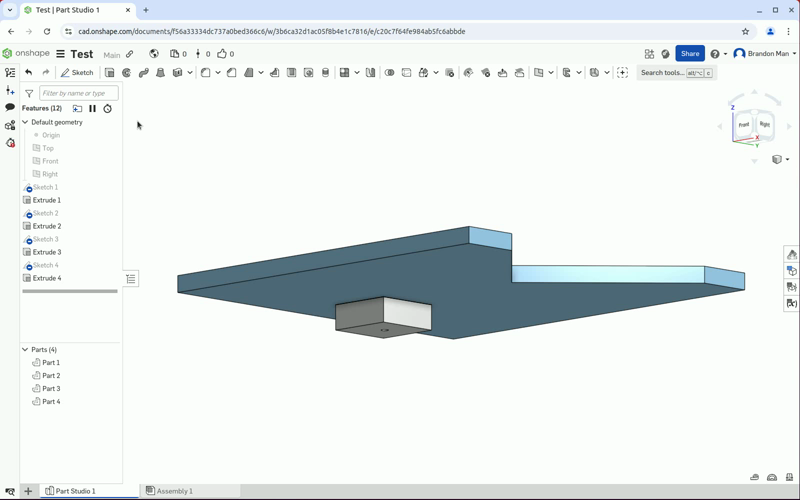
key(left, 3)
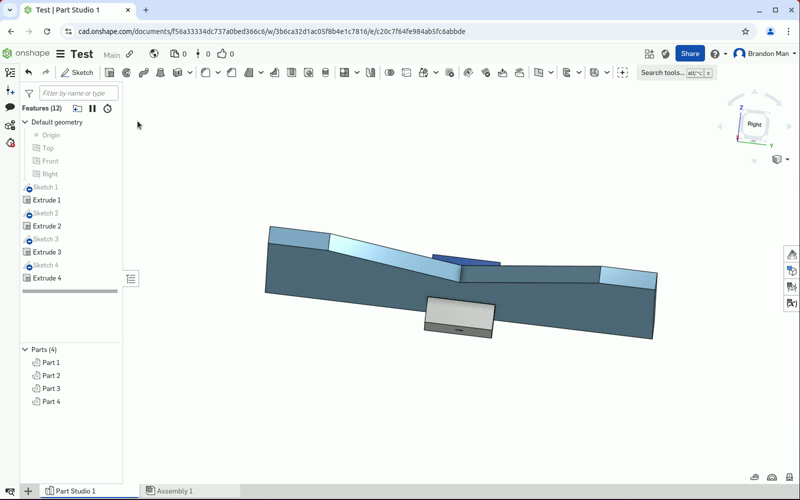
key(right, 3)
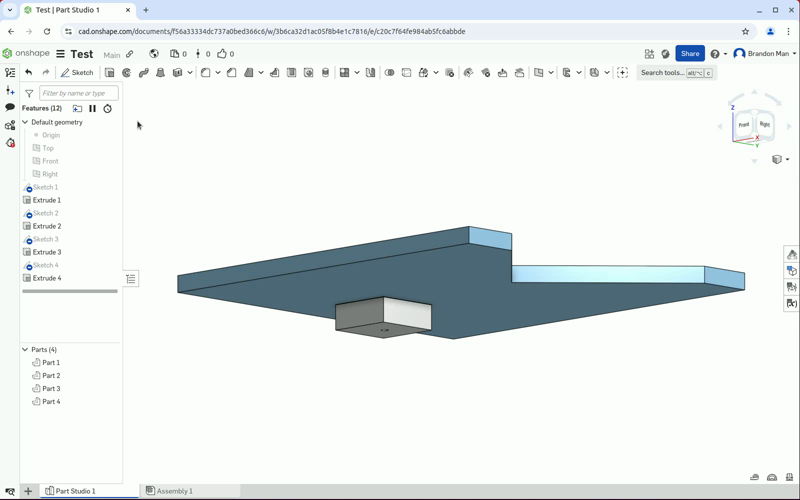
key(down, 3)
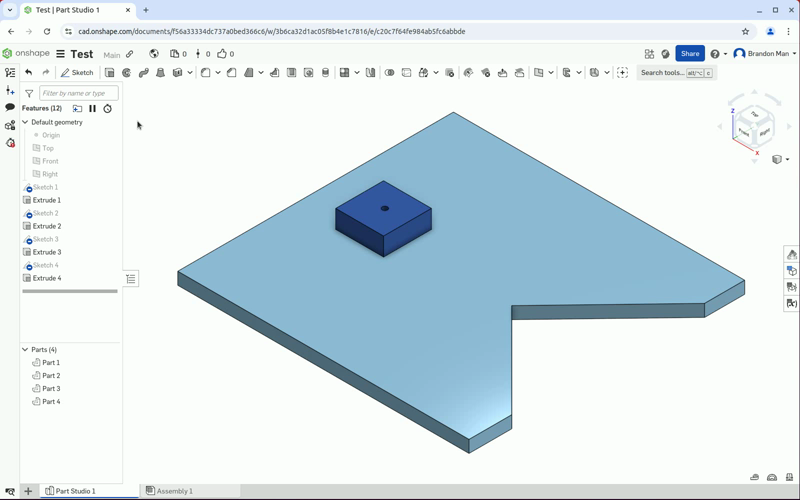
mouse_move(73, 189)
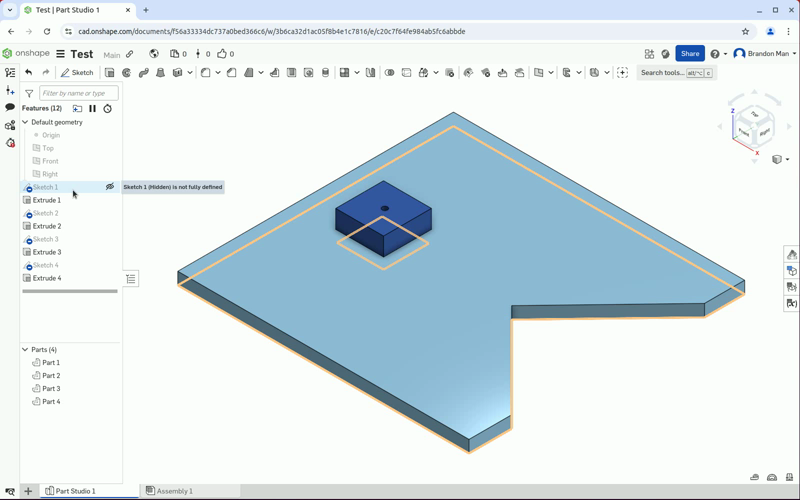
click(73, 189)